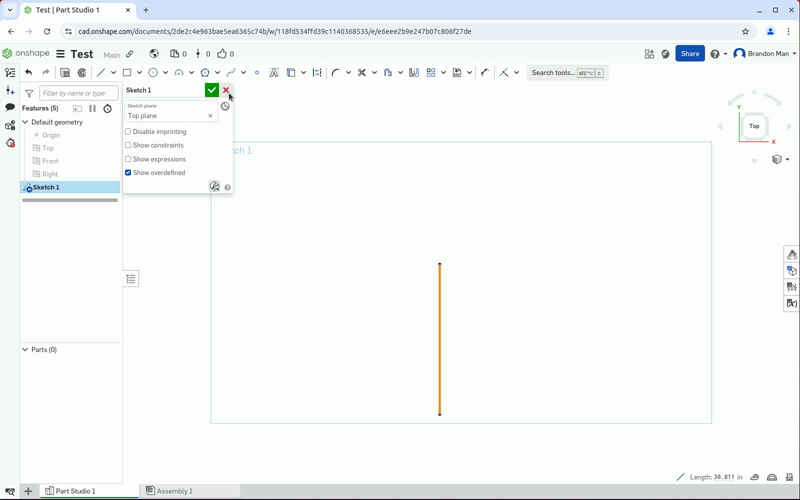
key(shift+h)
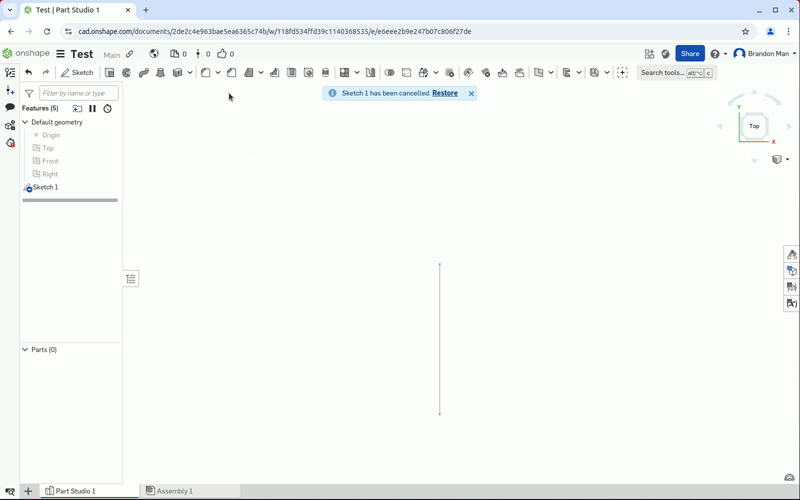
key(shift+s)
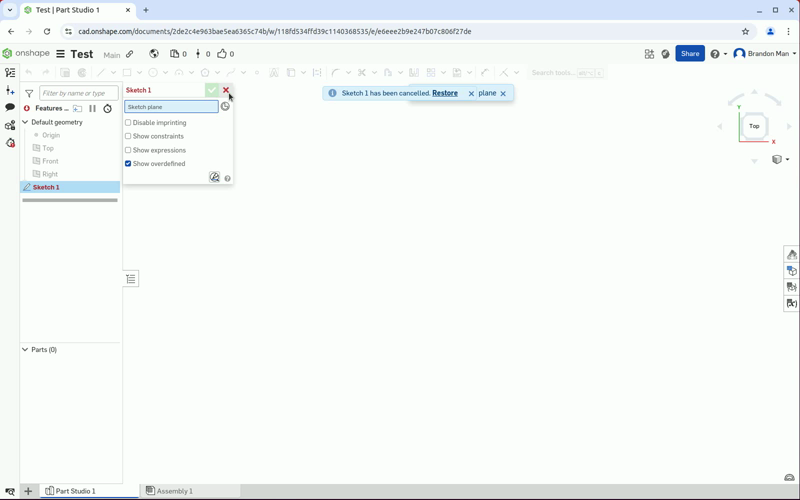
mouse_move(73, 150)
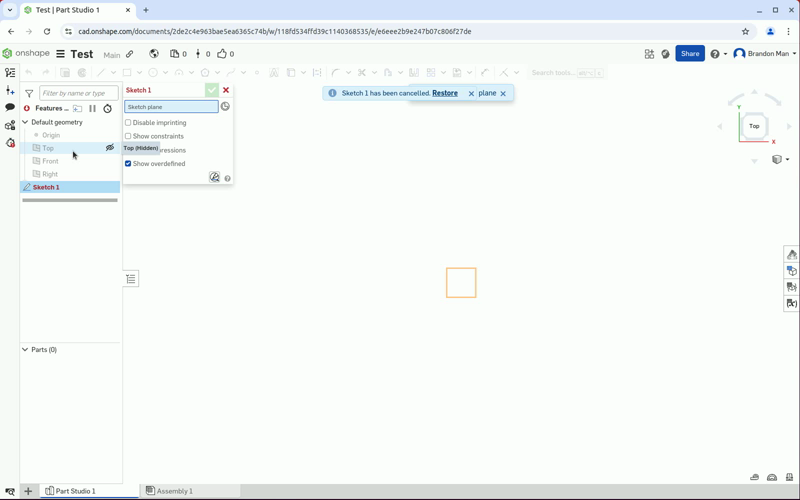
click(73, 150)
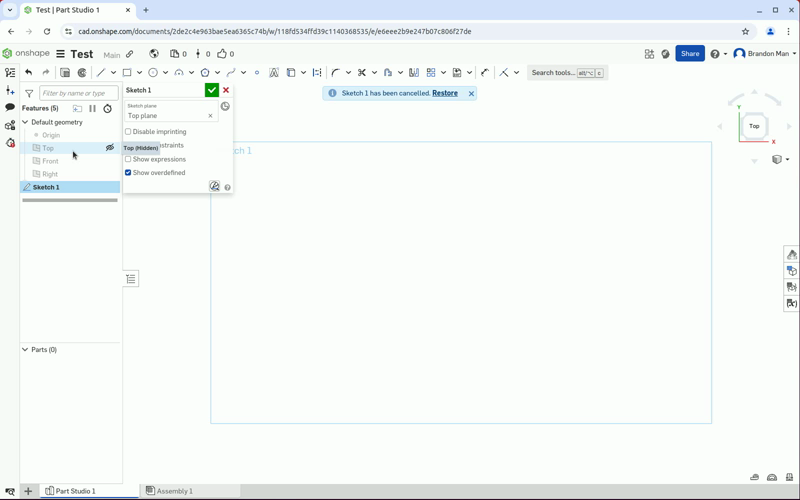
mouse_move(73, 352)
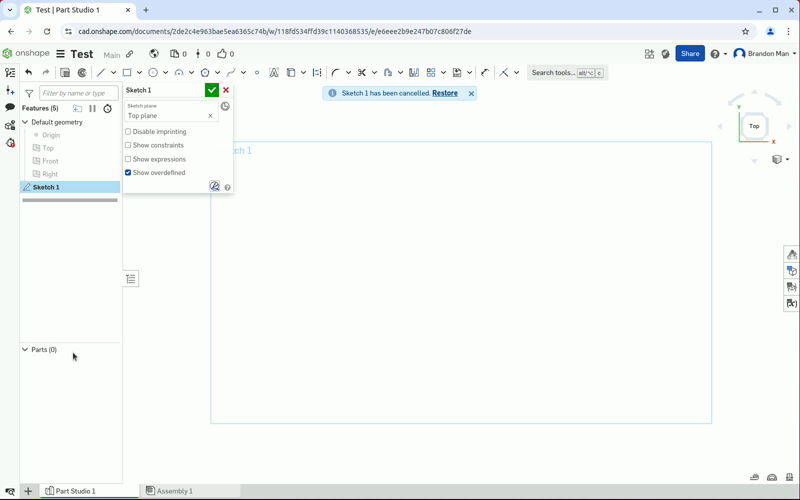
key(y)
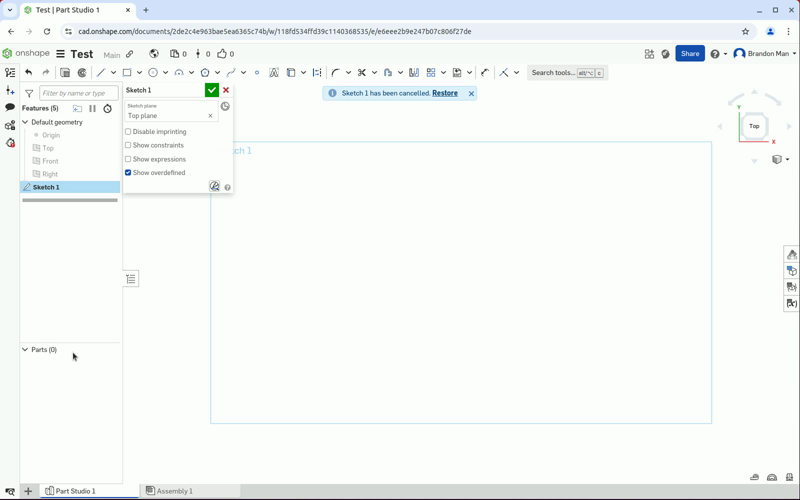
key(l)
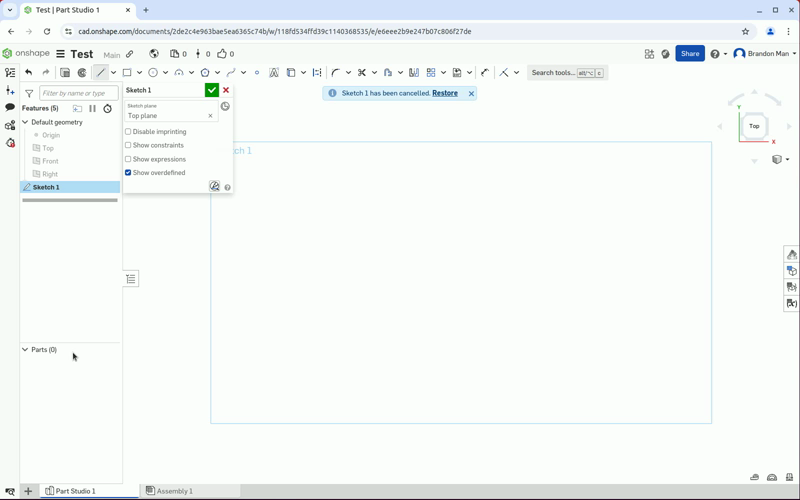
key_down(shift)
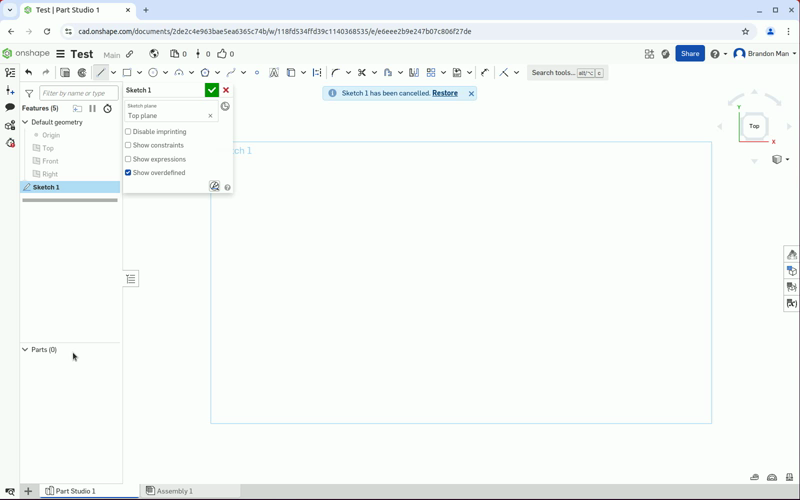
mouse_move(460, 395)
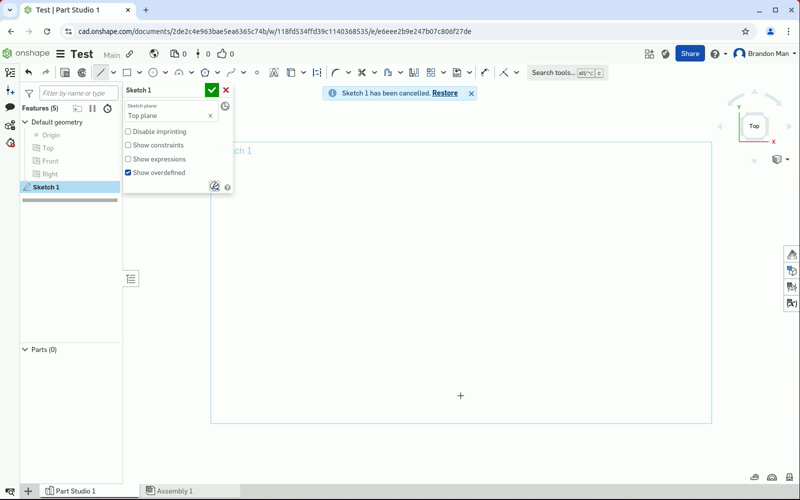
click(460, 395)
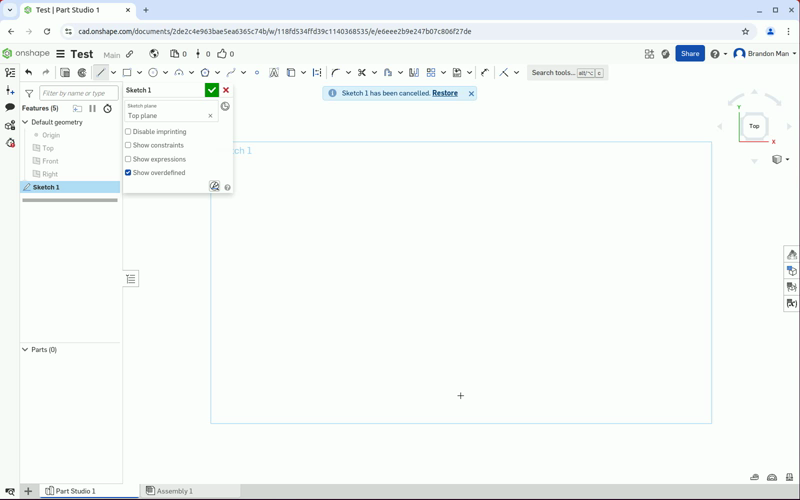
key_up(shift)
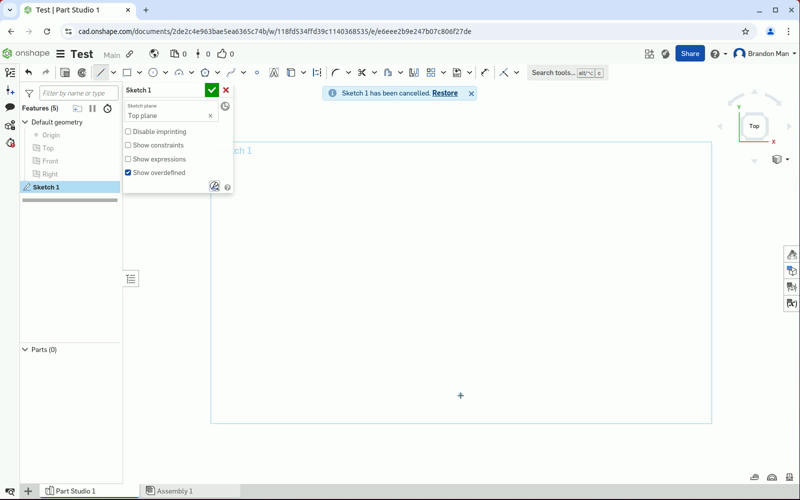
key_down(shift)
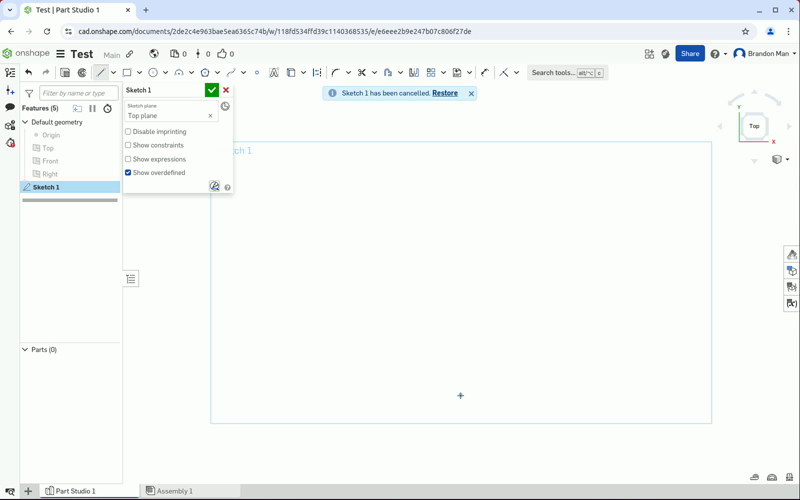
mouse_move(490, 395)
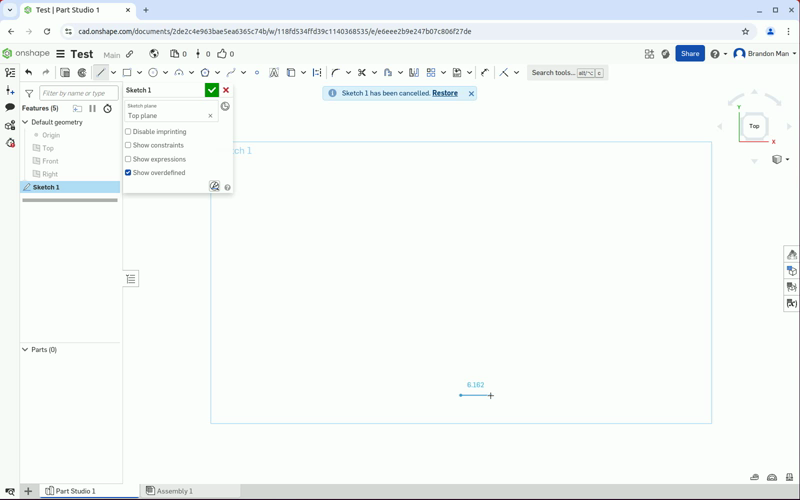
mouse_move(516, 395)
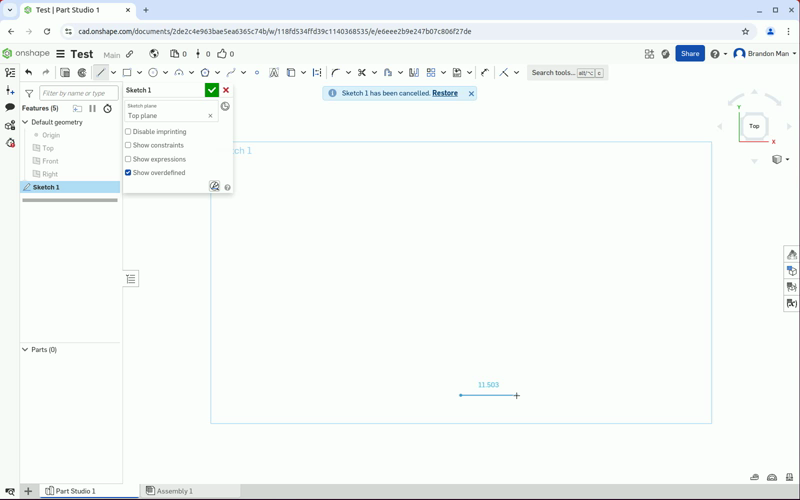
click(516, 395)
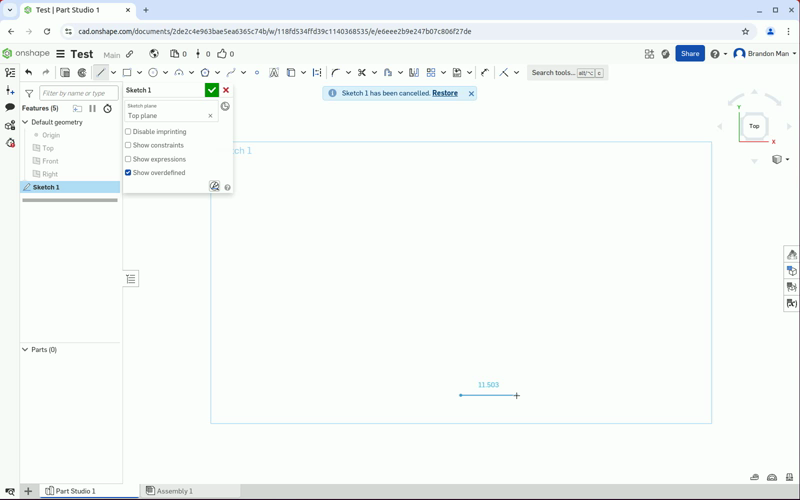
key_up(shift)
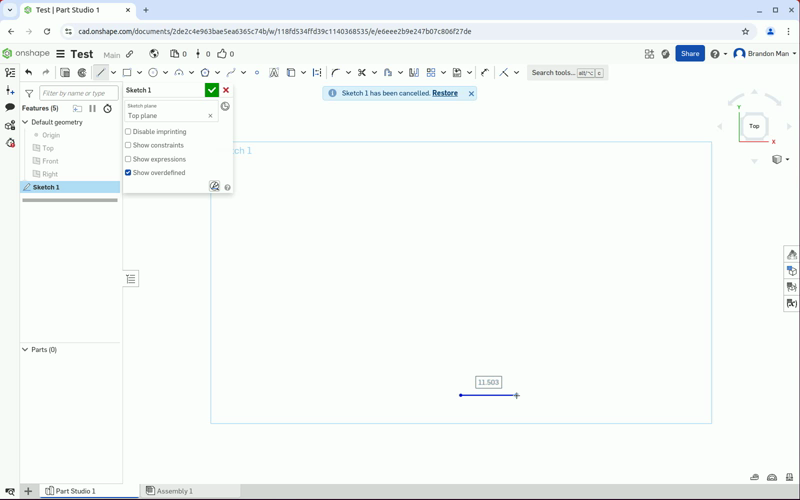
key_down(shift)
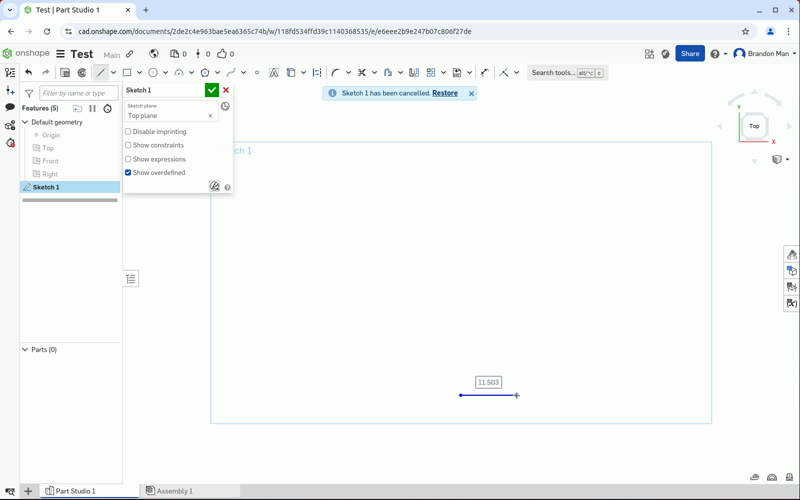
mouse_move(546, 395)
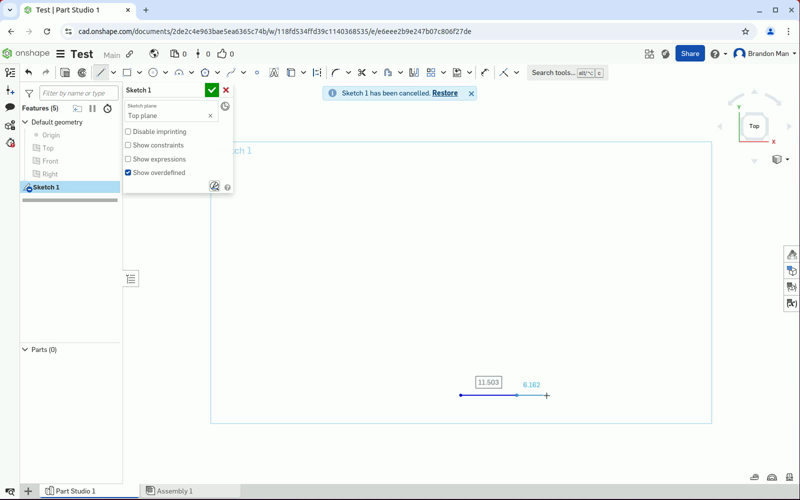
mouse_move(516, 366)
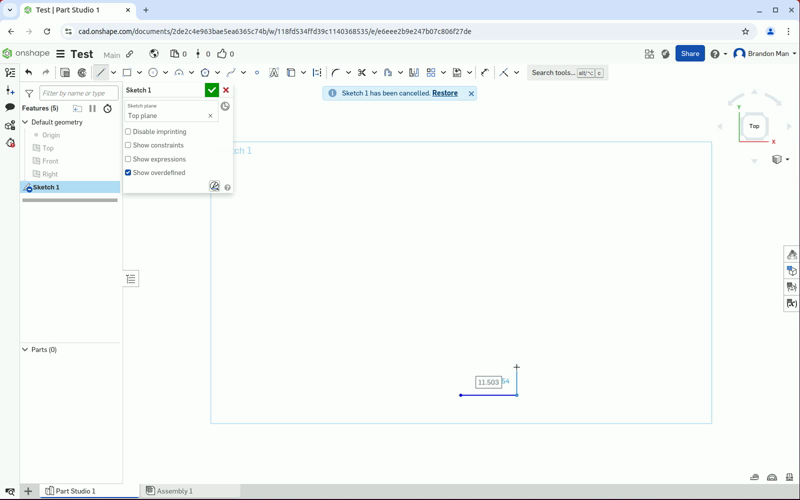
click(516, 366)
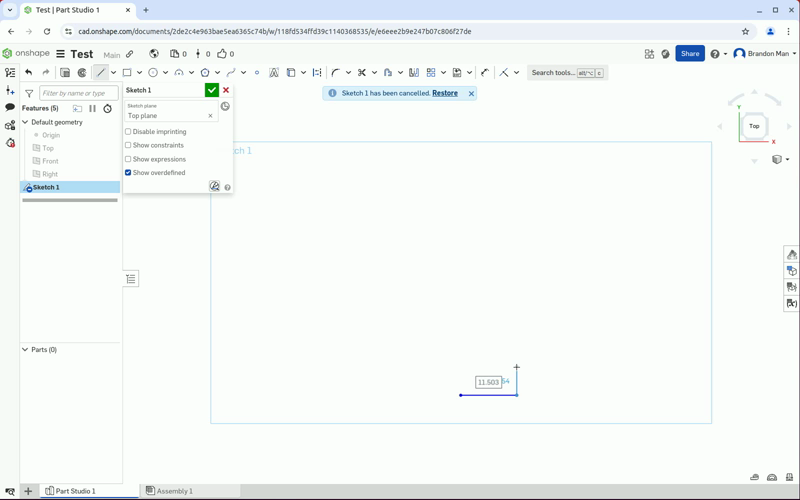
key_up(shift)
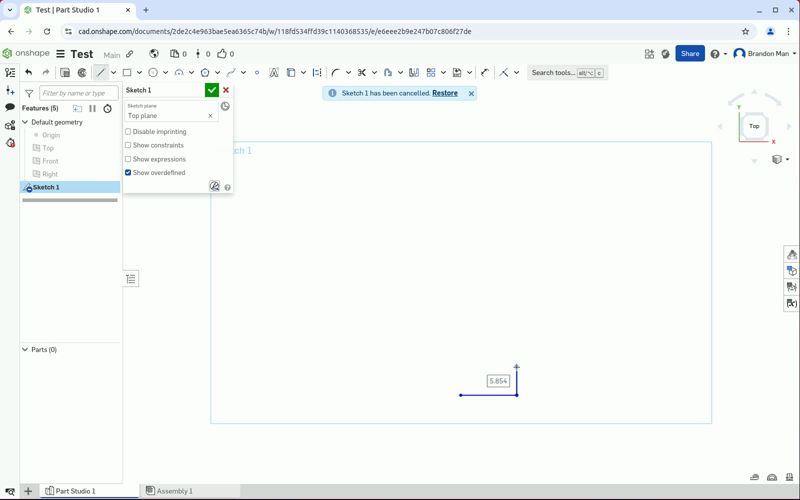
key(esc)
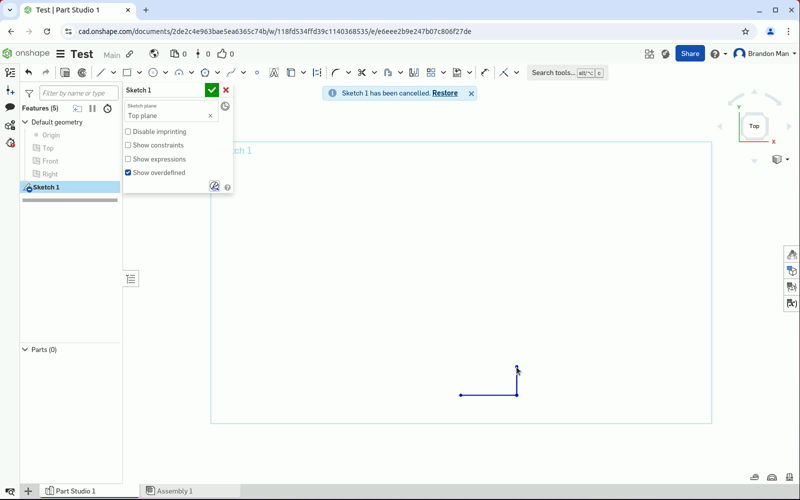
key(a)
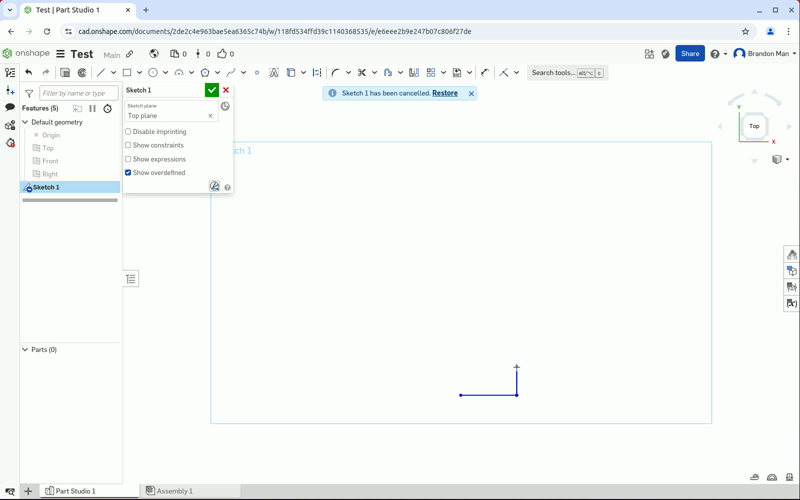
mouse_move(516, 366)
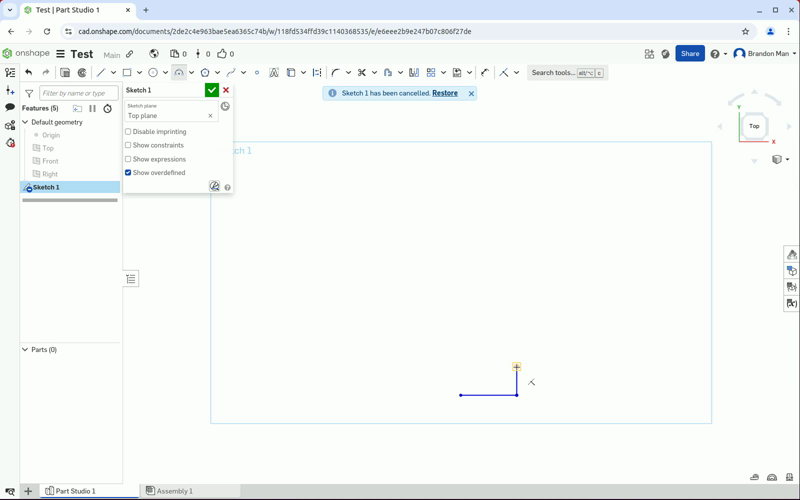
click(516, 366)
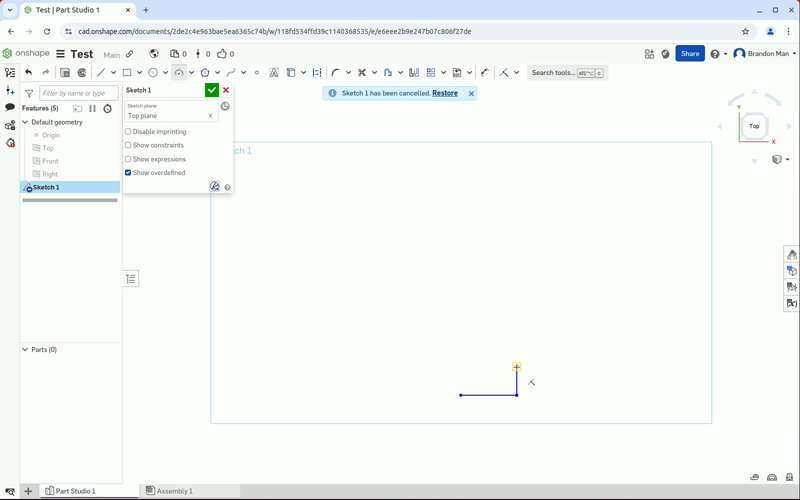
key_down(shift)
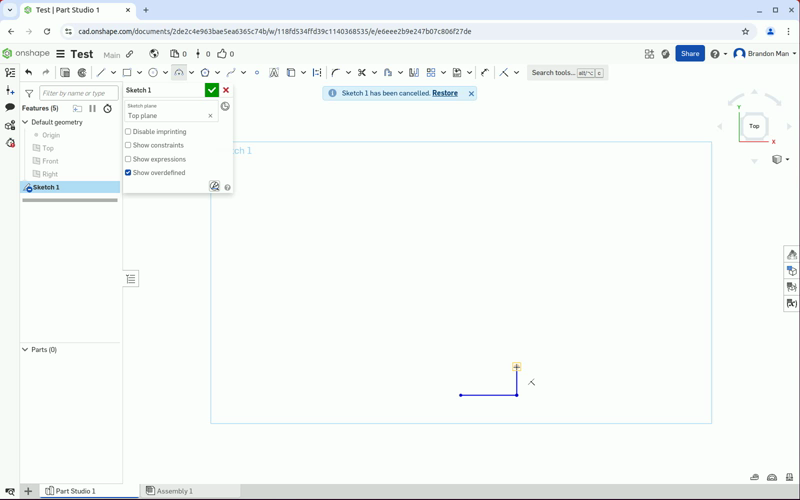
mouse_move(525, 347)
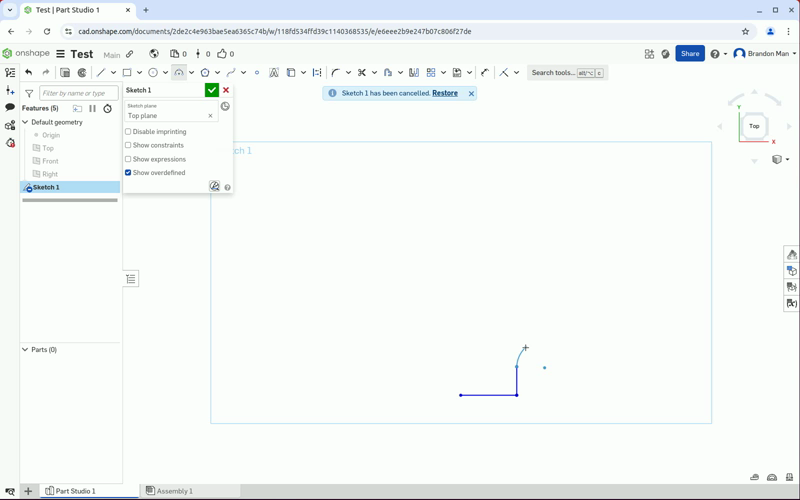
click(525, 347)
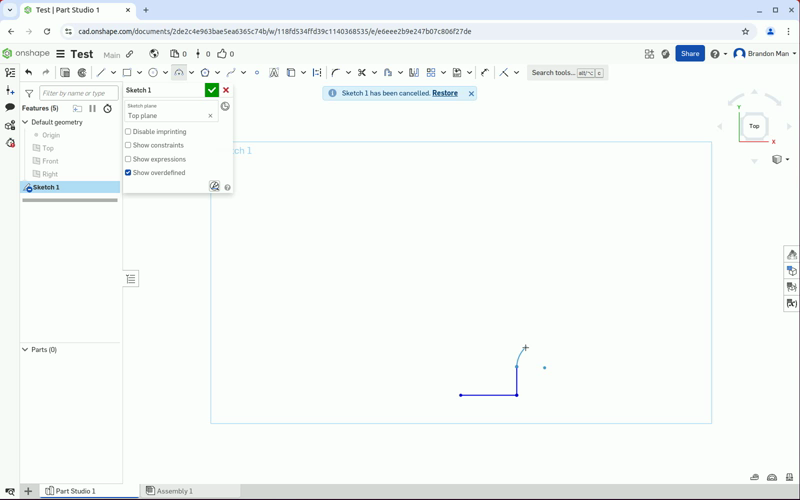
mouse_move(519, 356)
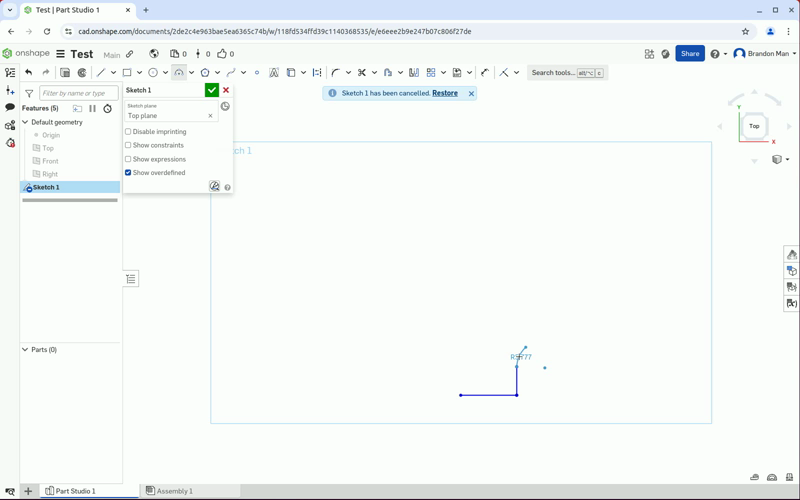
click(519, 356)
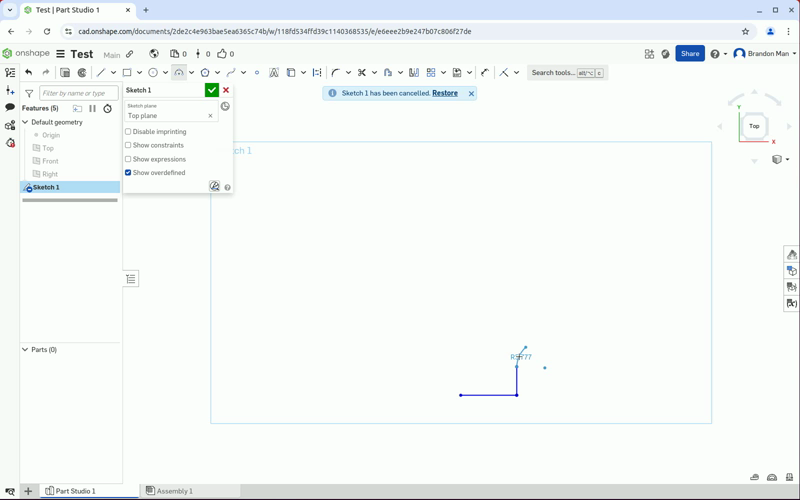
key_up(shift)
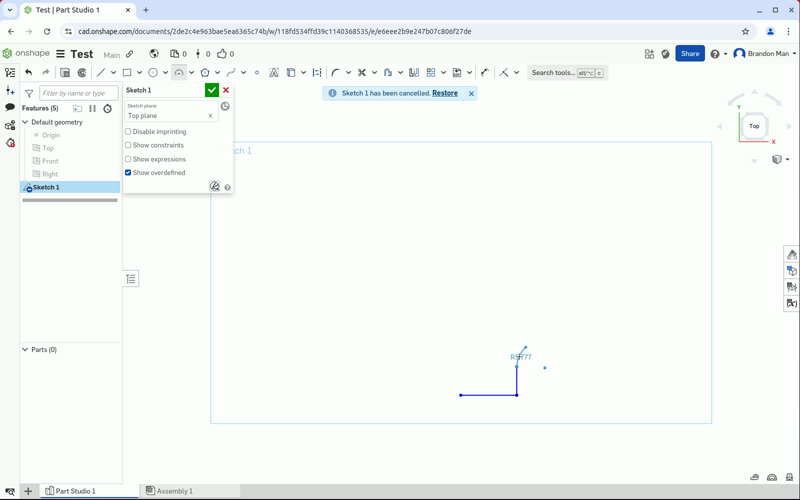
key(esc)
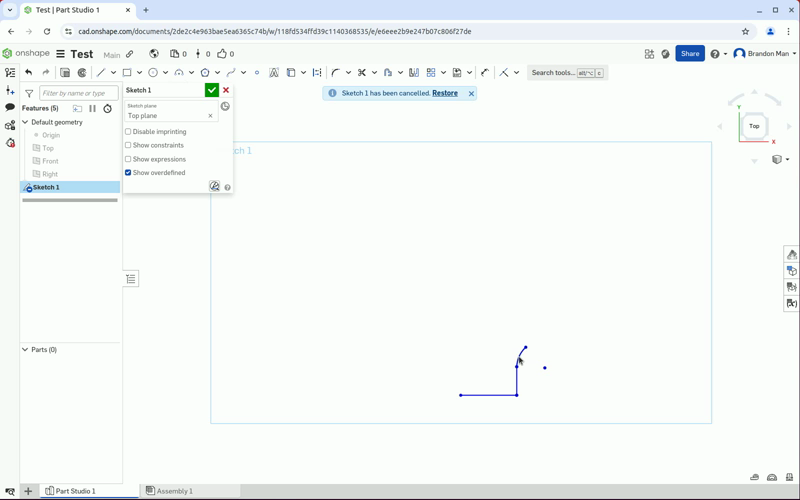
key(l)
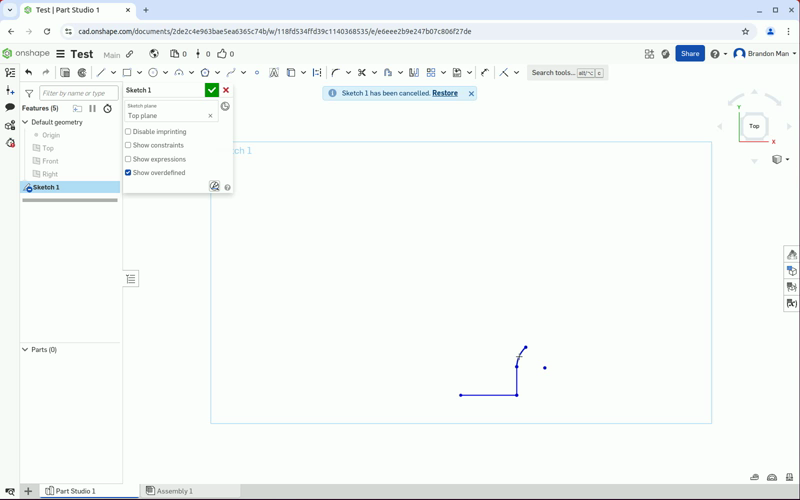
mouse_move(525, 347)
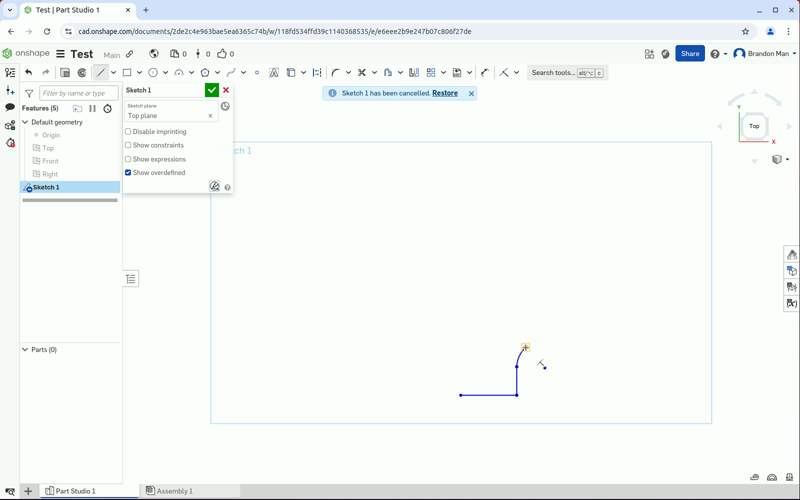
click(525, 347)
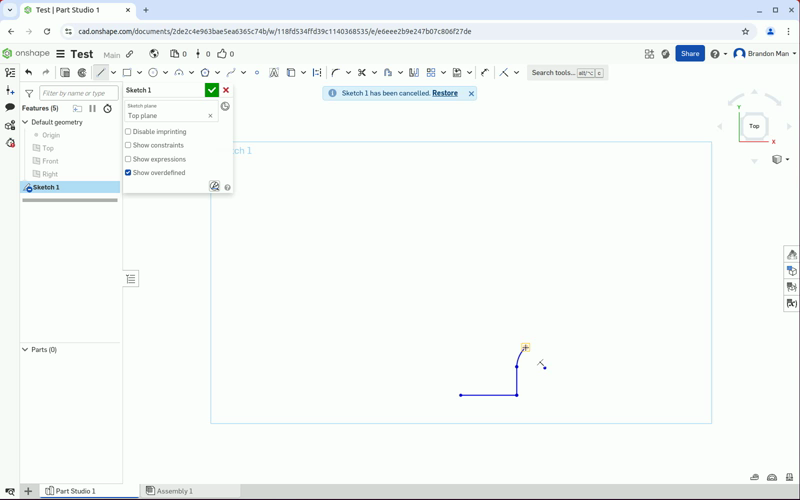
key_down(shift)
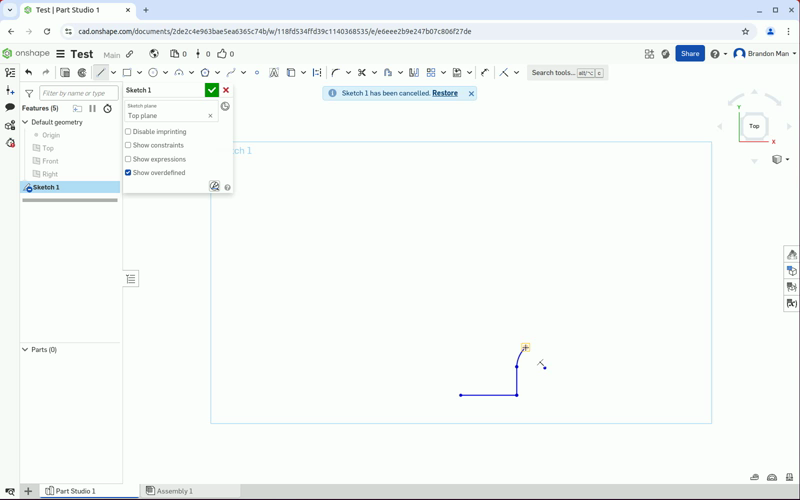
mouse_move(555, 347)
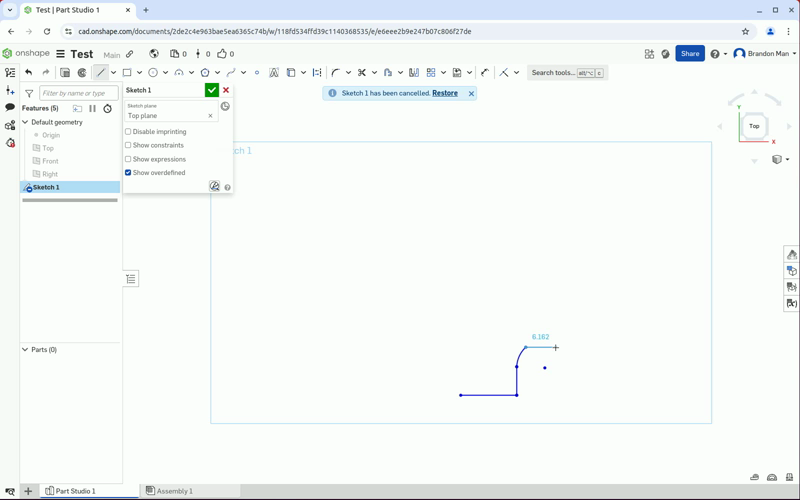
mouse_move(507, 330)
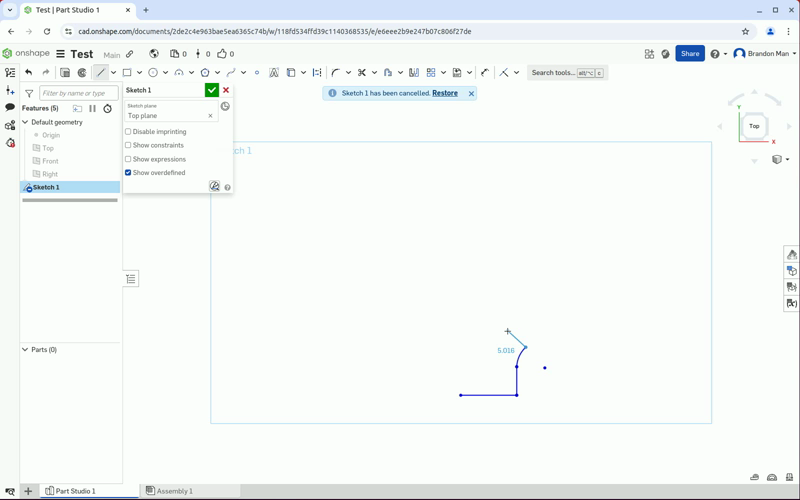
click(507, 330)
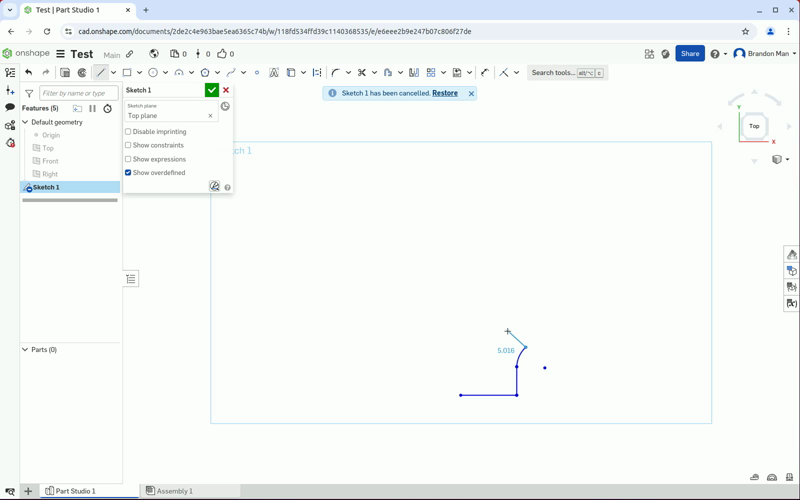
key_up(shift)
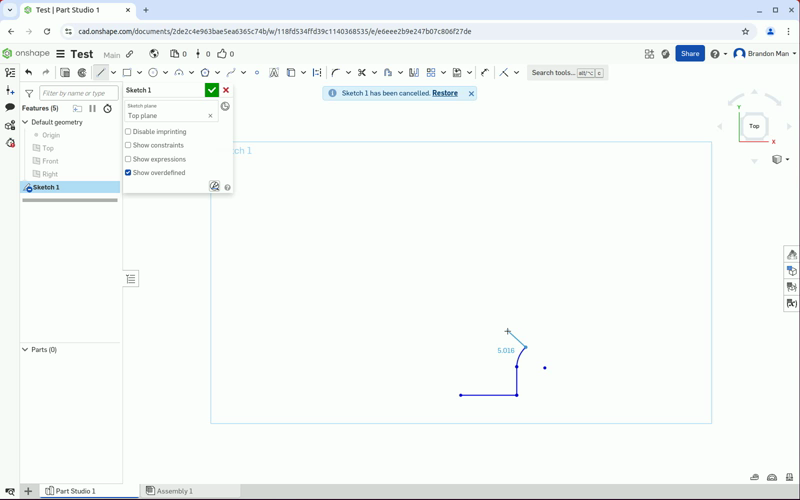
key(esc)
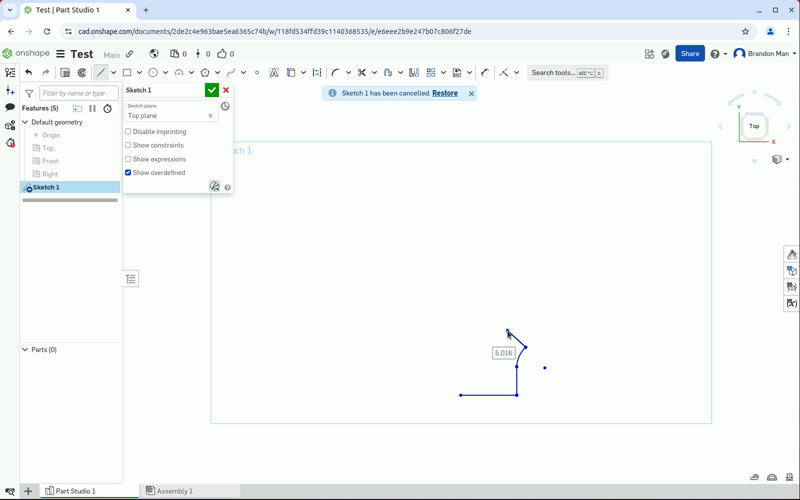
key(a)
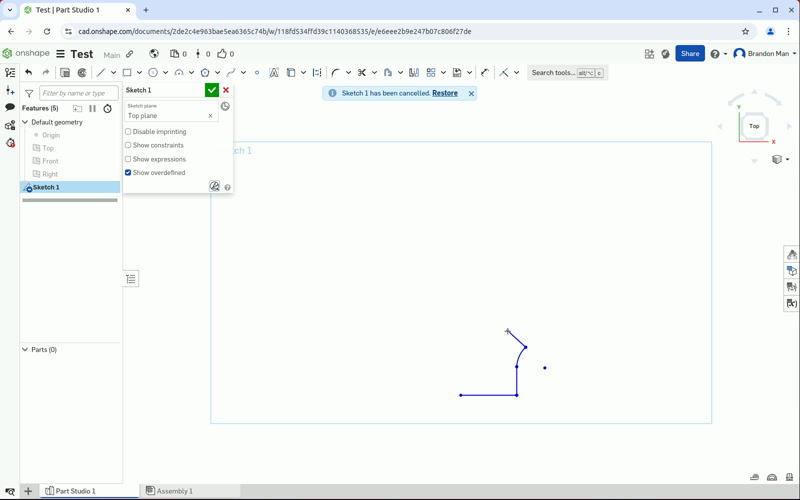
mouse_move(507, 330)
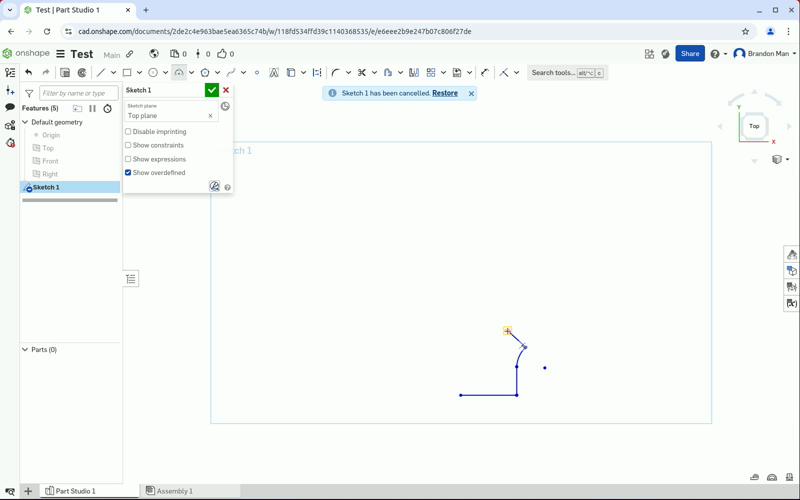
click(507, 330)
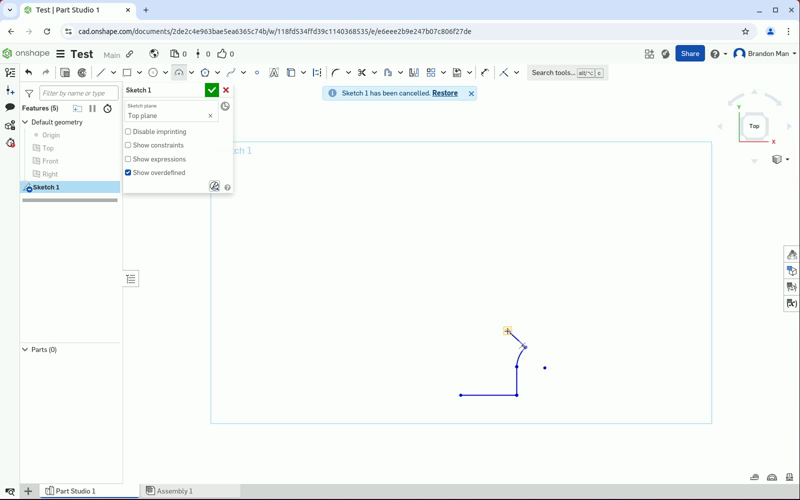
key_down(shift)
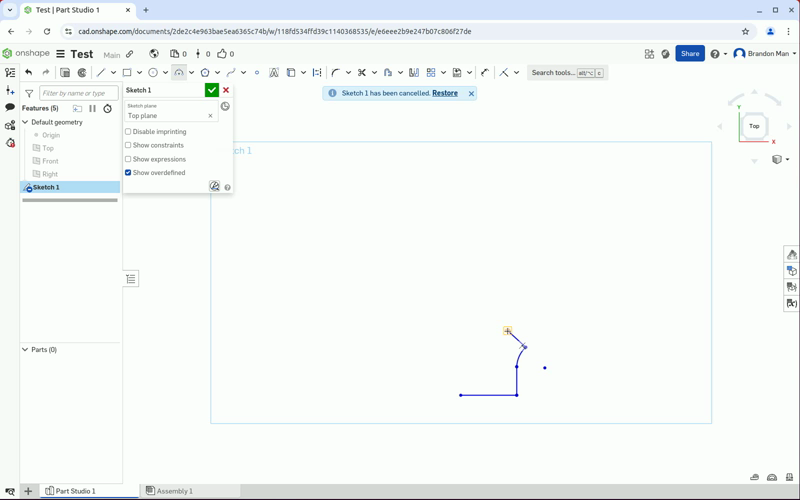
mouse_move(486, 308)
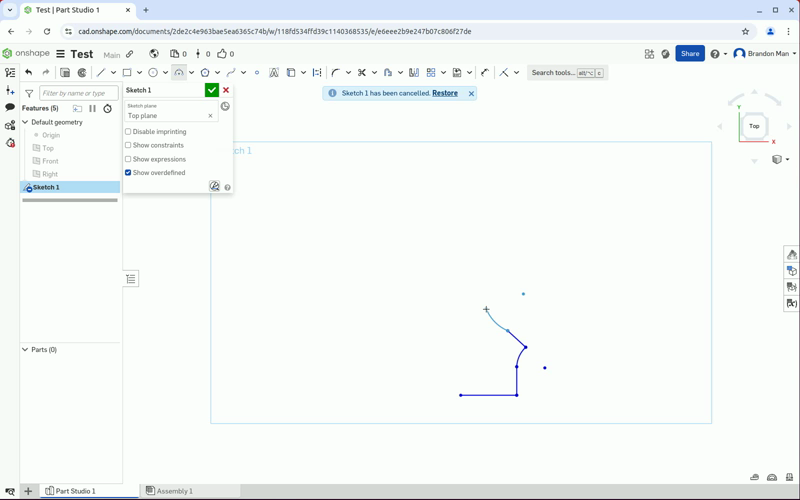
click(486, 308)
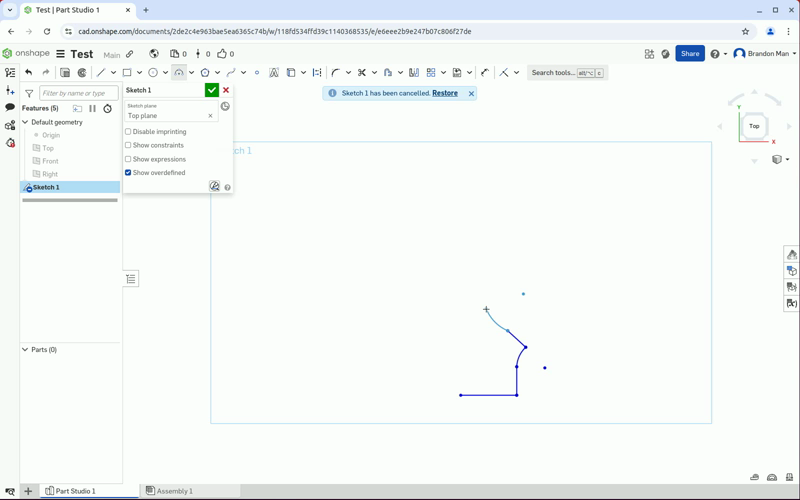
mouse_move(485, 331)
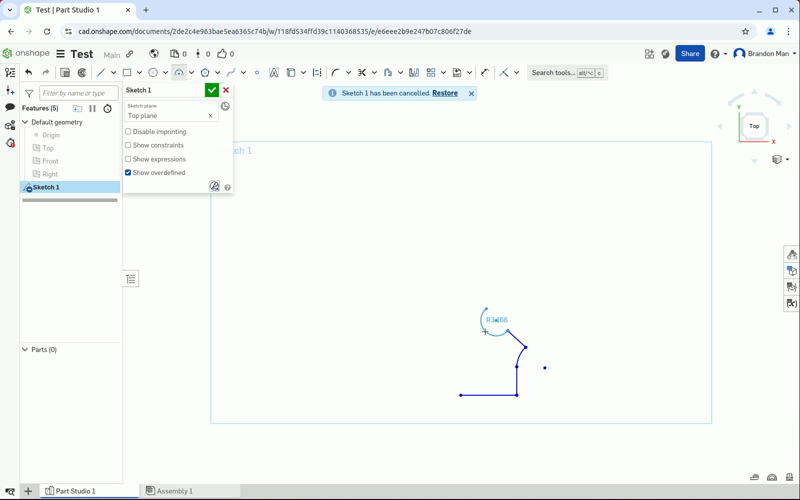
click(485, 331)
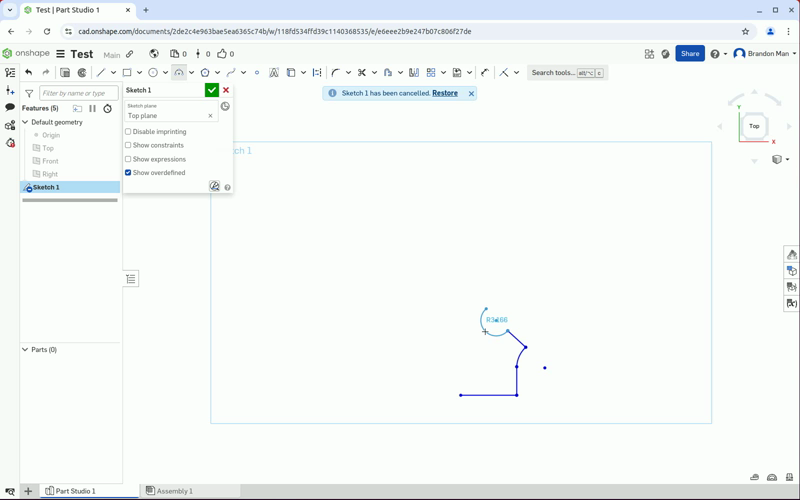
key_up(shift)
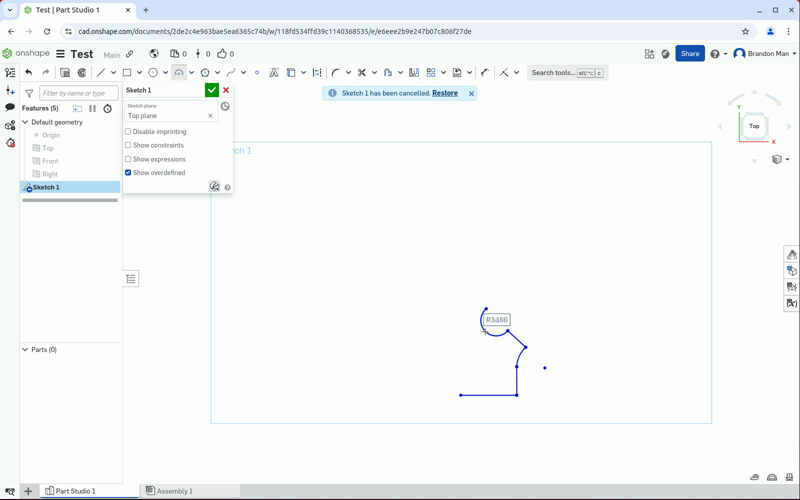
key(esc)
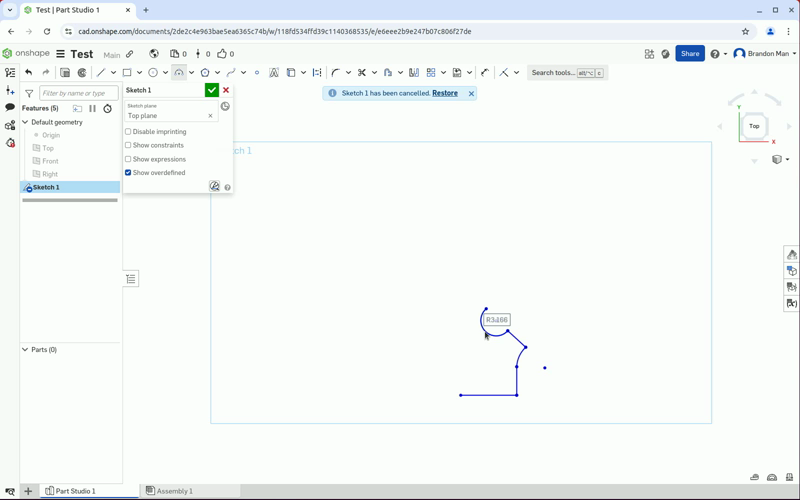
key(l)
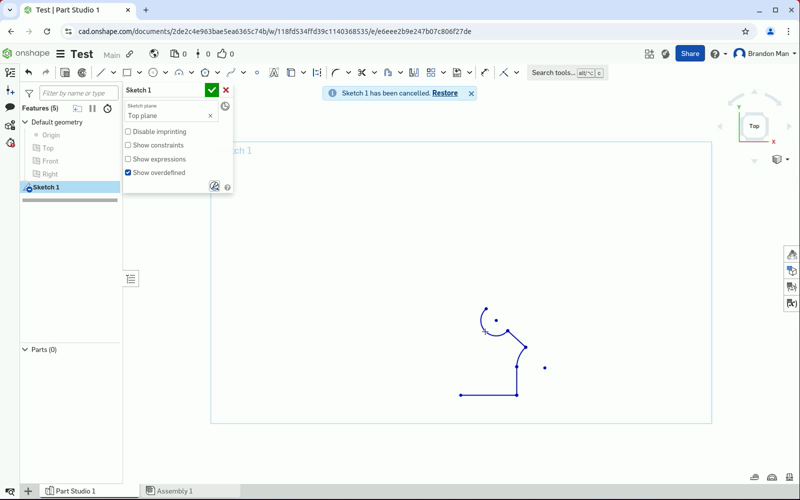
mouse_move(486, 308)
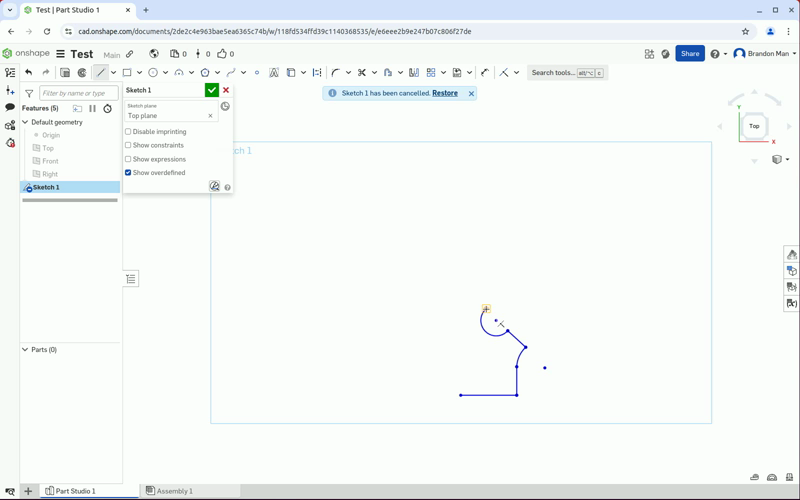
click(486, 308)
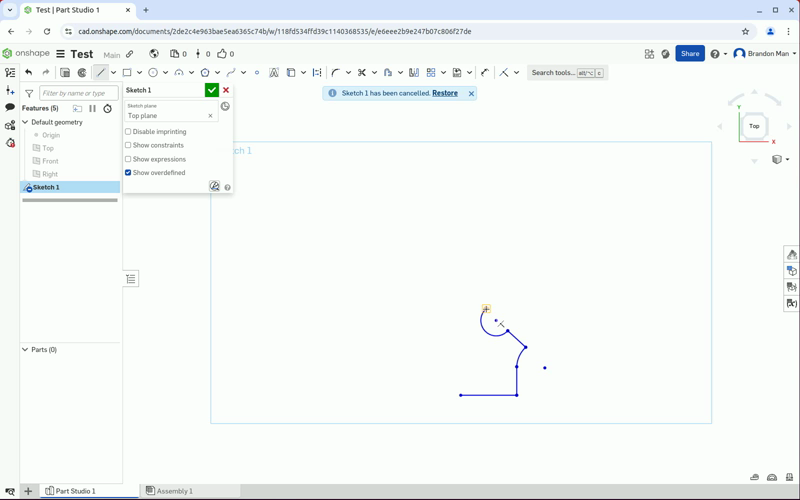
key_down(shift)
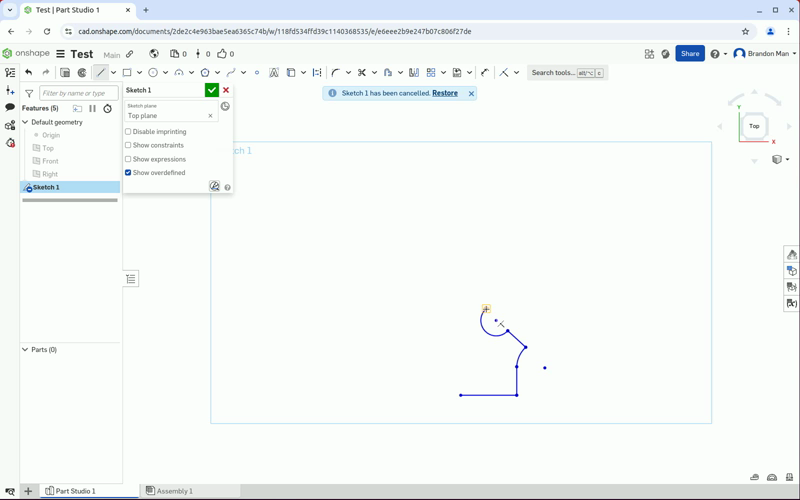
mouse_move(516, 308)
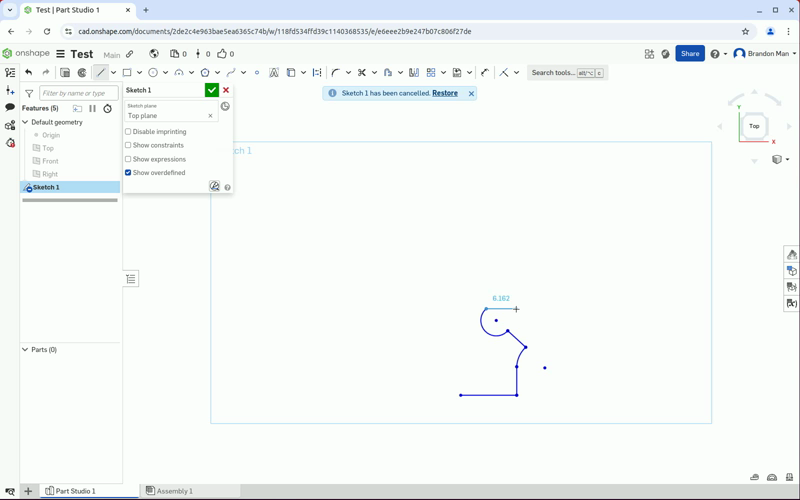
mouse_move(469, 291)
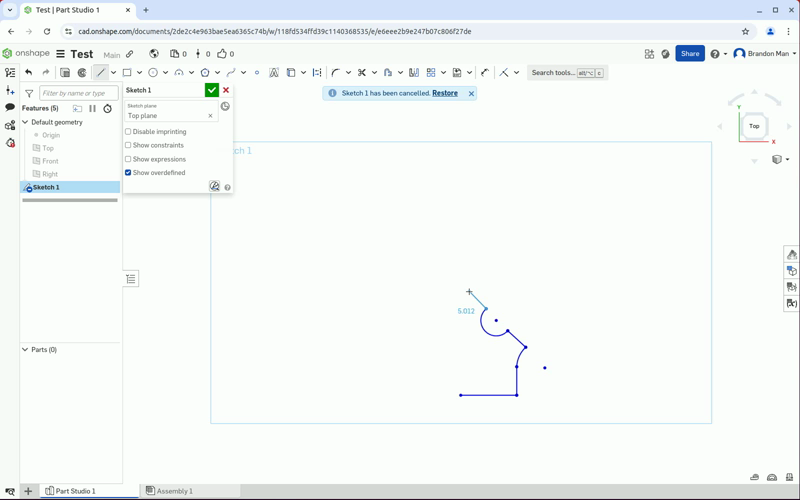
click(469, 291)
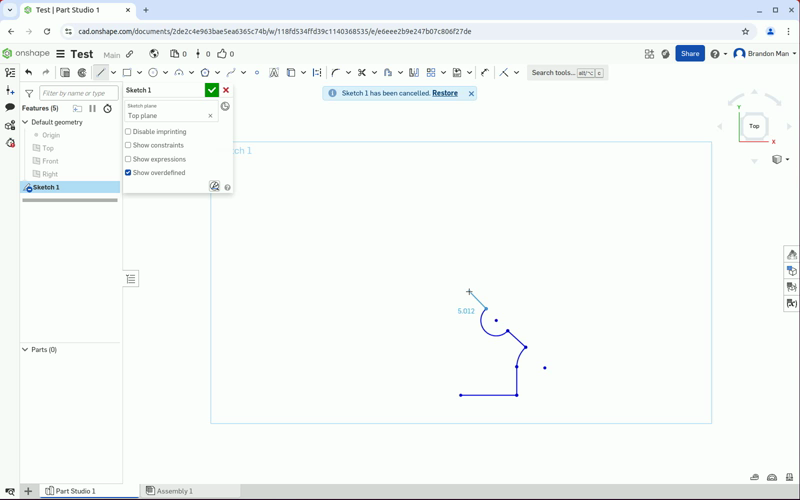
key_up(shift)
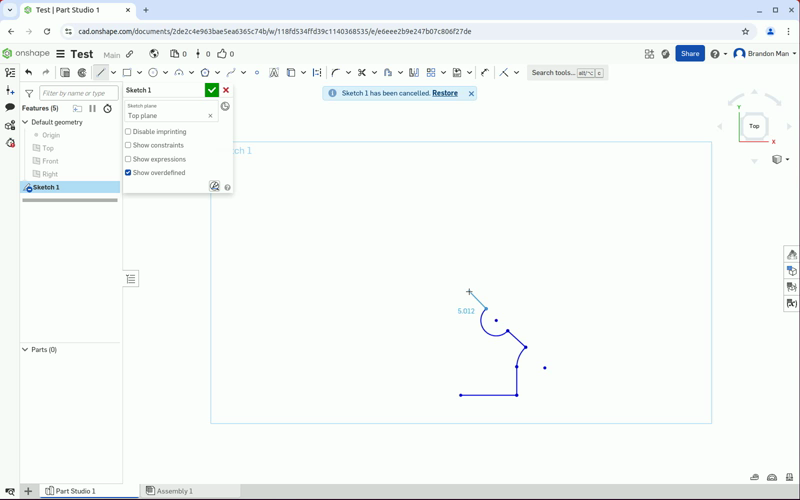
key(esc)
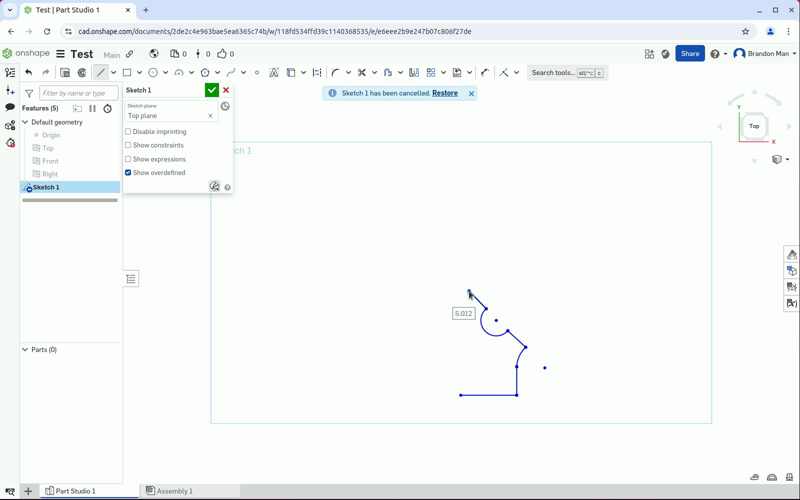
key(a)
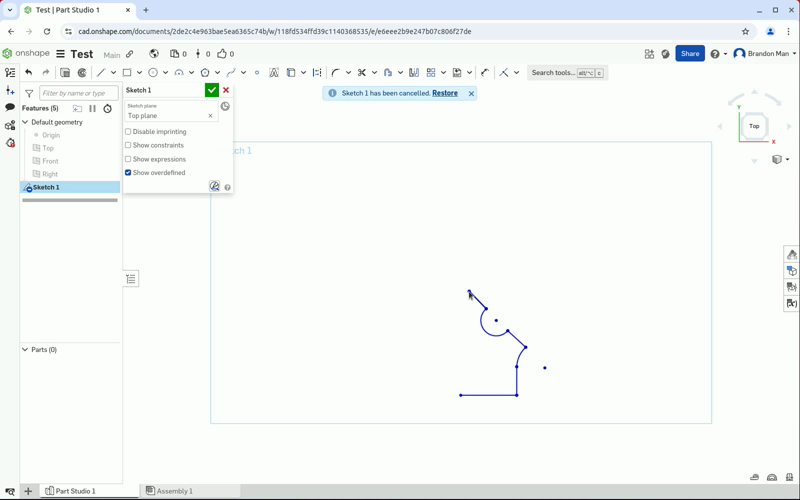
mouse_move(469, 291)
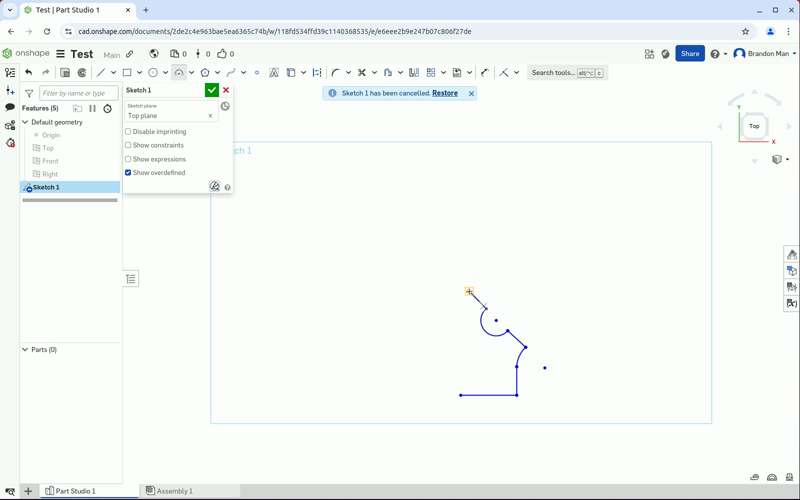
click(469, 291)
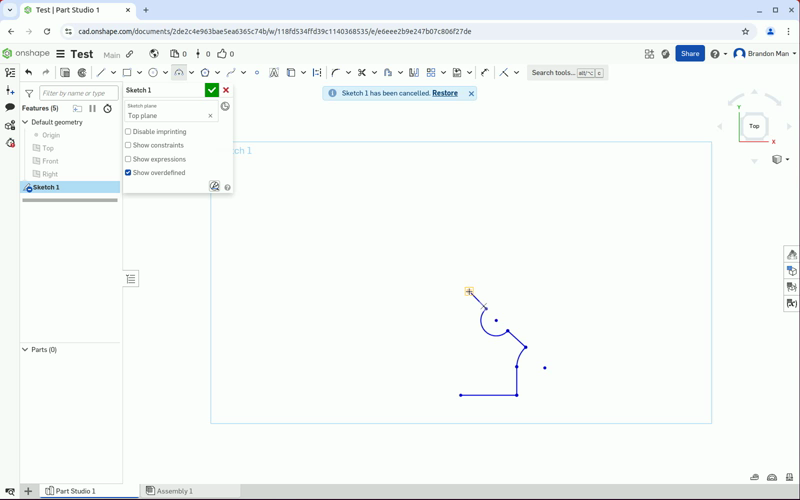
key_down(shift)
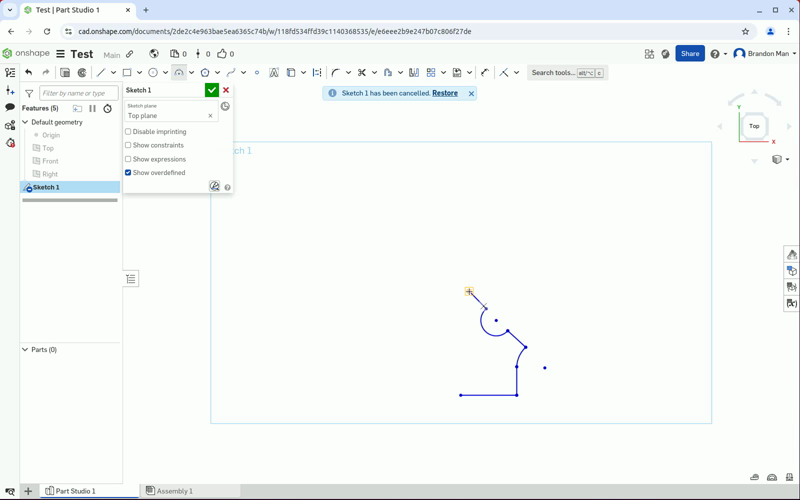
mouse_move(460, 310)
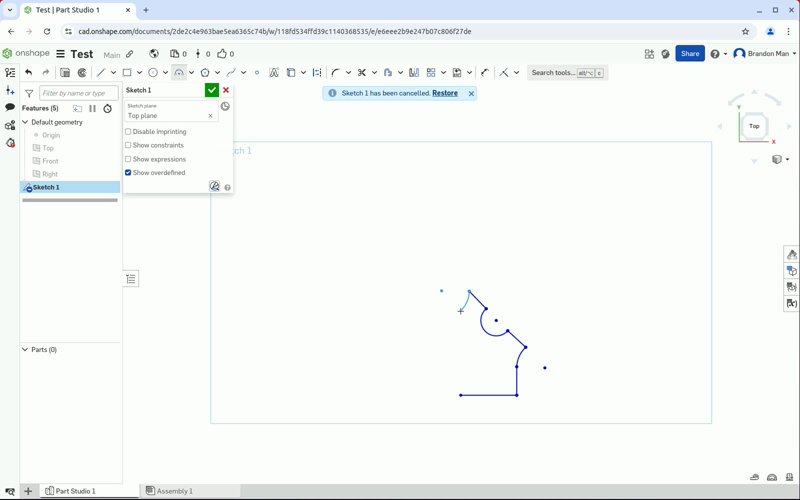
click(460, 310)
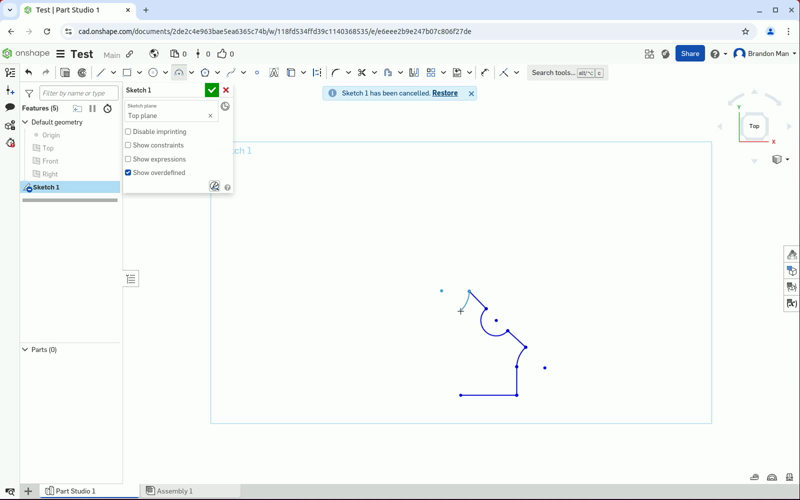
mouse_move(463, 300)
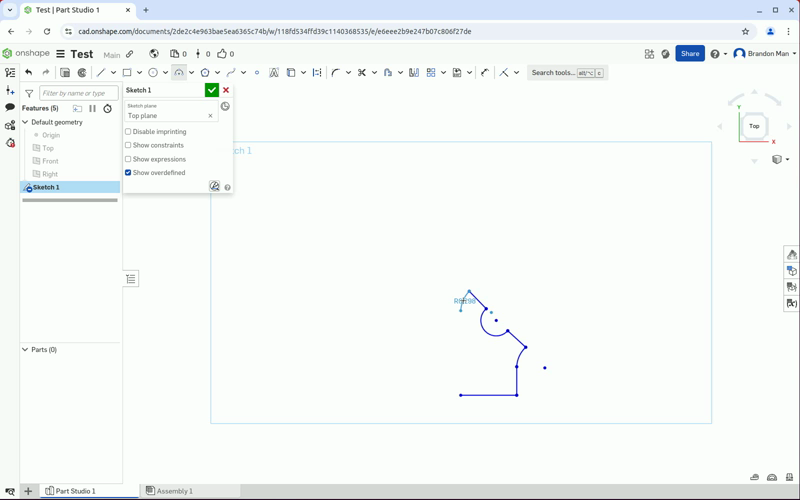
click(463, 300)
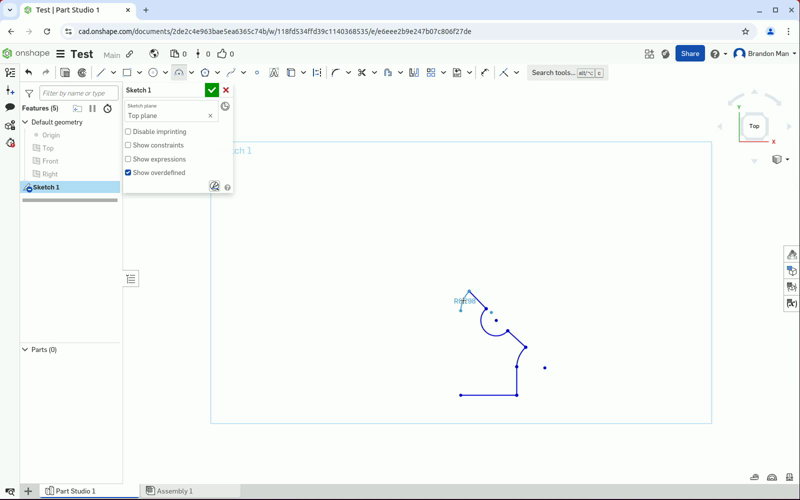
key_up(shift)
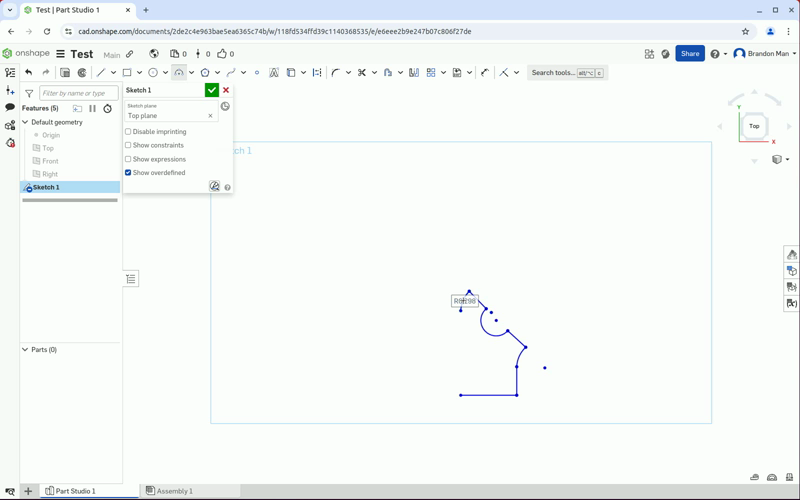
key(esc)
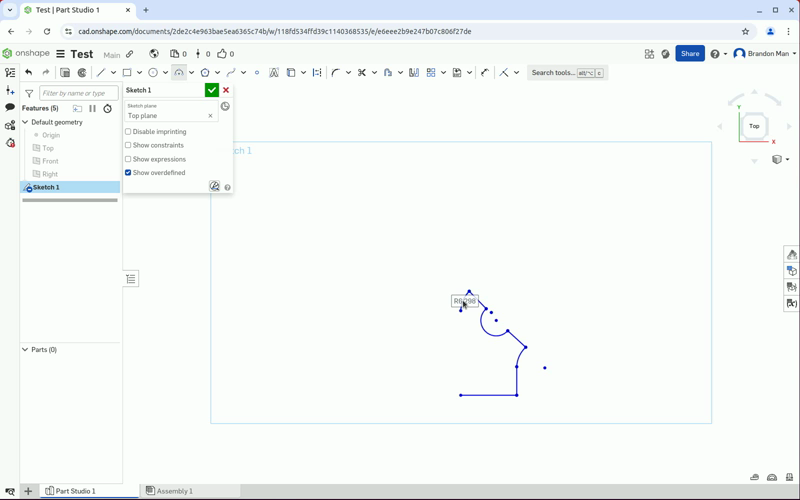
key(l)
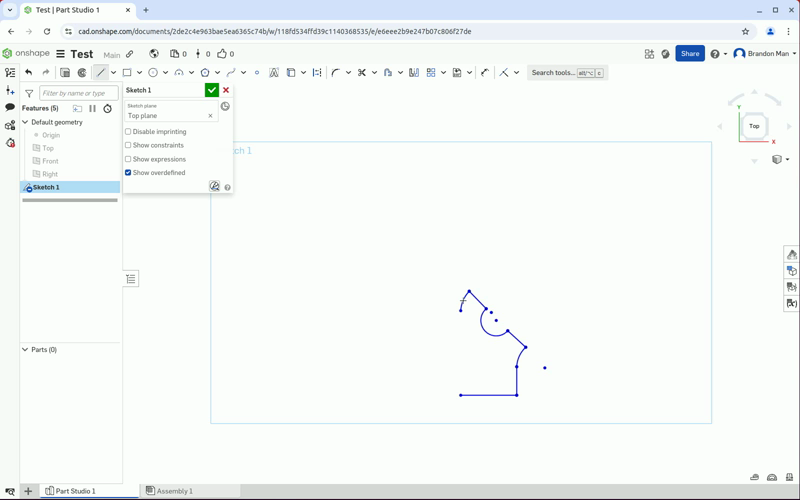
mouse_move(460, 310)
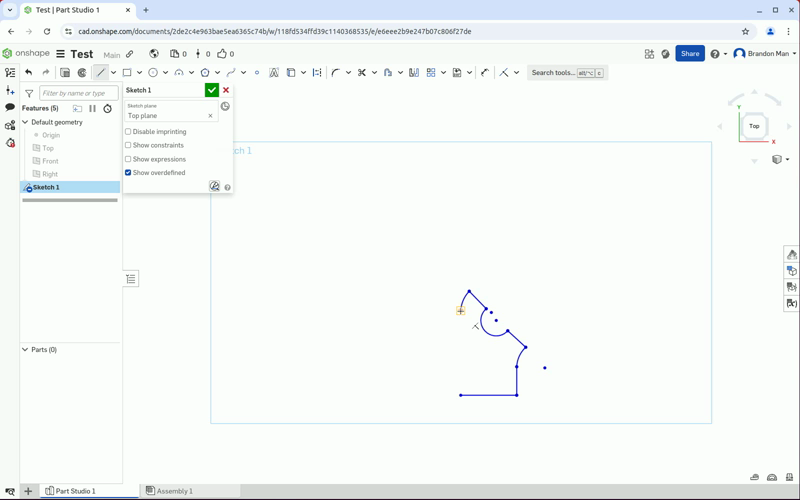
click(460, 310)
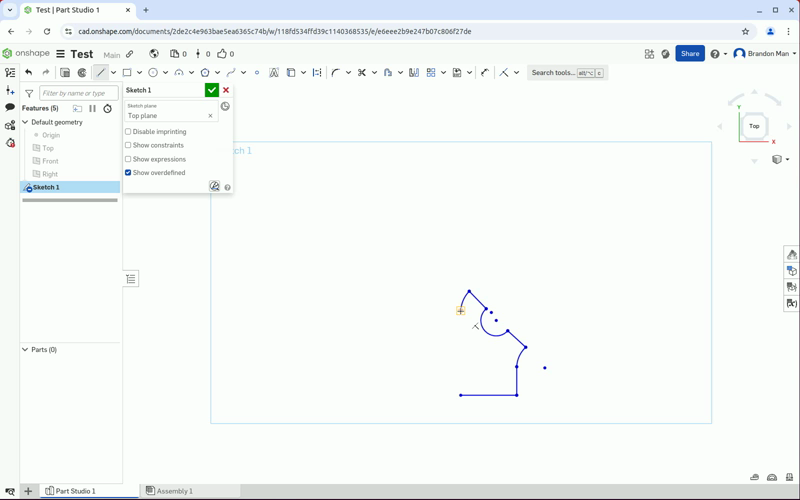
key_down(shift)
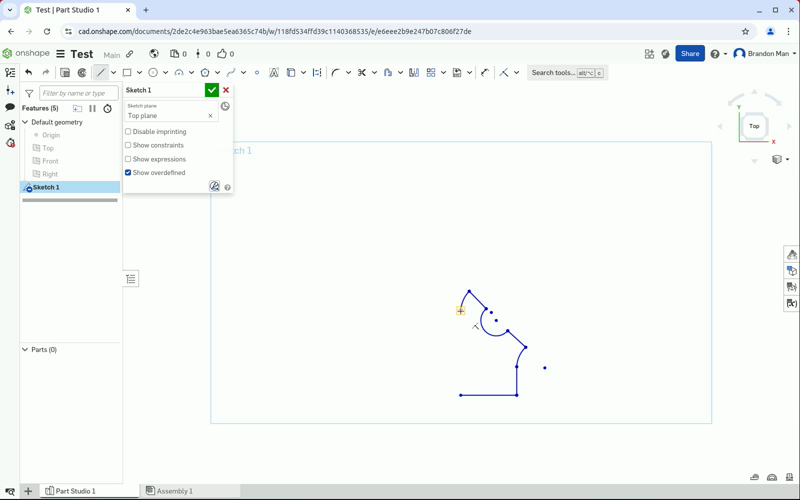
mouse_move(460, 395)
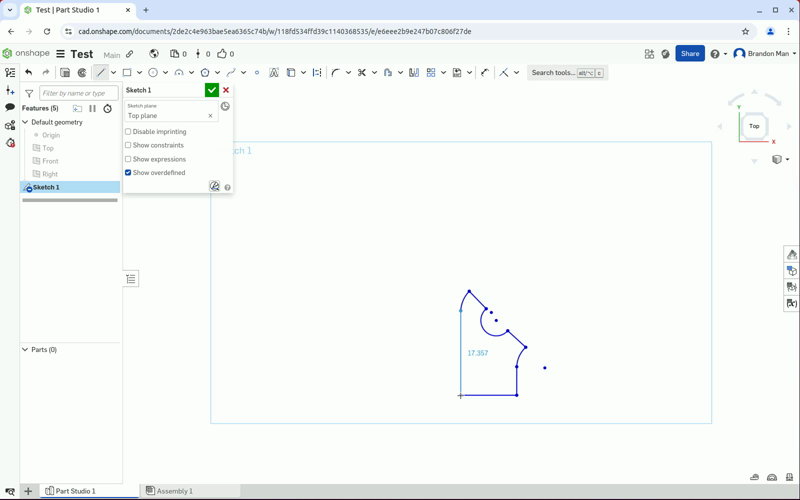
key_up(shift)
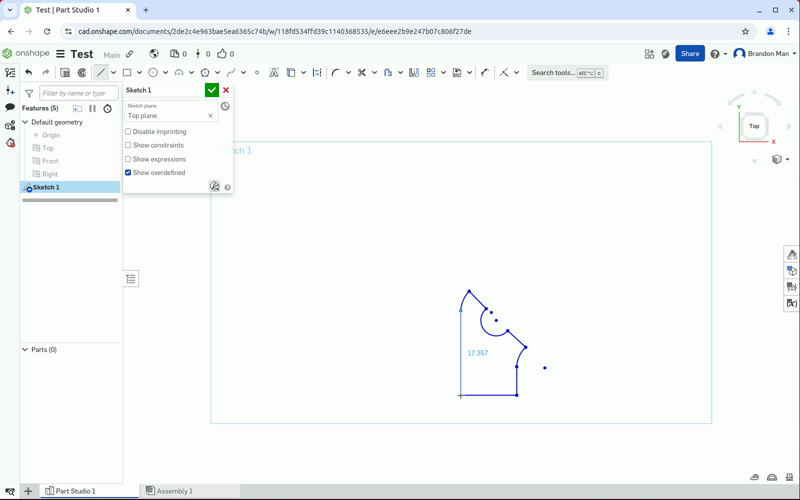
click(460, 395)
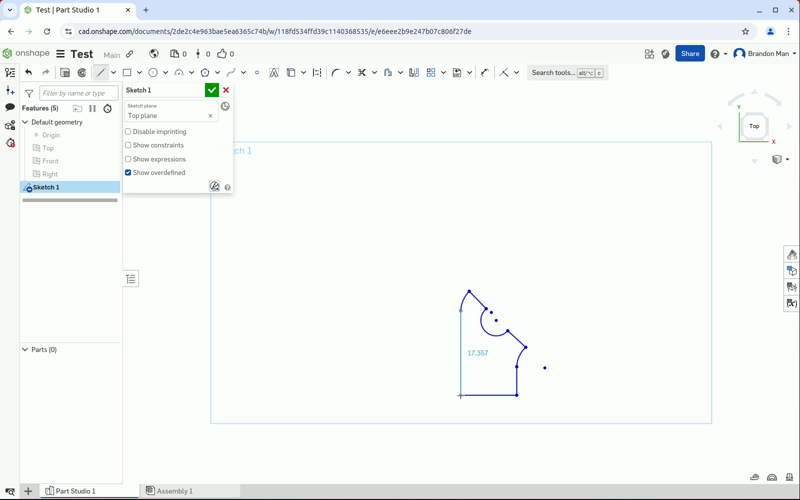
key(esc)
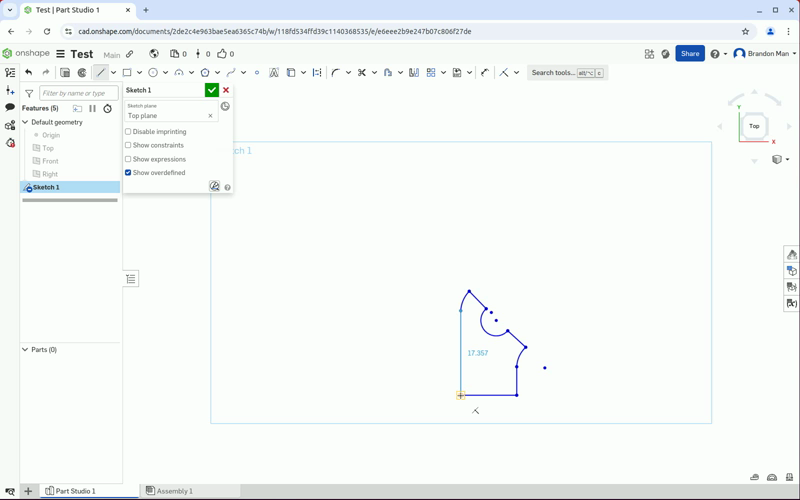
mouse_move(490, 340)
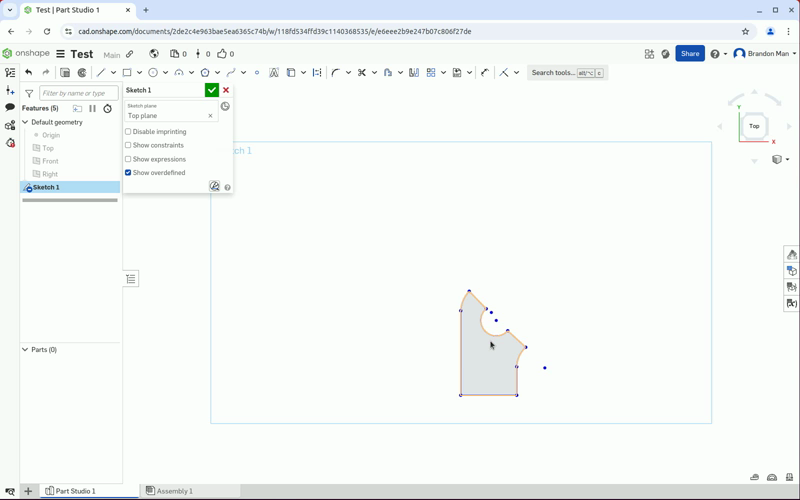
click(490, 340)
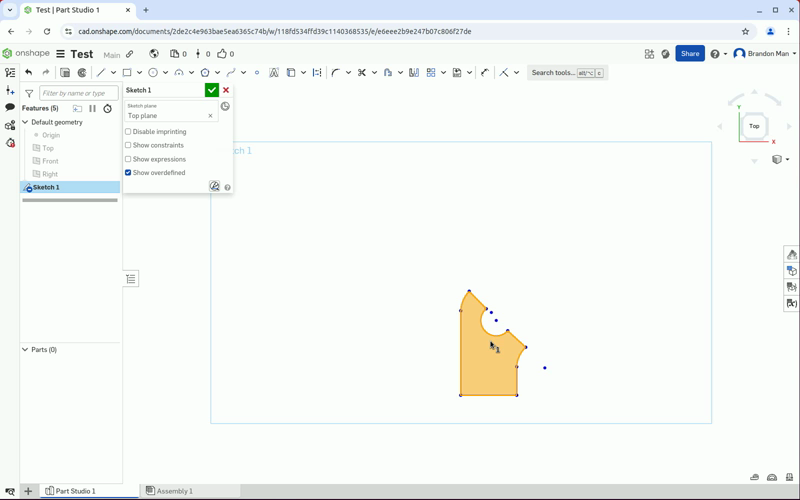
mouse_move(73, 352)
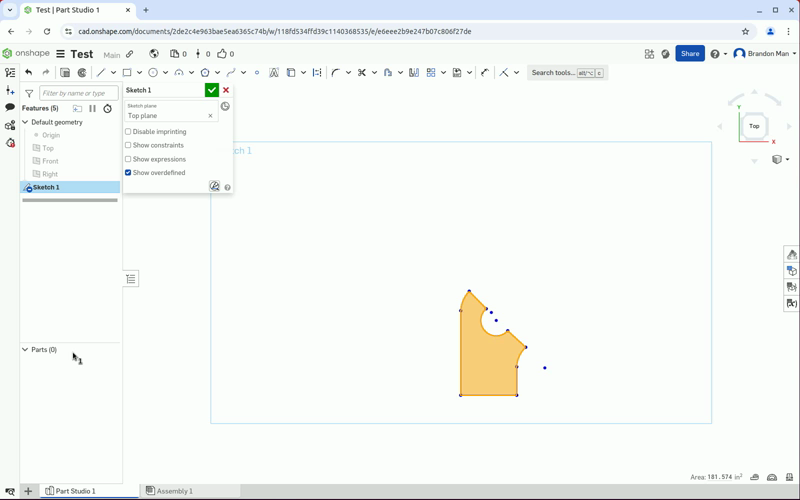
key(shift+y)
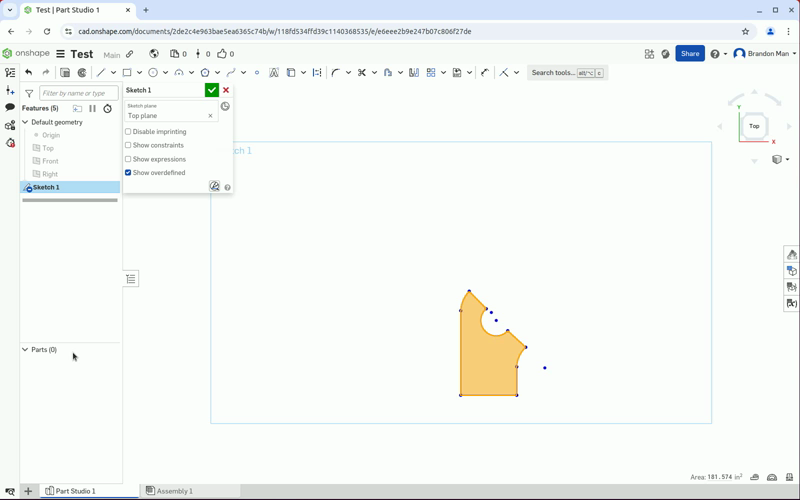
key(shift+e)
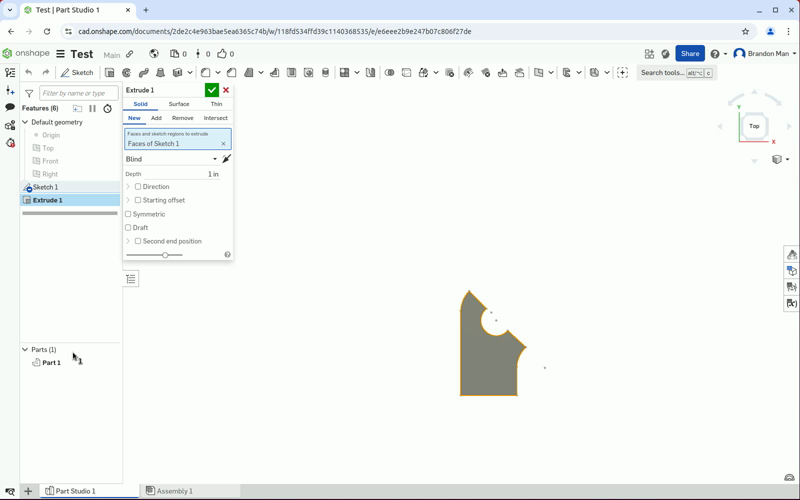
mouse_move(143, 106)
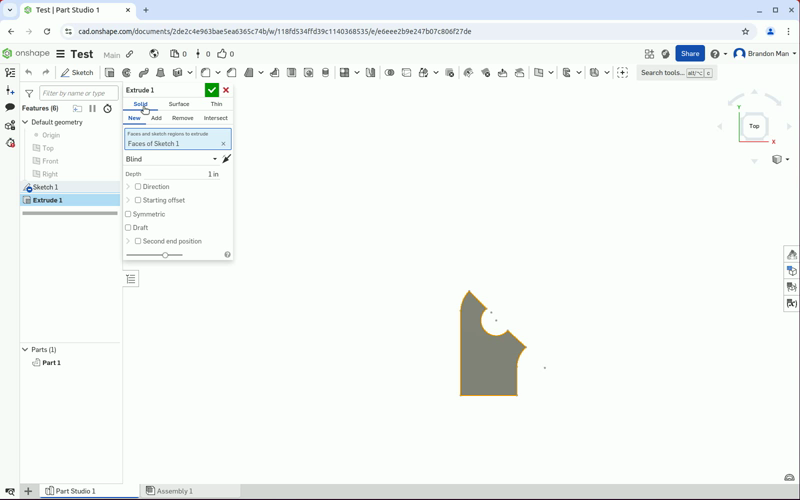
click(143, 106)
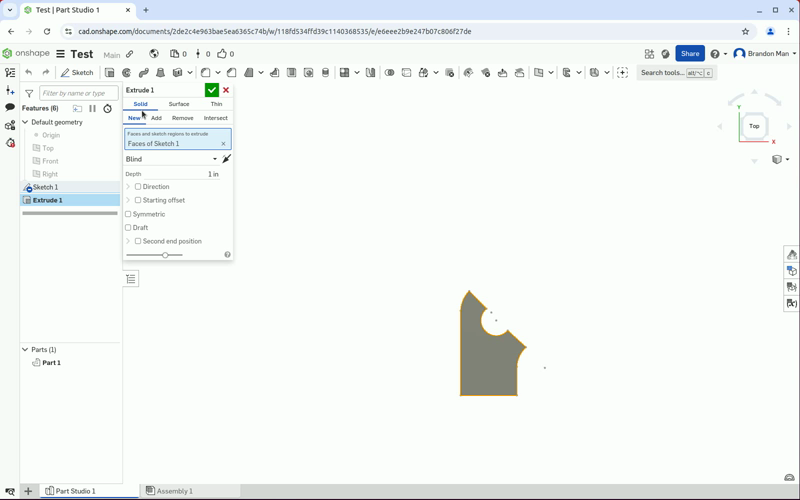
mouse_move(137, 120)
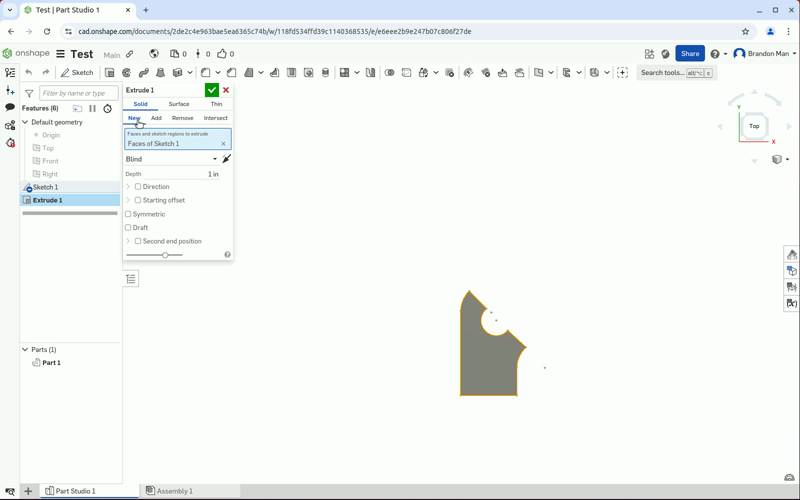
click(137, 120)
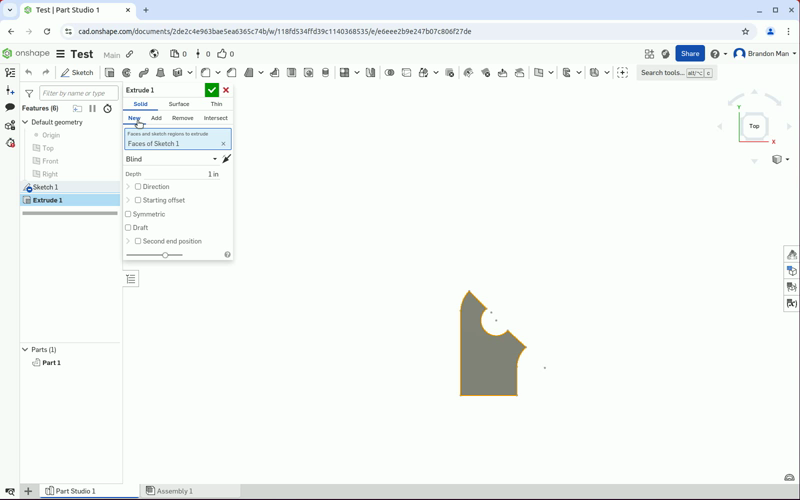
key(tab, 4)
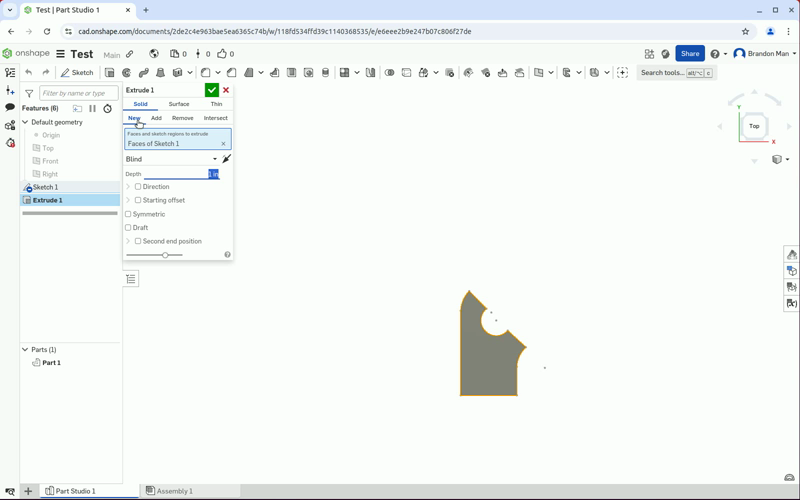
text(3.851)
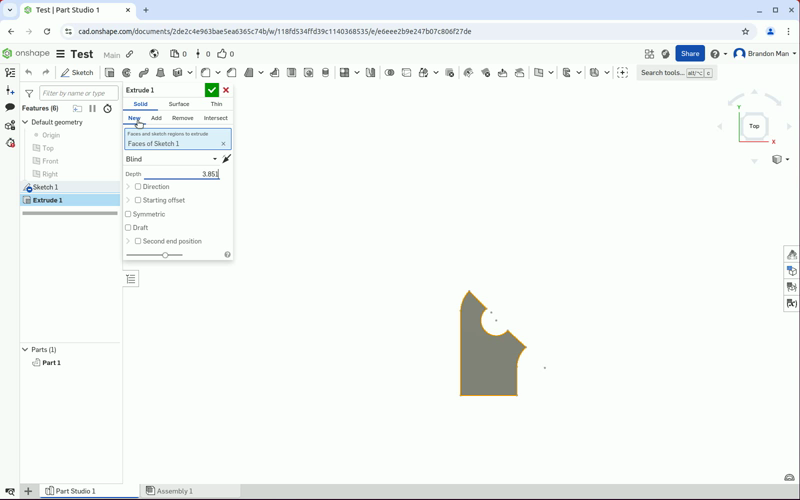
key(enter)
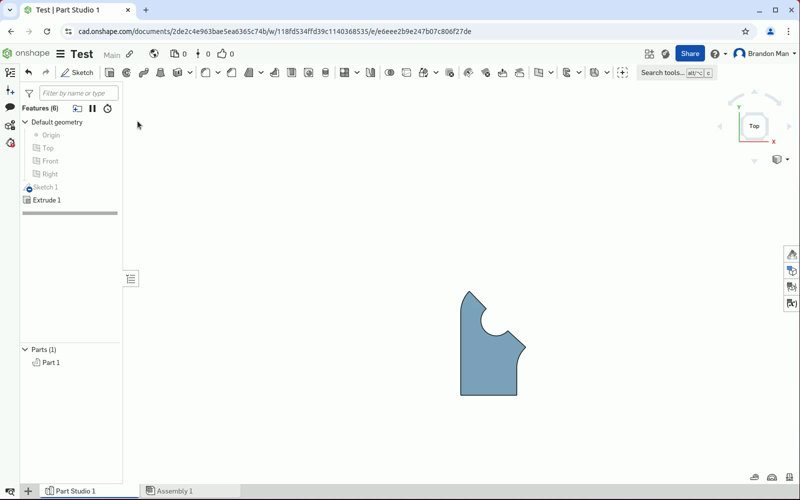
key(shift+h)
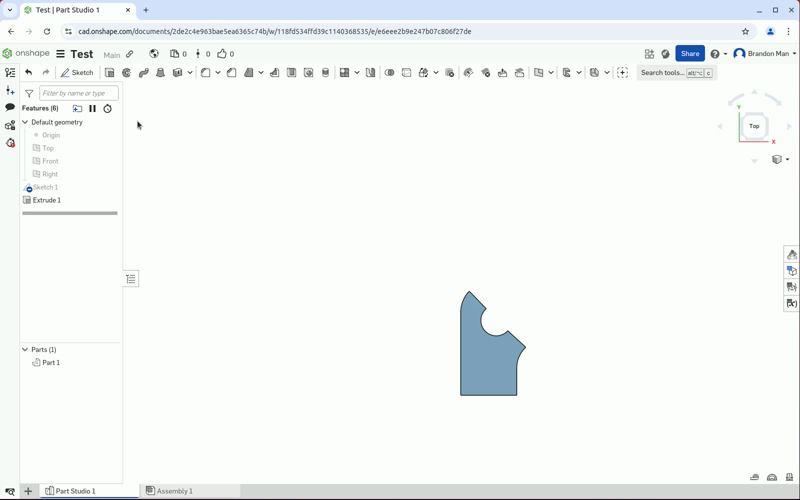
key(shift+h)
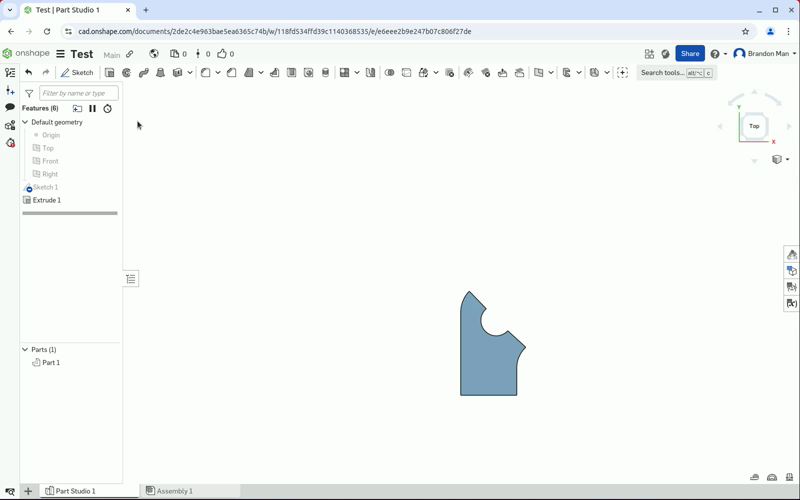
mouse_move(73, 189)
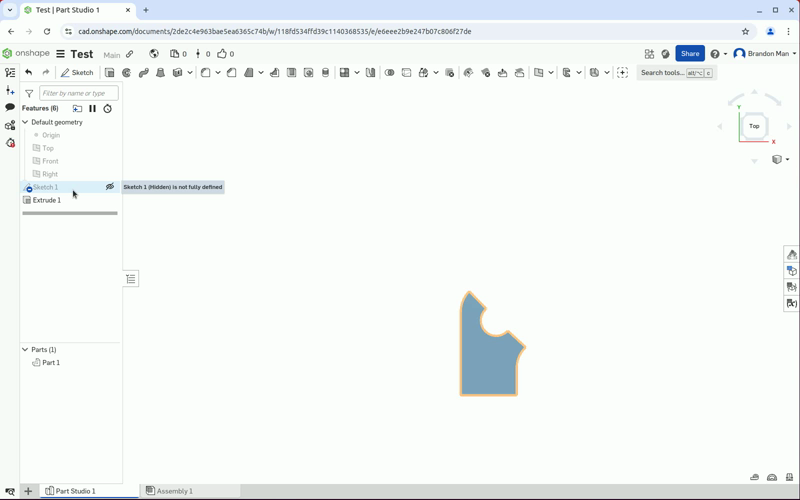
click(73, 189)
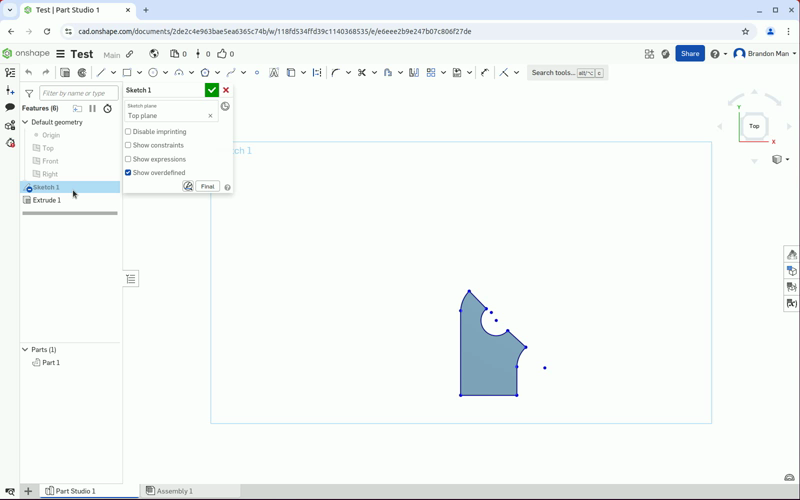
mouse_move(229, 92)
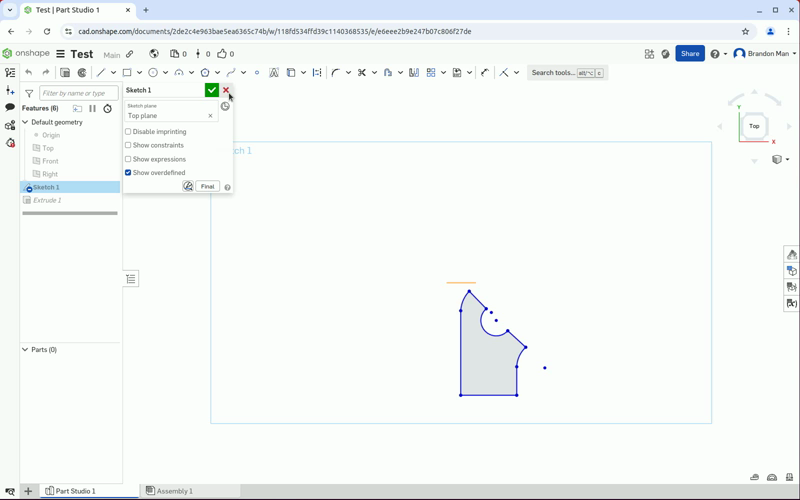
click(229, 92)
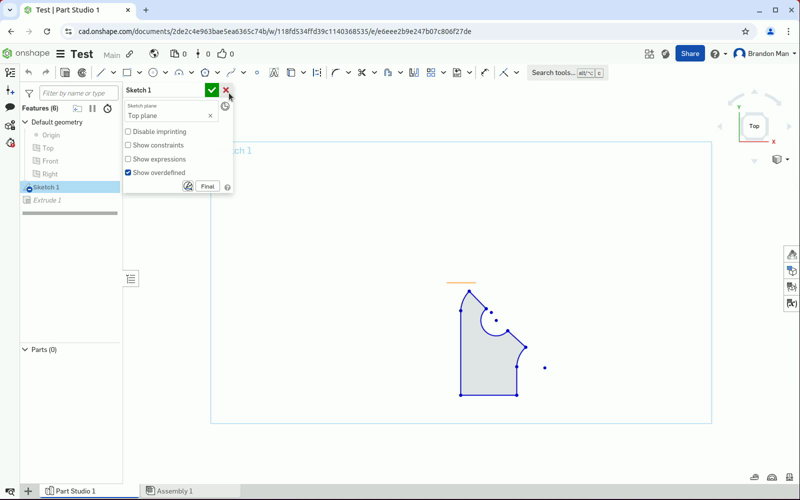
key(shift+s)
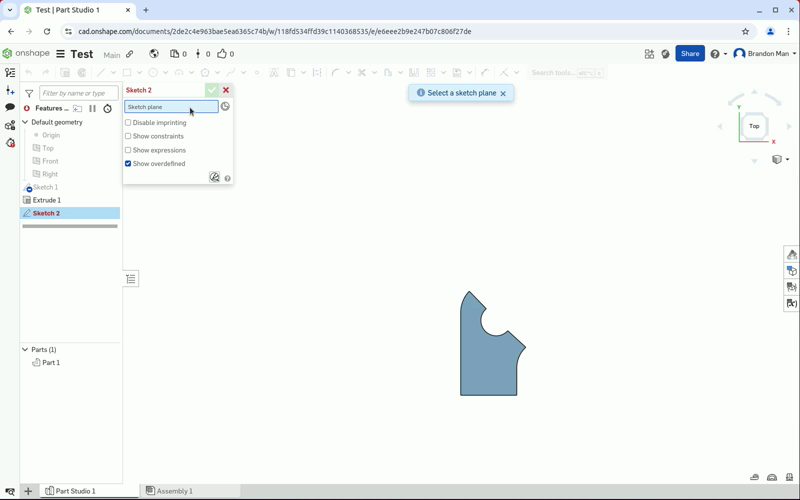
mouse_move(73, 150)
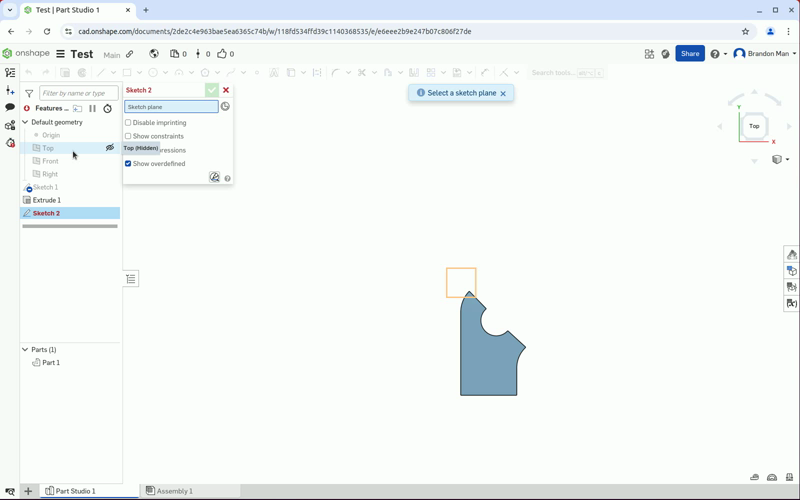
click(73, 150)
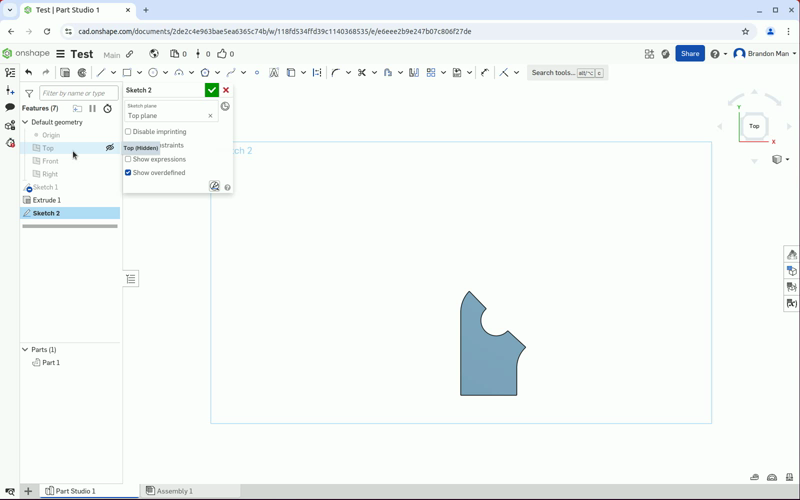
mouse_move(73, 352)
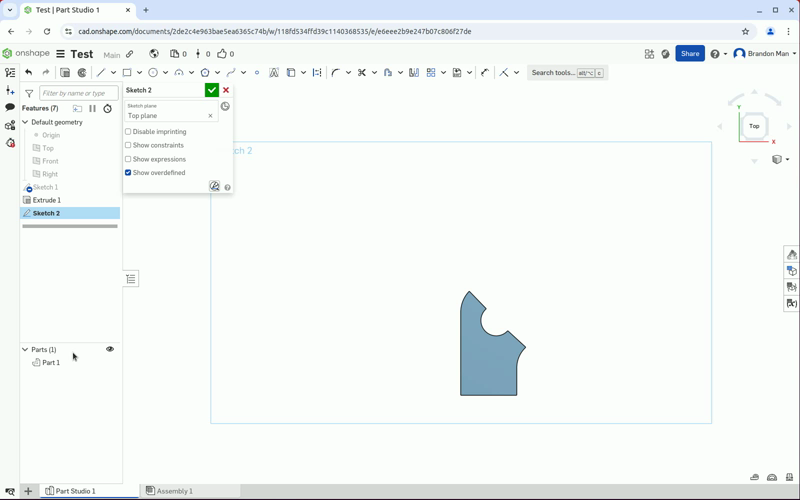
key(y)
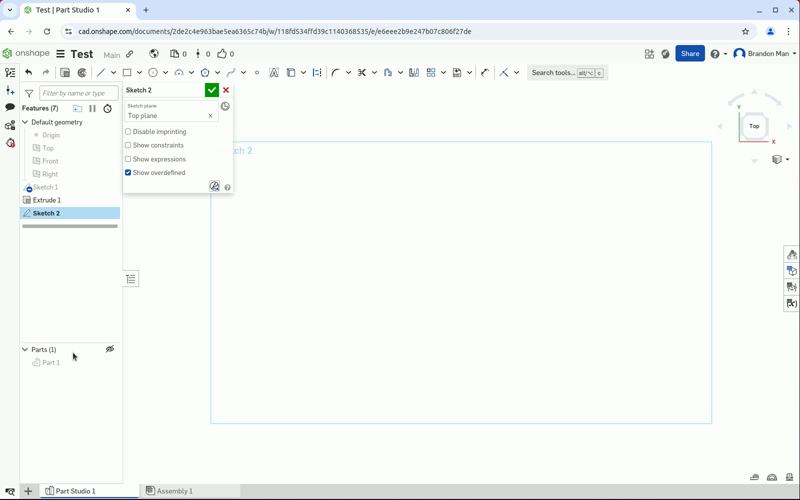
key(l)
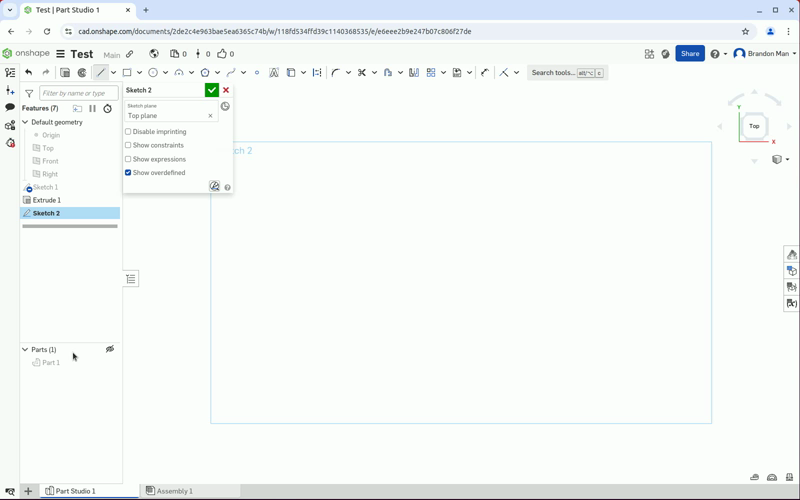
key_down(shift)
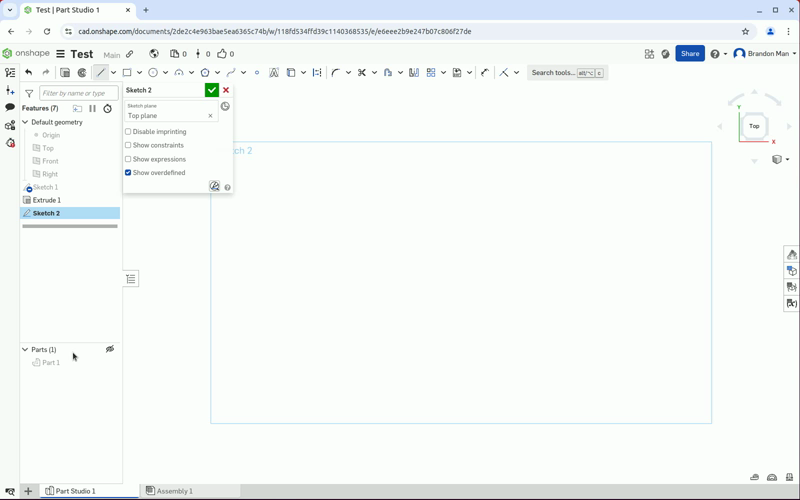
mouse_move(468, 291)
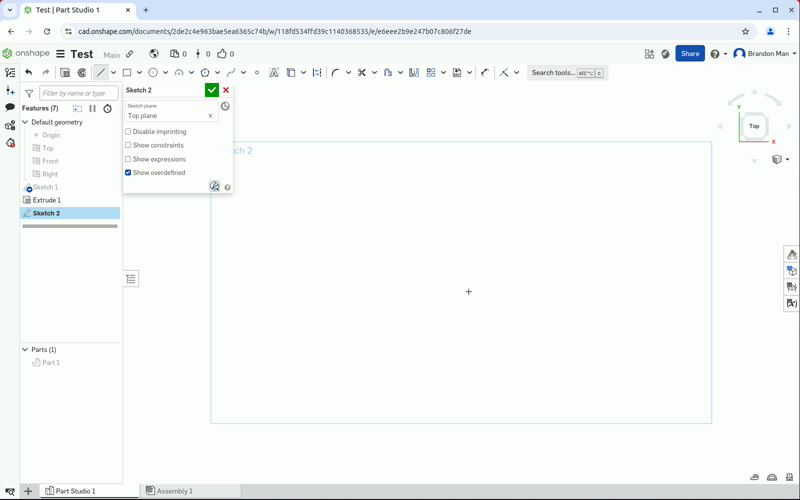
click(468, 291)
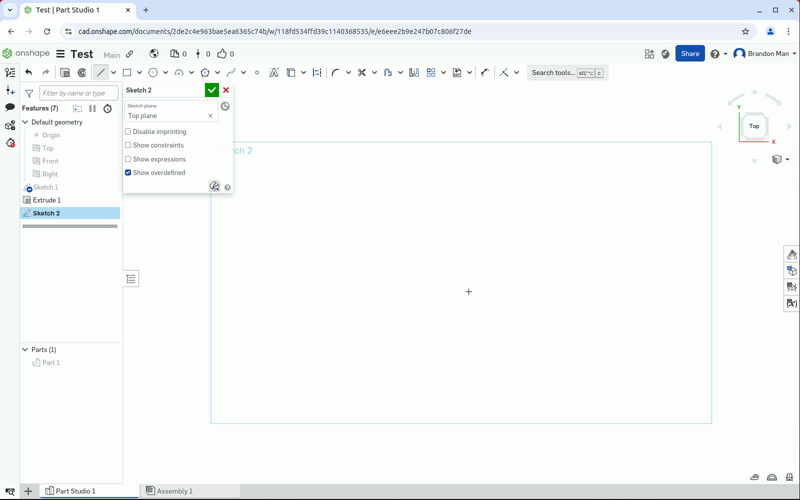
key_up(shift)
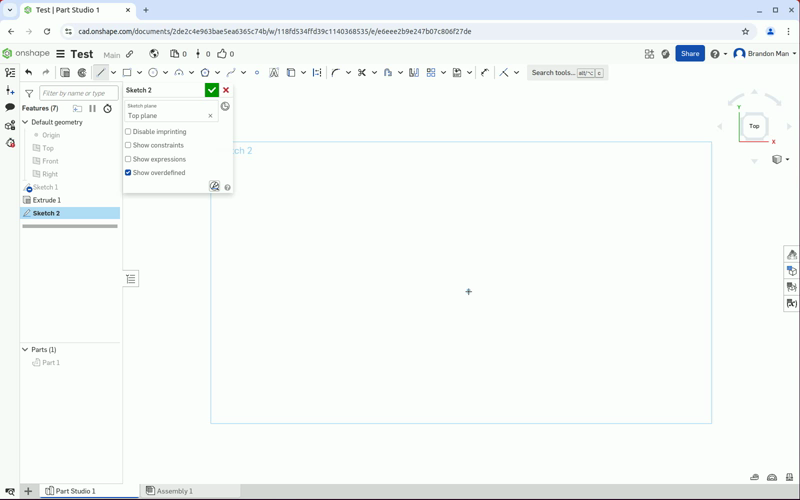
key_down(shift)
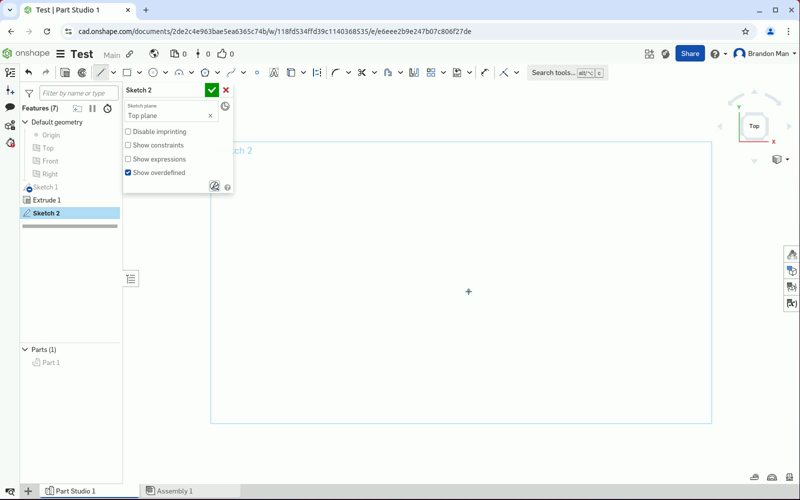
mouse_move(498, 291)
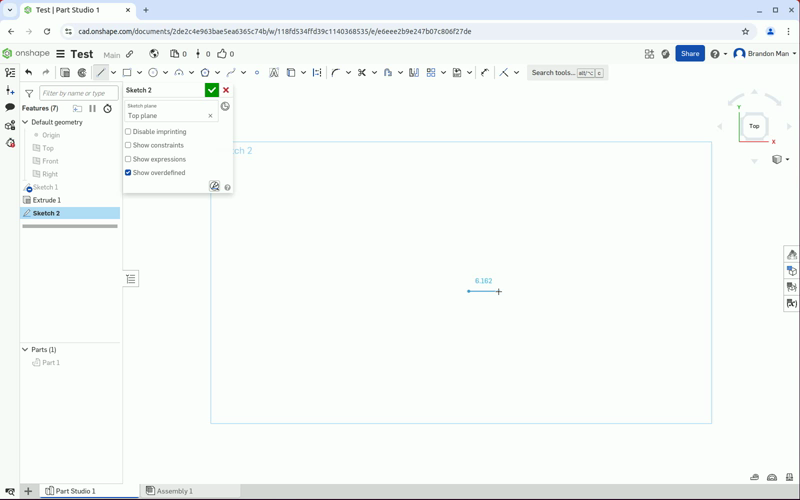
mouse_move(486, 308)
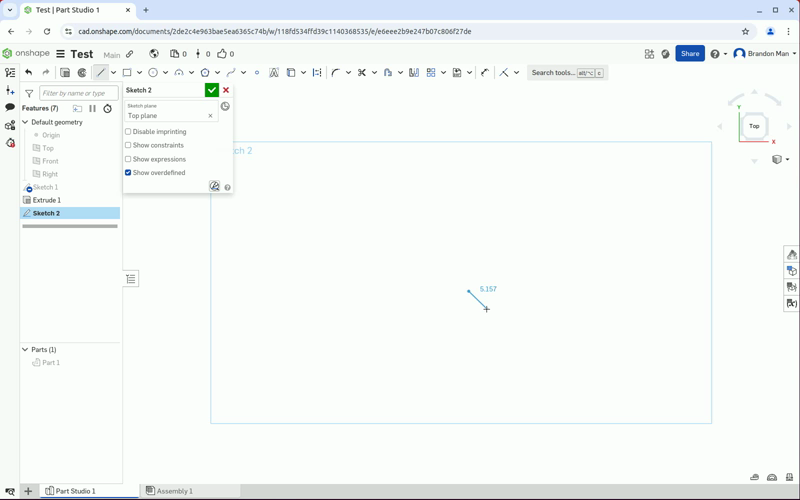
click(486, 308)
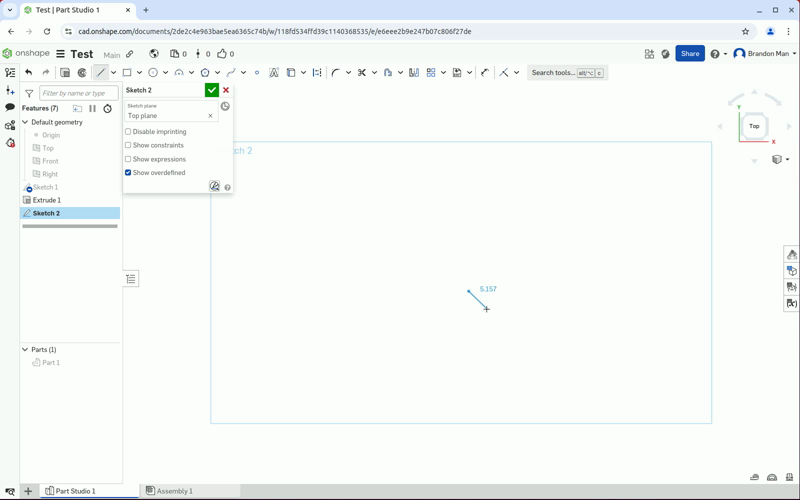
key_up(shift)
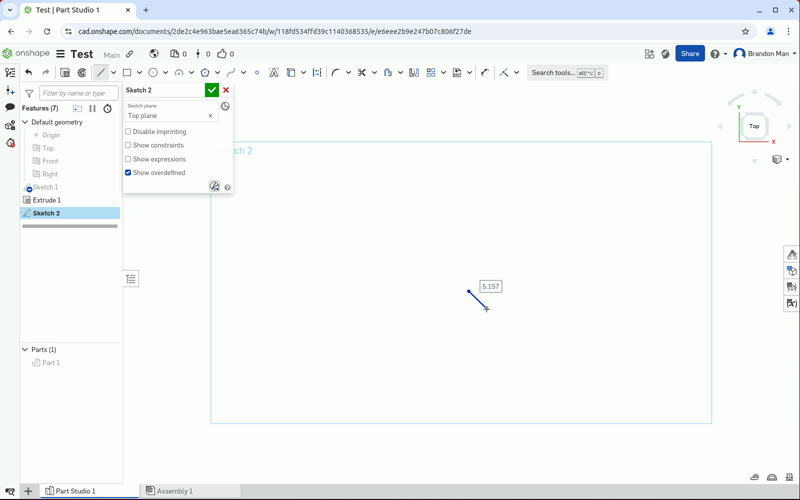
key(esc)
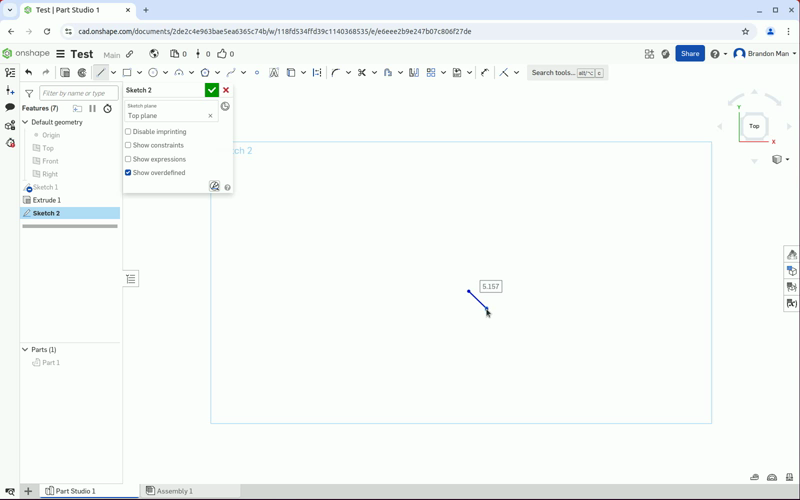
key(a)
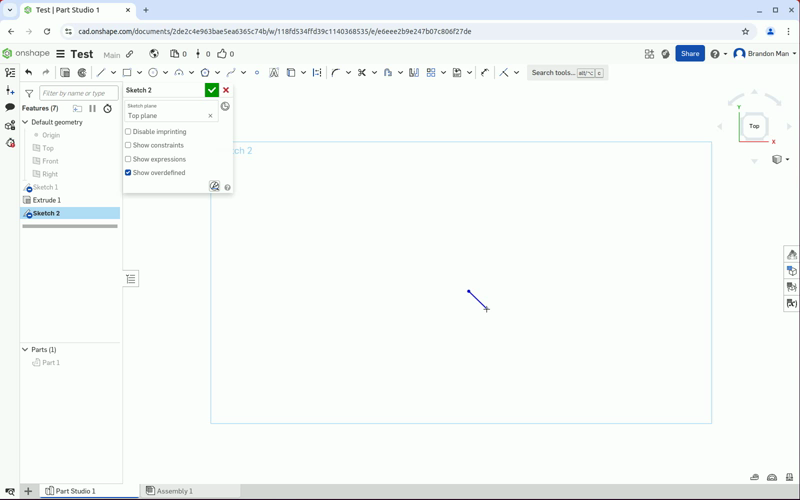
mouse_move(486, 308)
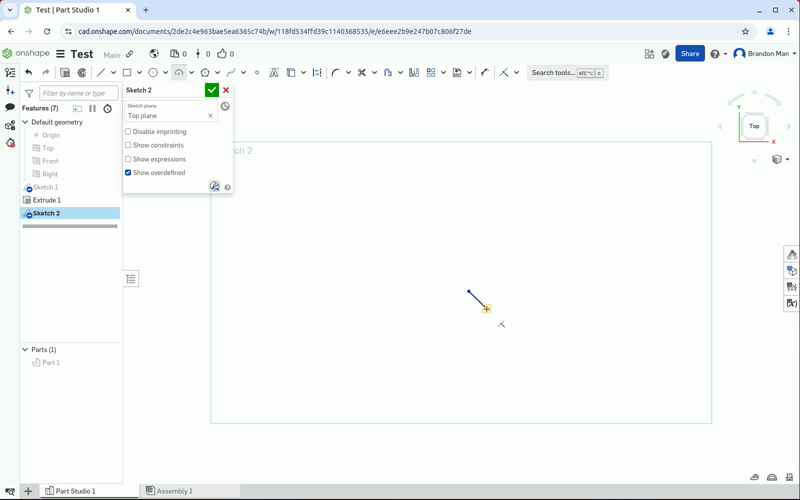
click(486, 308)
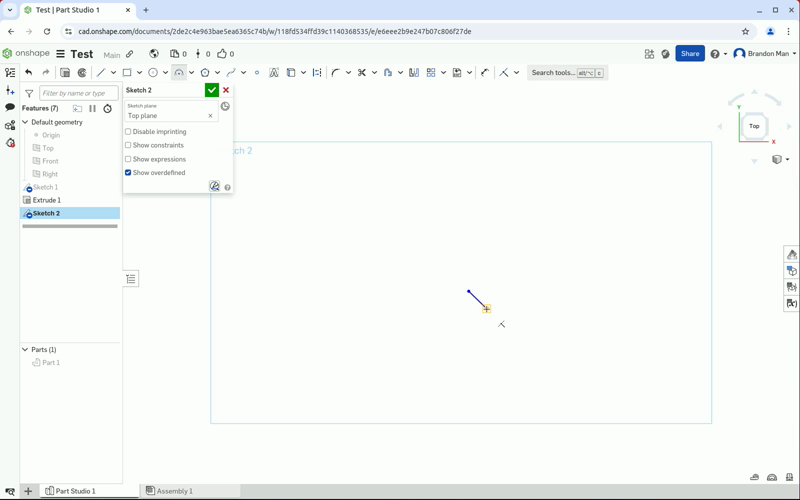
key_down(shift)
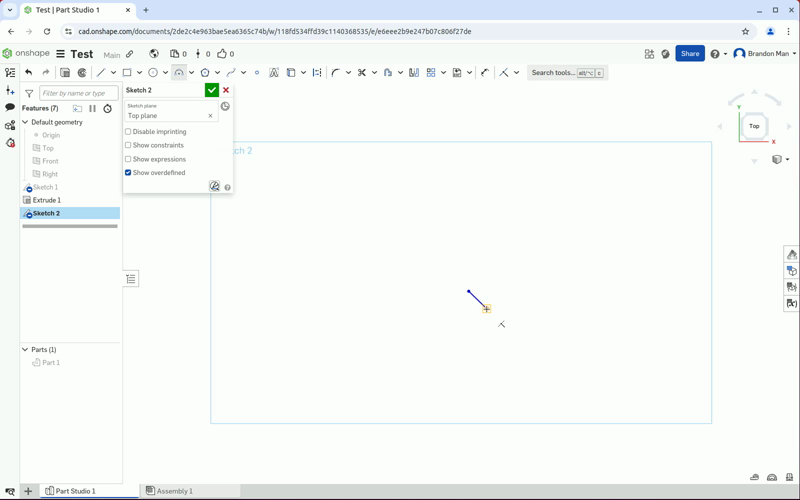
mouse_move(508, 330)
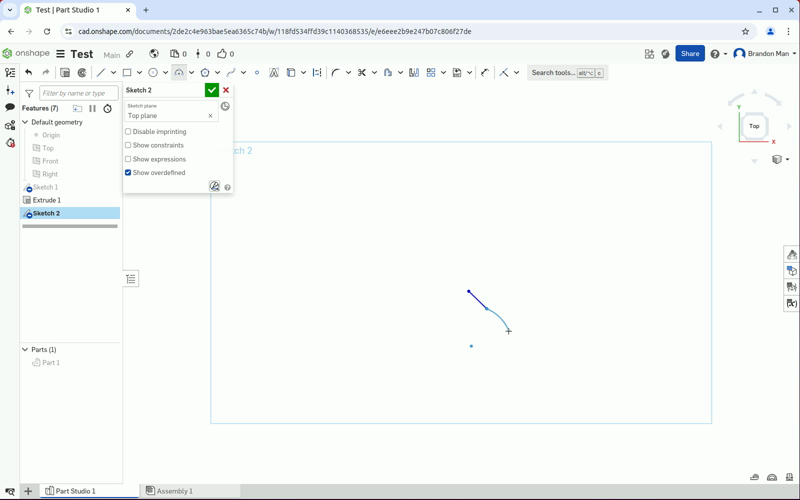
click(508, 330)
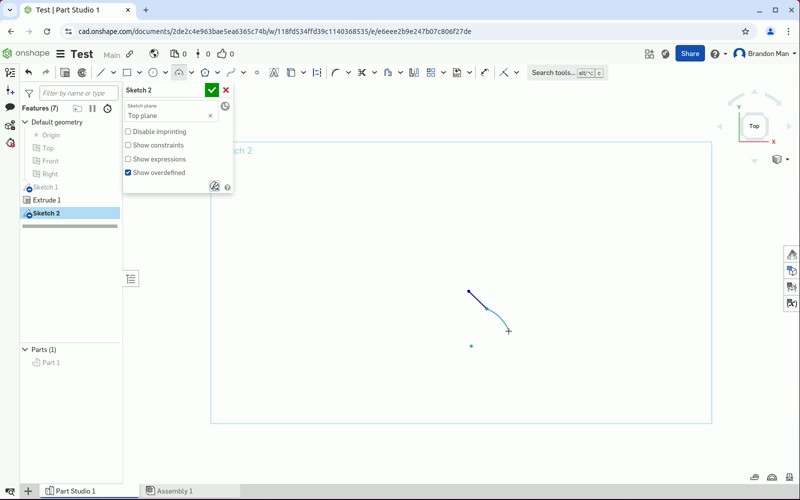
mouse_move(509, 308)
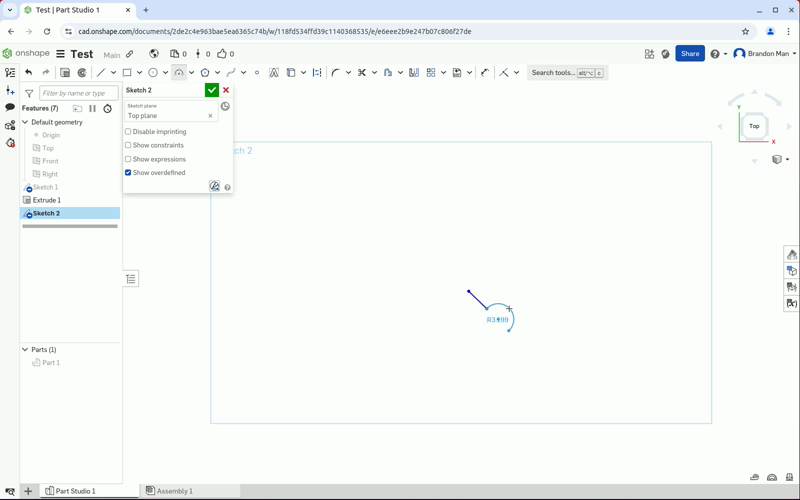
click(509, 308)
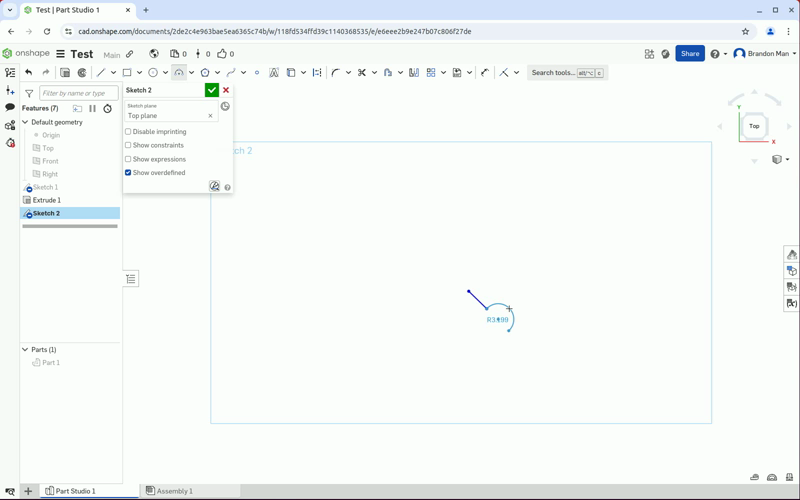
key_up(shift)
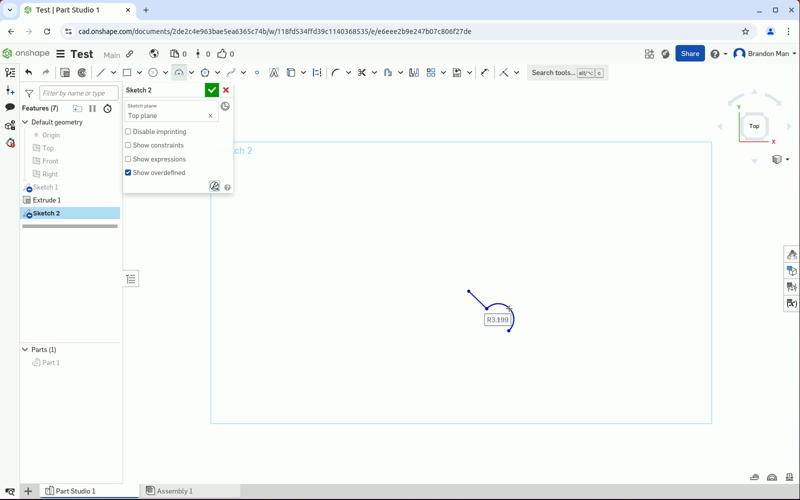
key(esc)
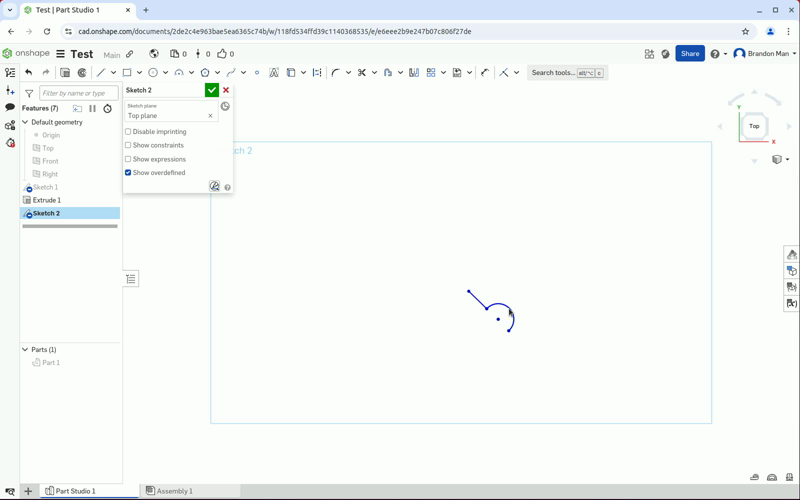
key(l)
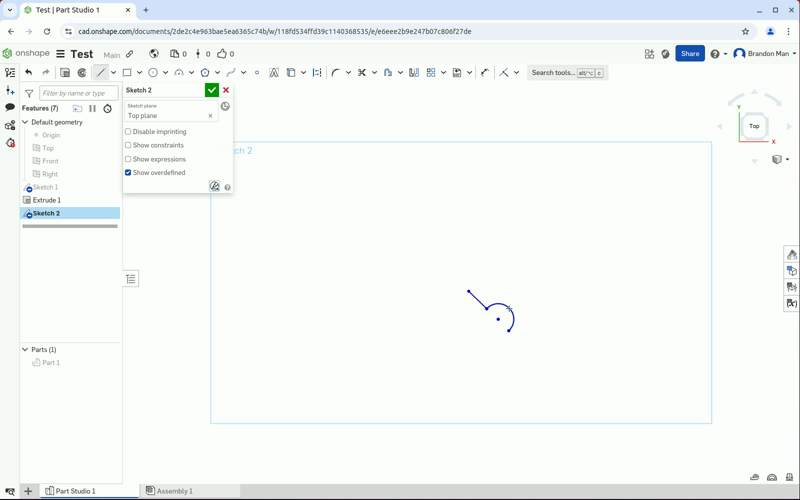
mouse_move(508, 330)
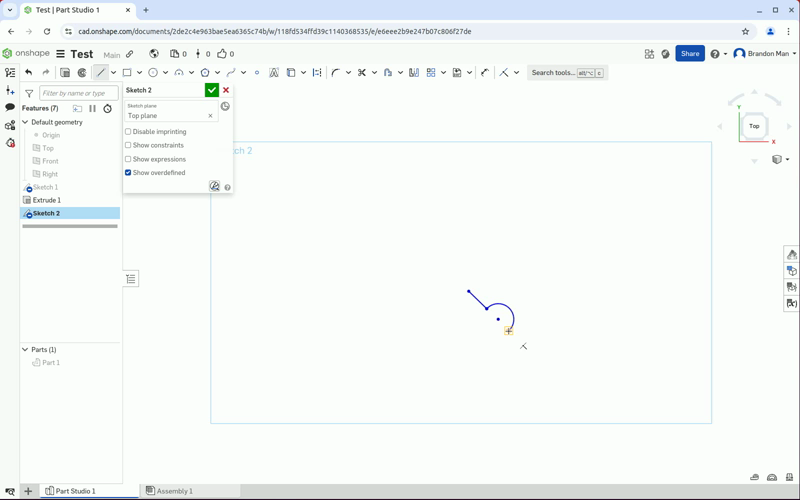
click(508, 330)
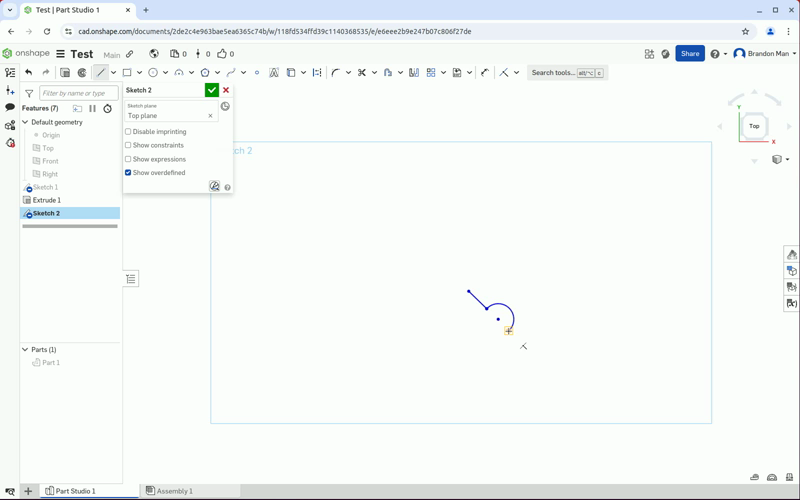
key_down(shift)
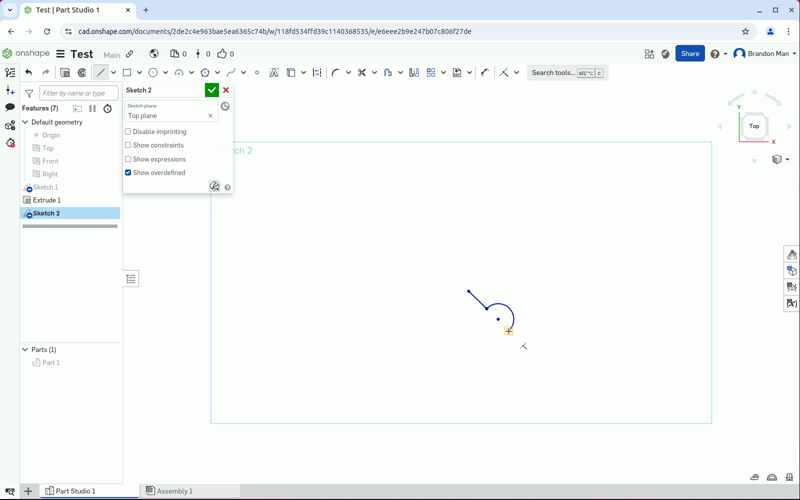
mouse_move(538, 330)
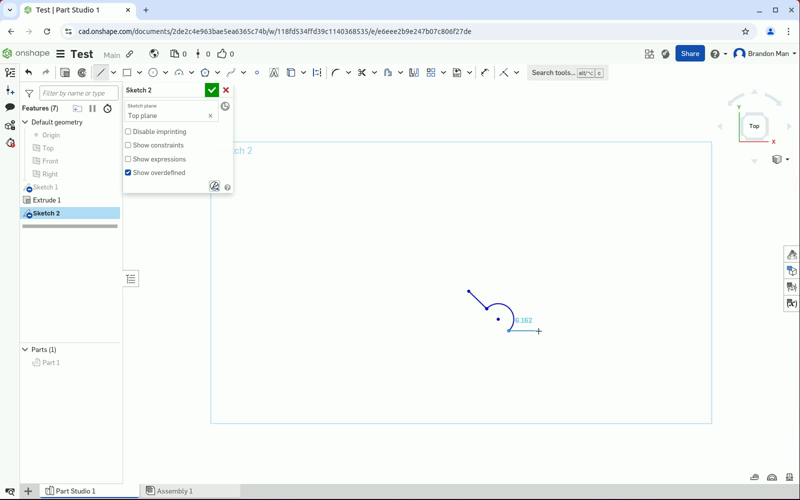
mouse_move(525, 347)
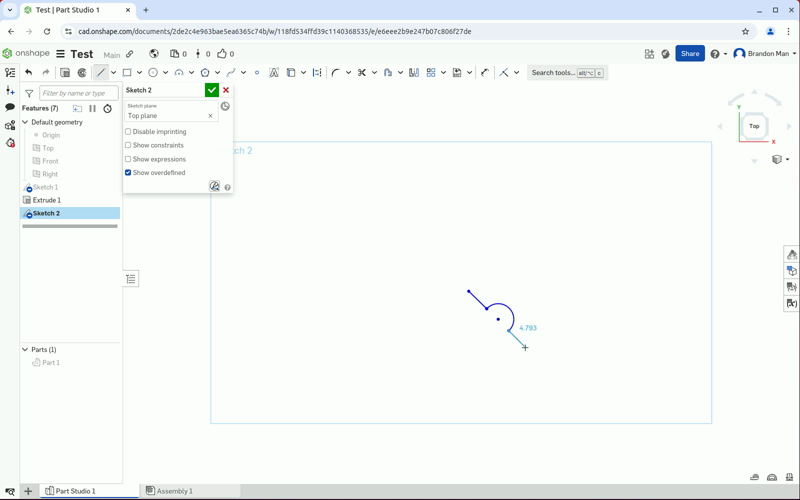
click(525, 347)
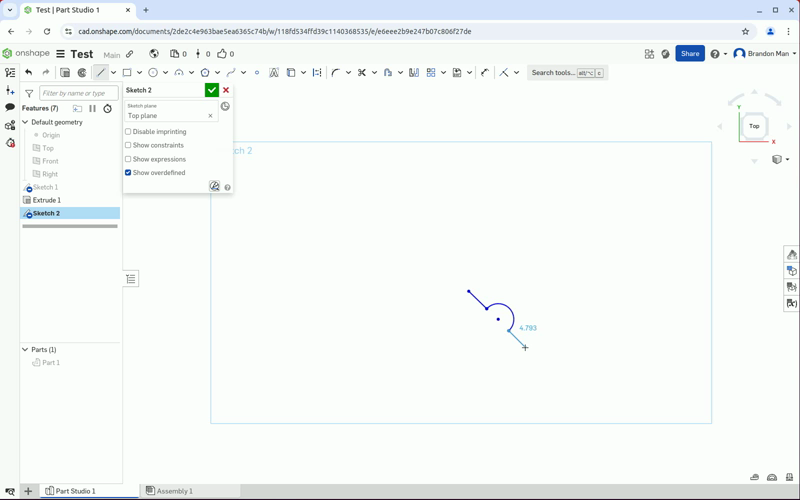
key_up(shift)
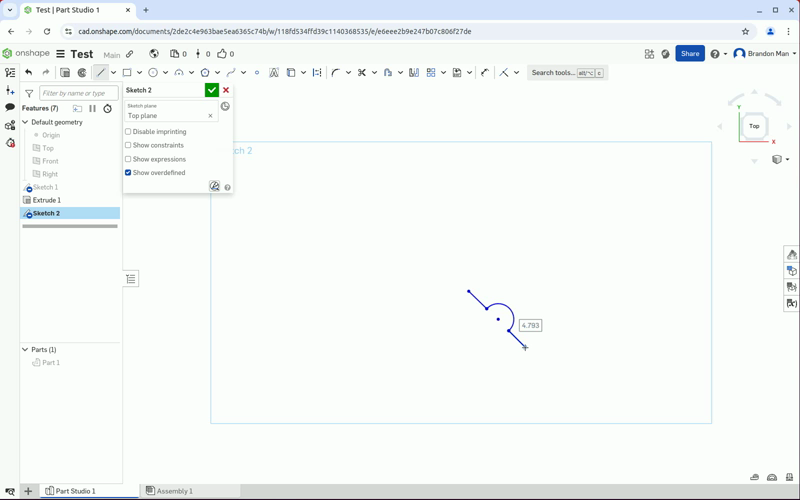
key(esc)
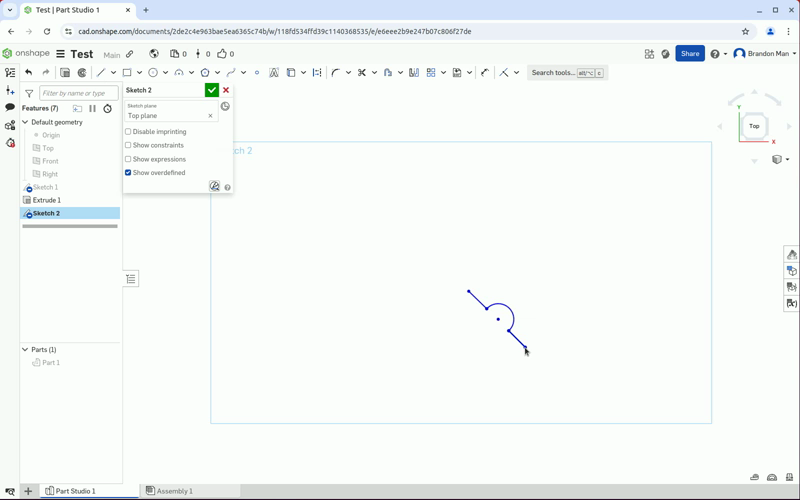
key(a)
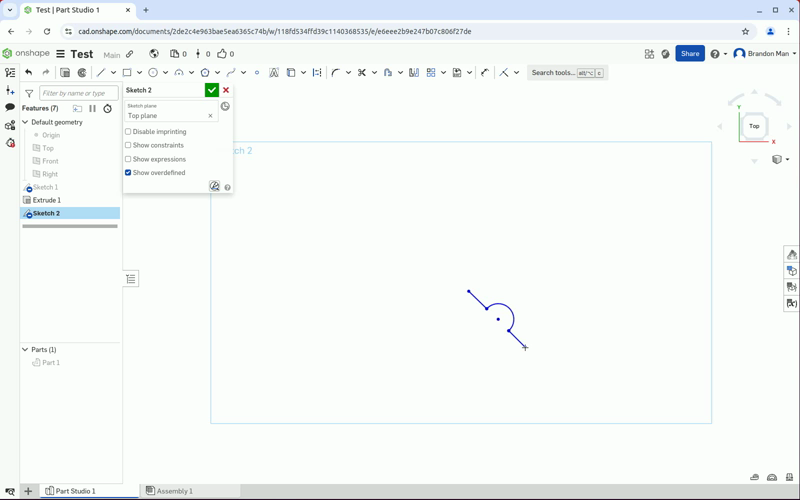
mouse_move(525, 347)
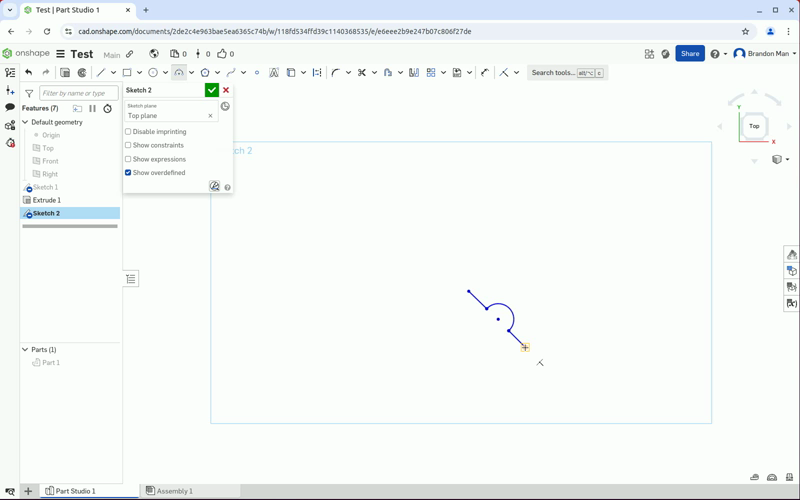
click(525, 347)
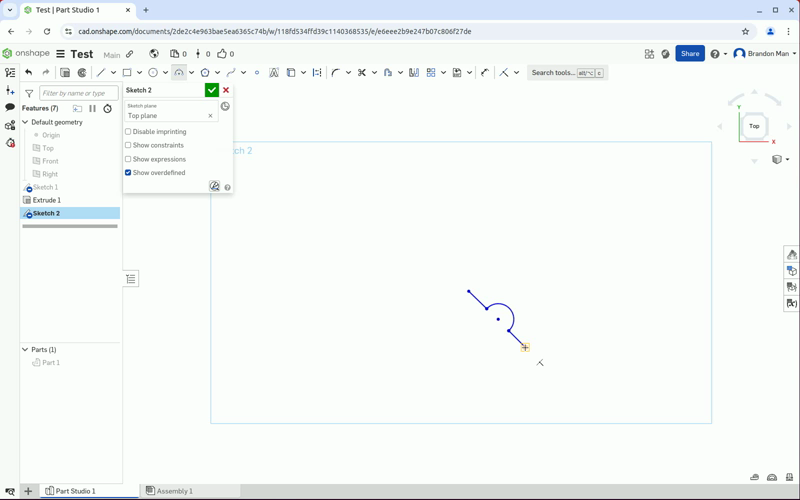
key_down(shift)
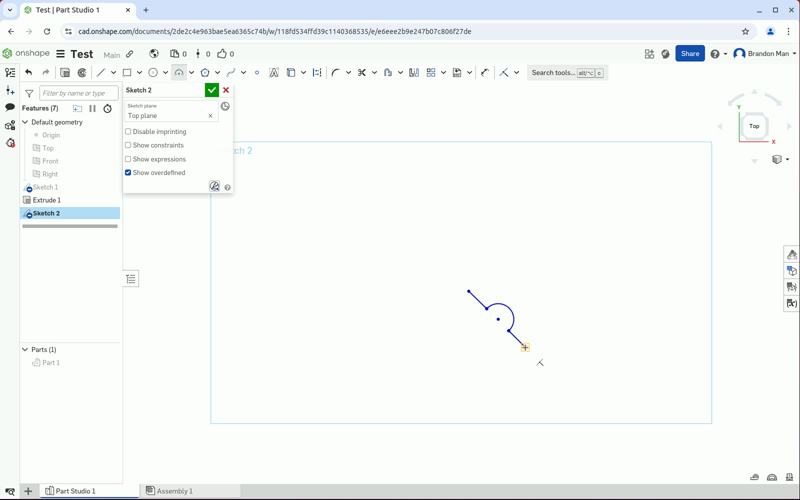
mouse_move(544, 339)
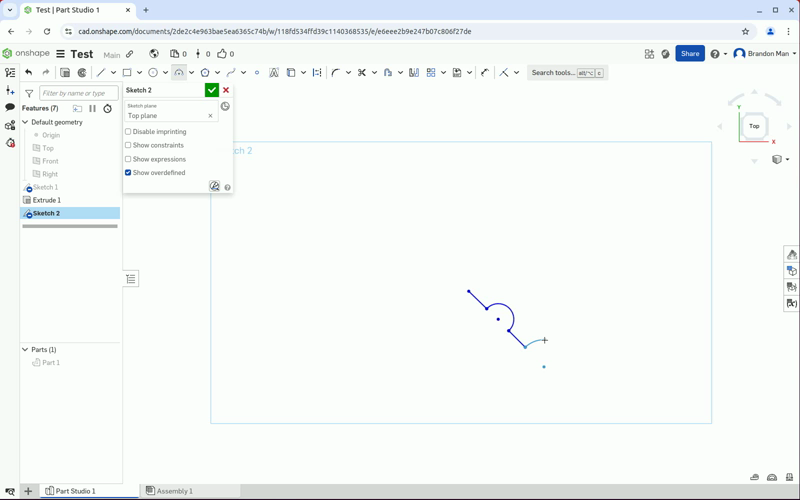
click(544, 339)
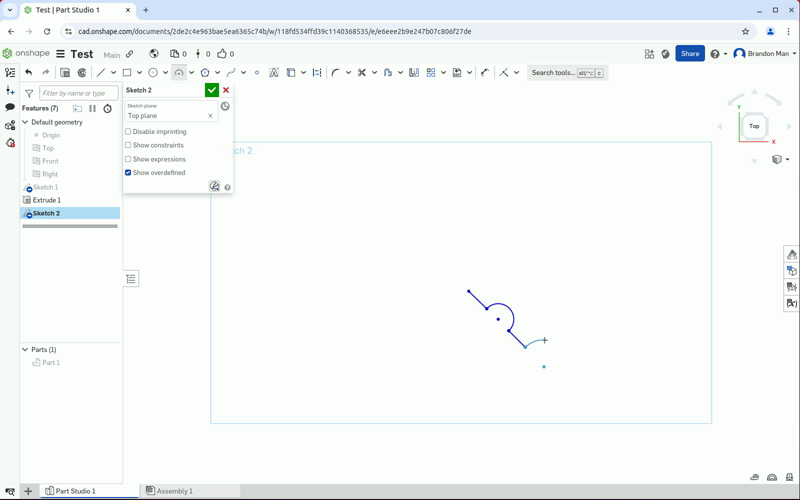
mouse_move(534, 341)
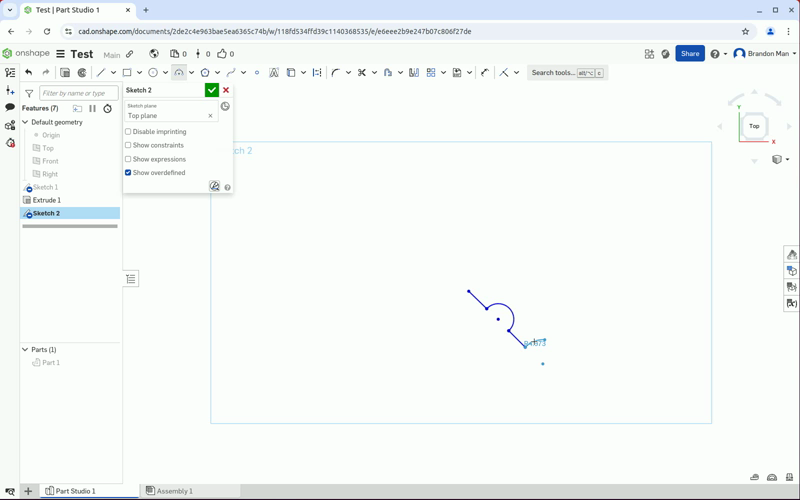
click(534, 341)
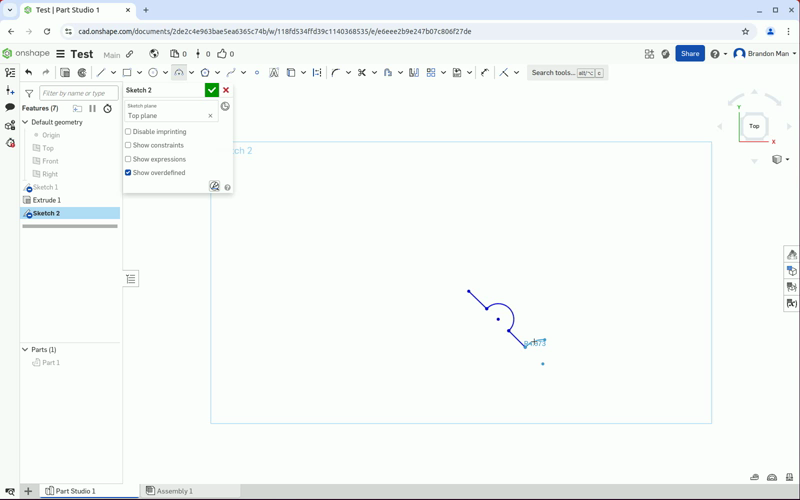
key_up(shift)
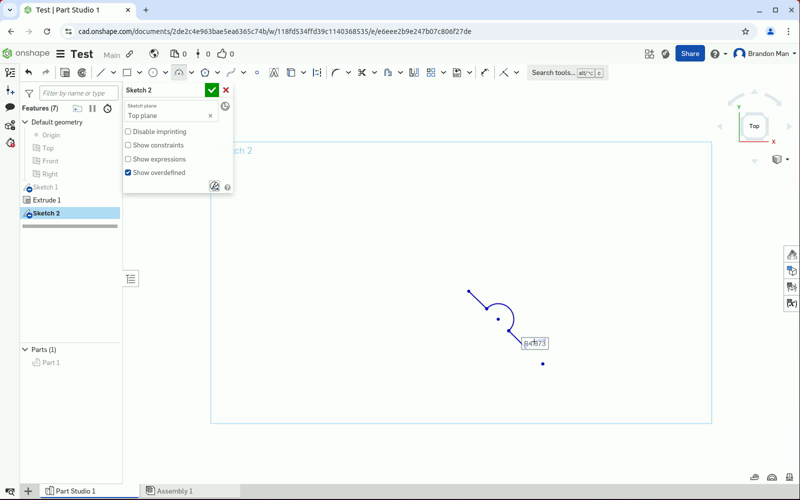
key(esc)
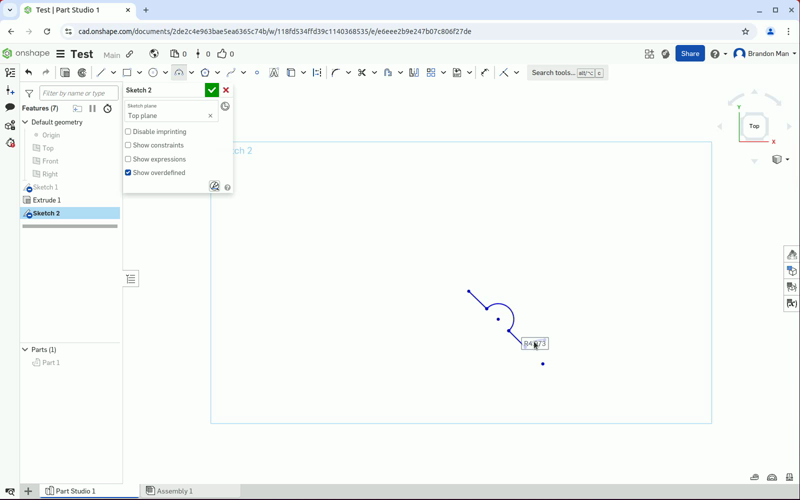
key(l)
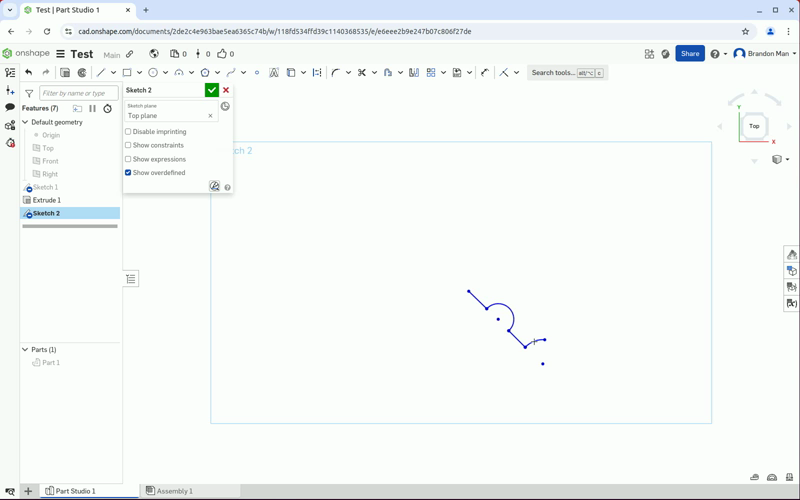
mouse_move(544, 339)
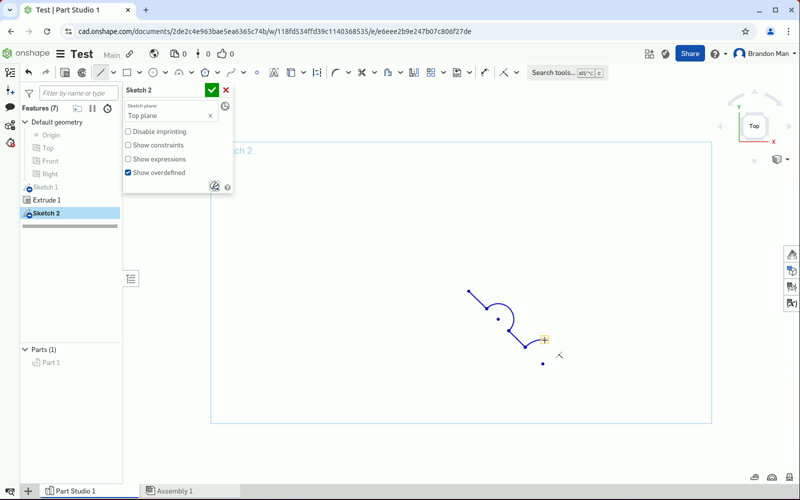
click(544, 339)
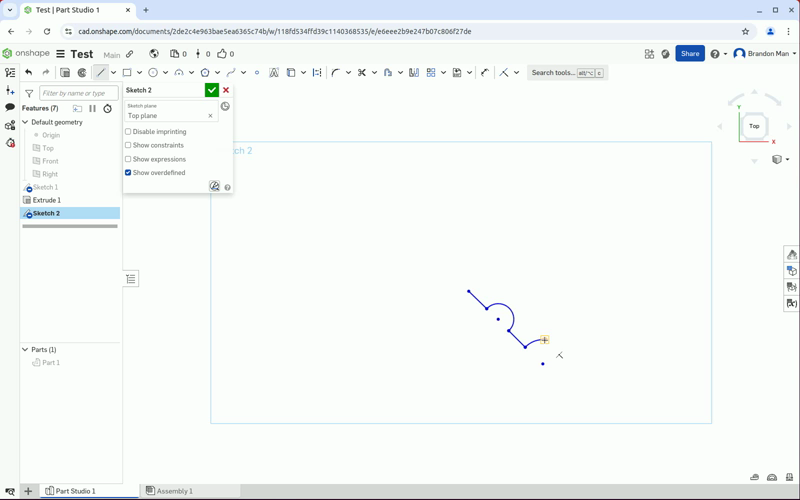
key_down(shift)
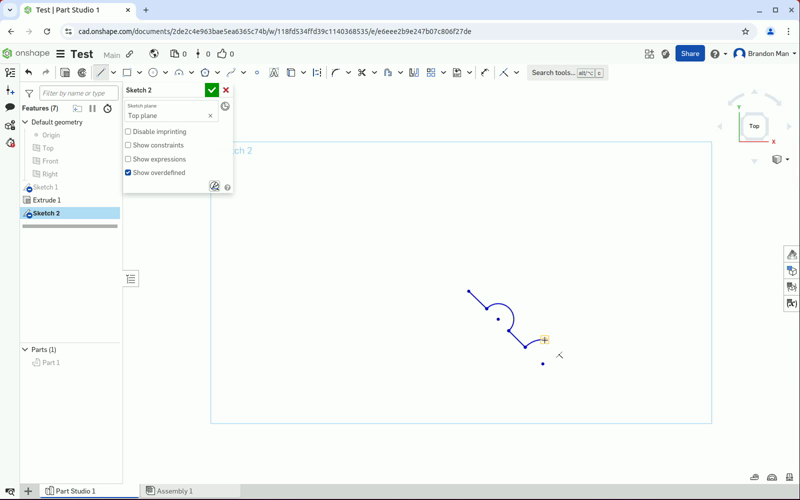
mouse_move(574, 339)
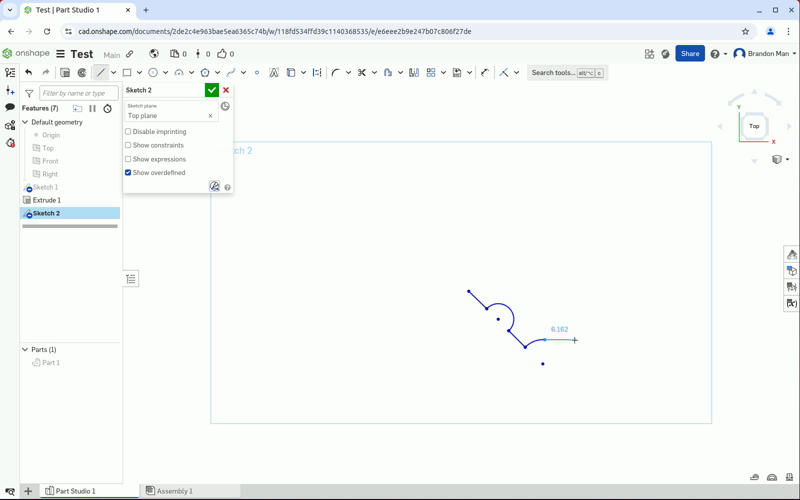
mouse_move(573, 339)
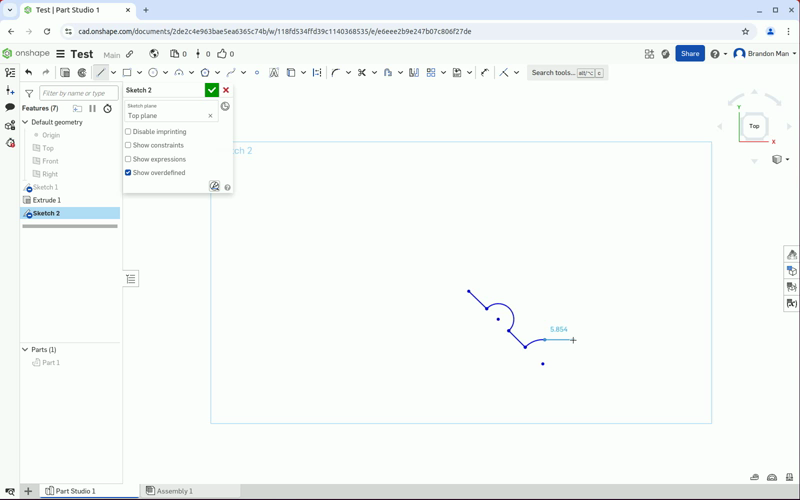
click(573, 339)
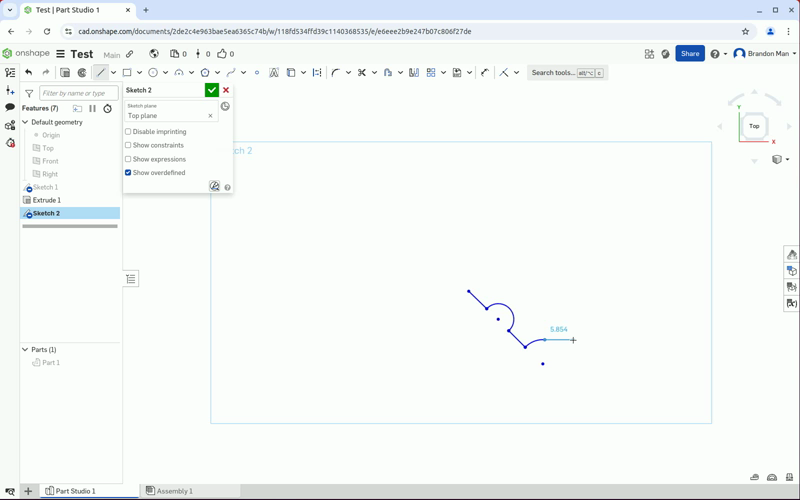
key_up(shift)
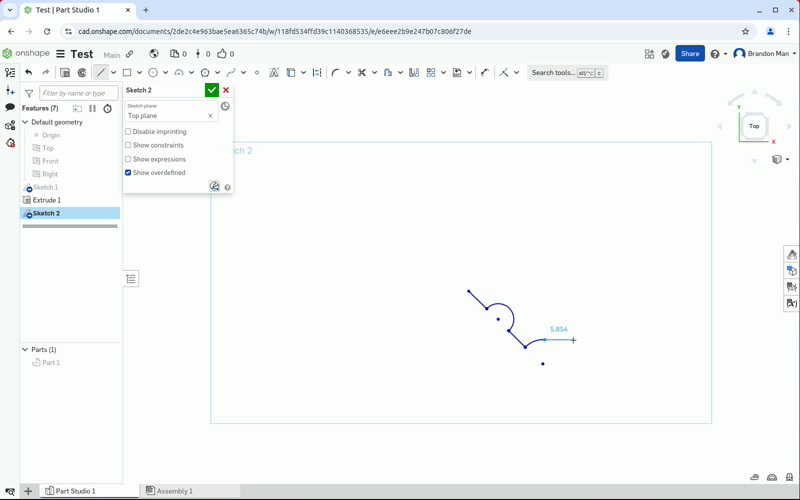
key_down(shift)
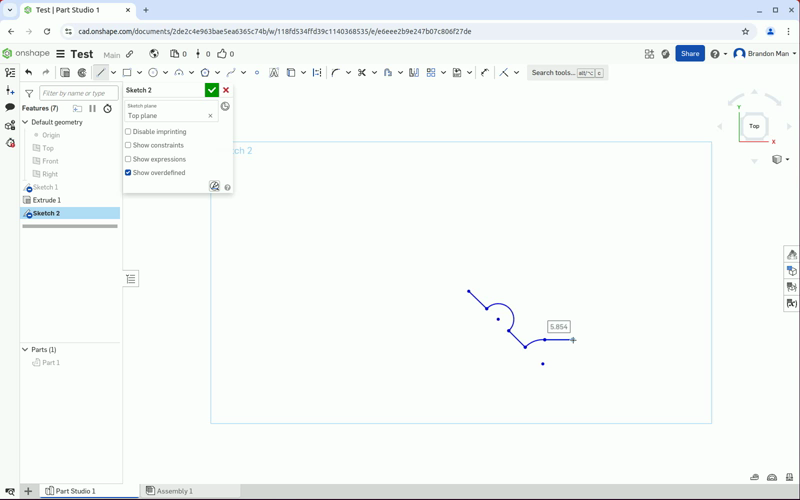
mouse_move(589, 339)
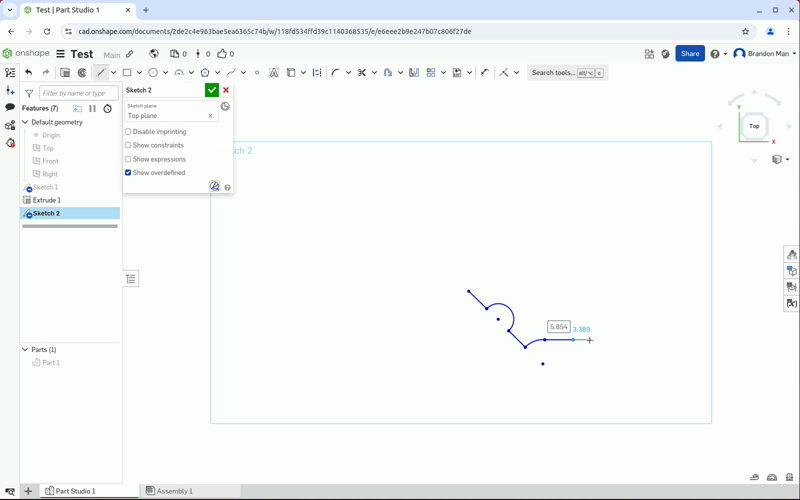
mouse_move(573, 282)
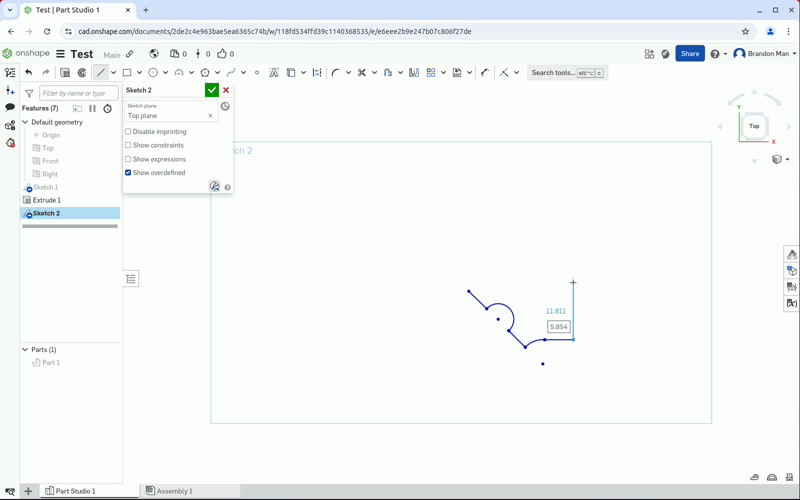
click(573, 282)
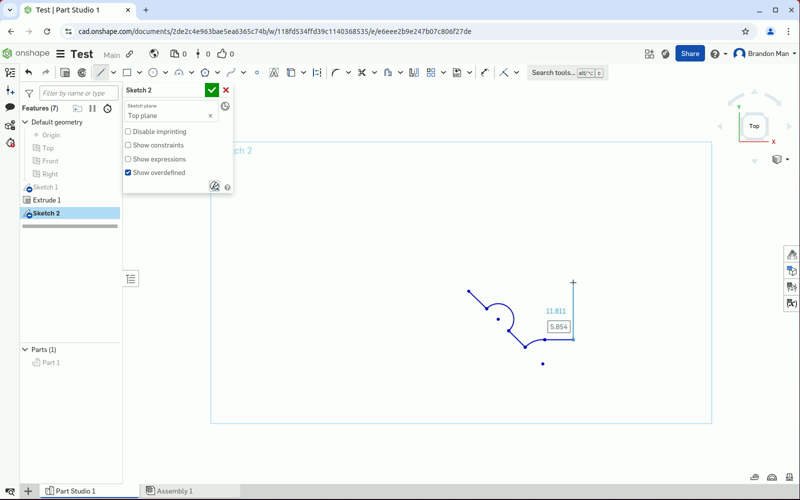
key_up(shift)
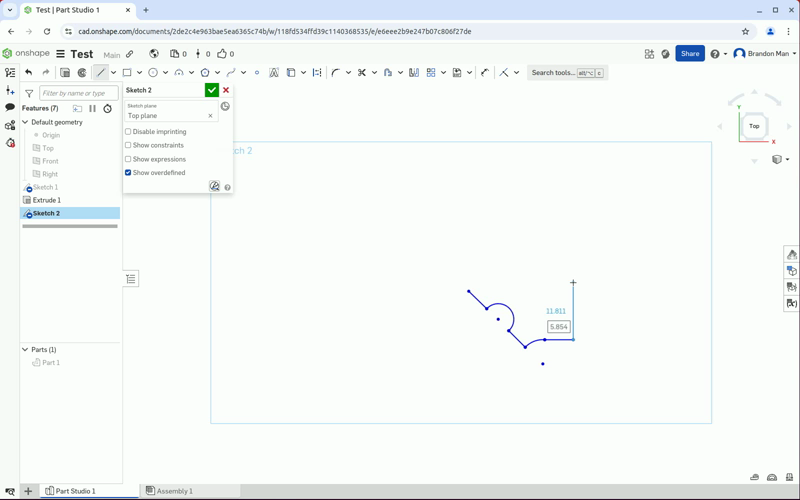
key_down(shift)
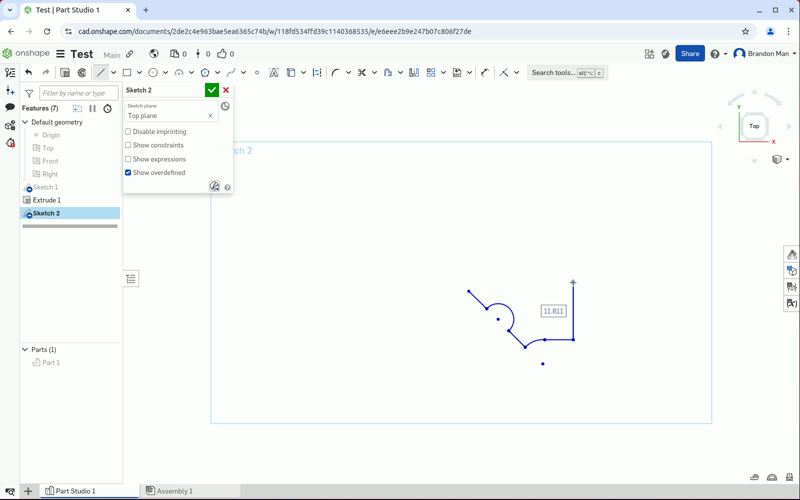
mouse_move(488, 282)
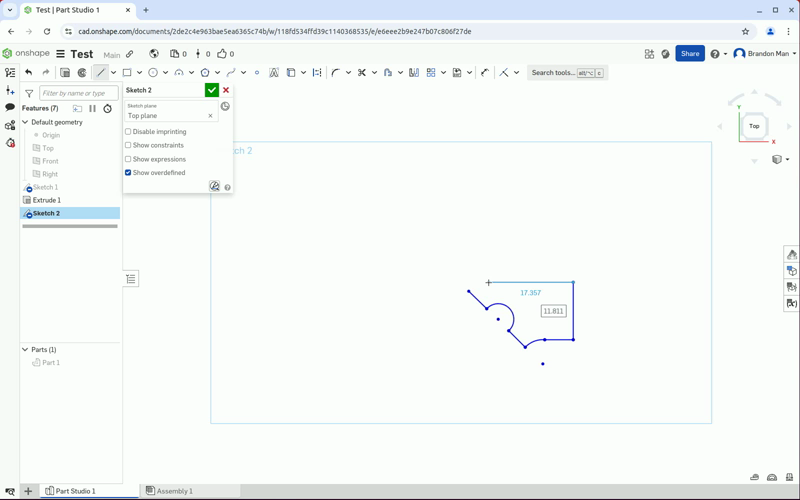
click(488, 282)
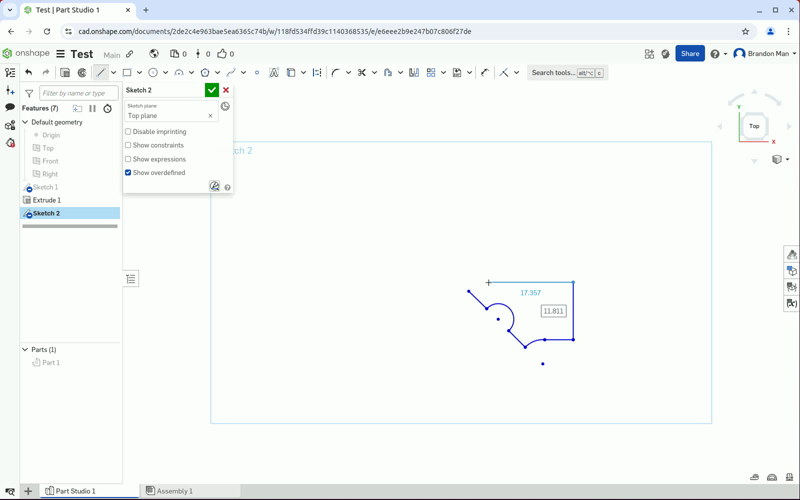
key_up(shift)
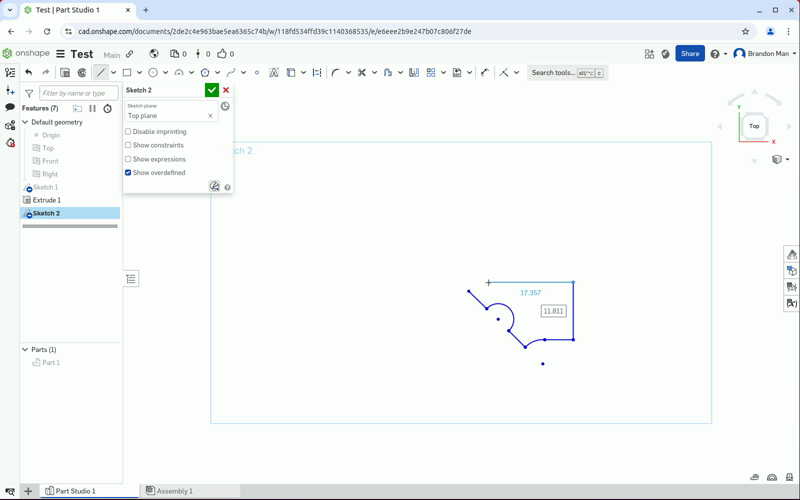
key(esc)
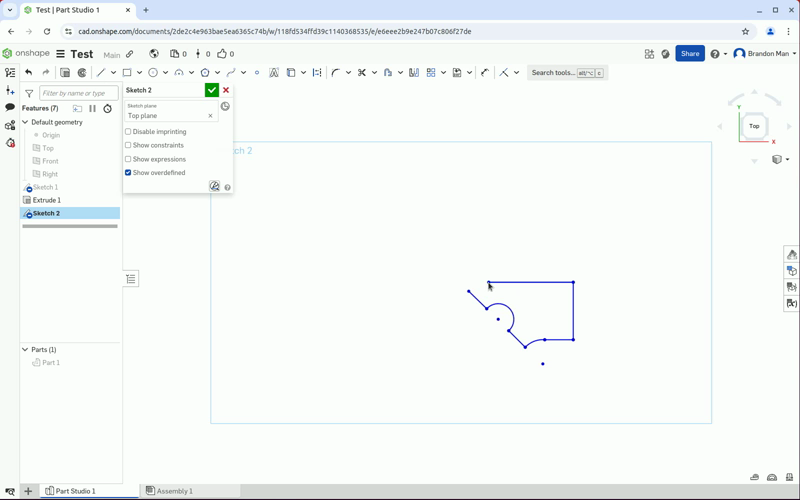
key(a)
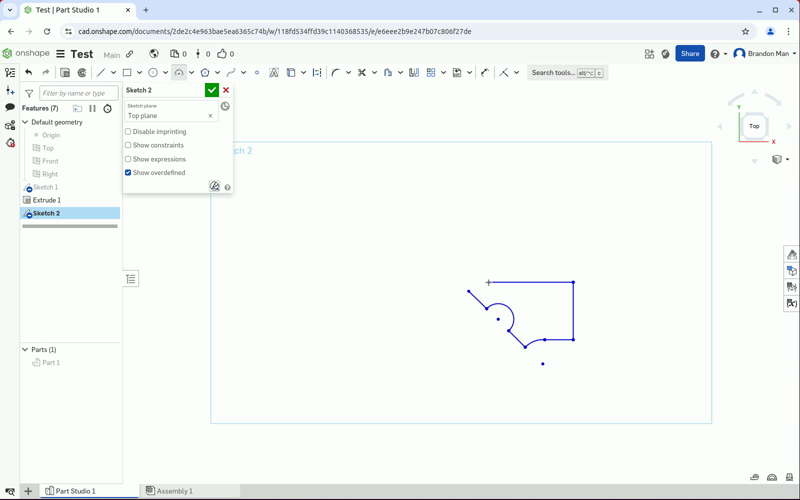
mouse_move(488, 282)
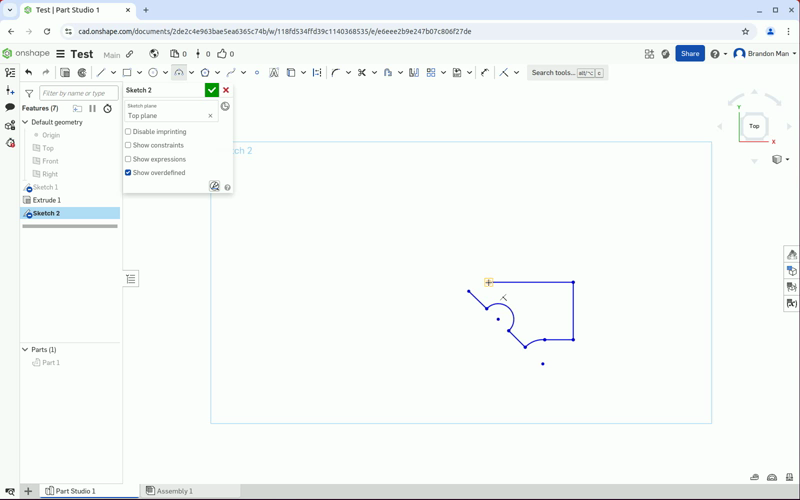
click(488, 282)
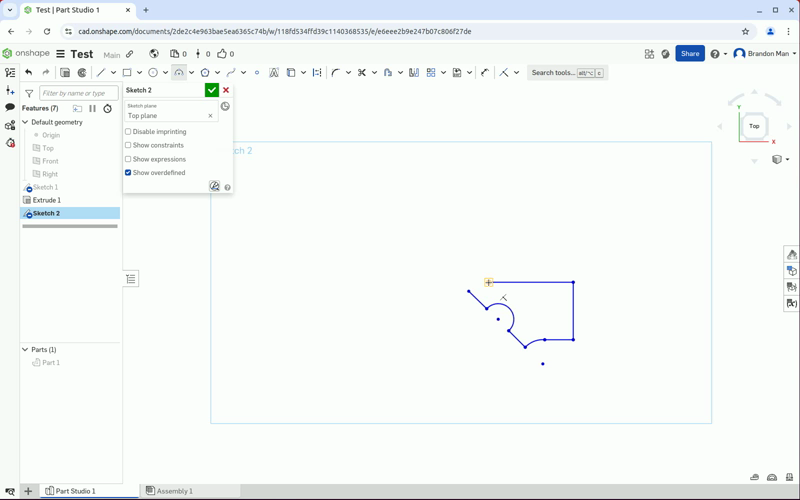
mouse_move(468, 291)
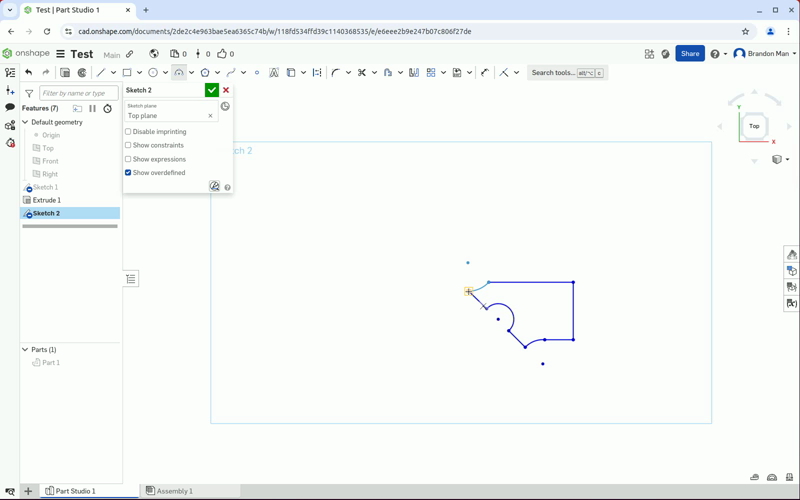
click(468, 291)
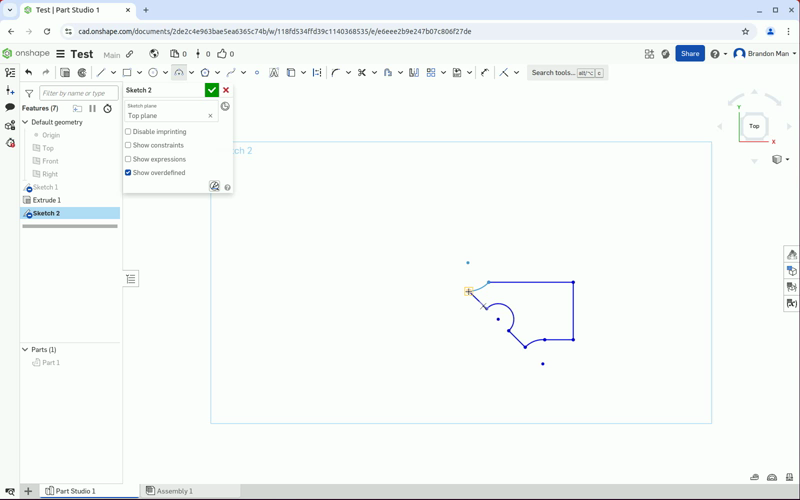
key_down(shift)
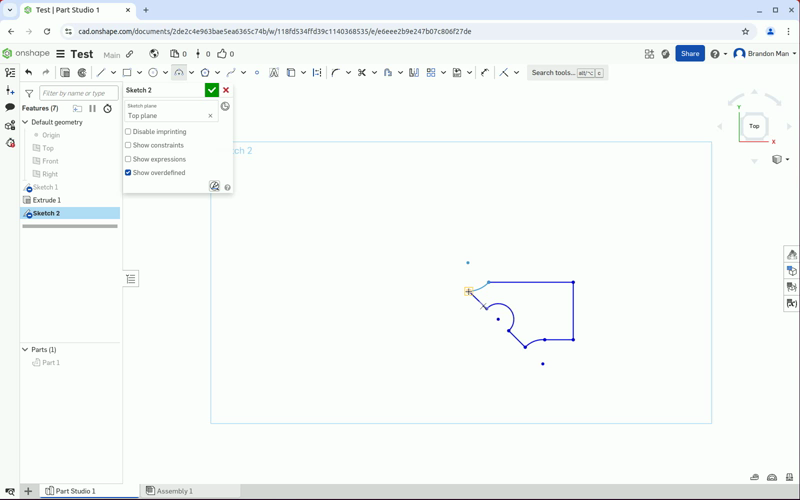
mouse_move(478, 284)
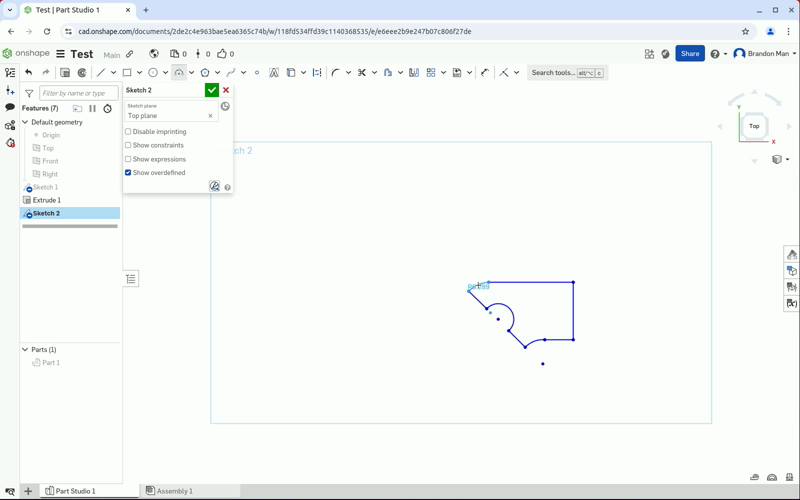
click(478, 284)
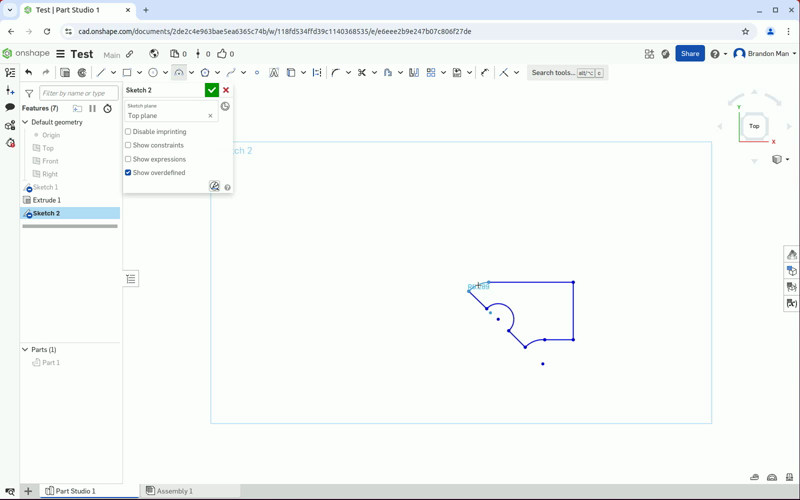
key_up(shift)
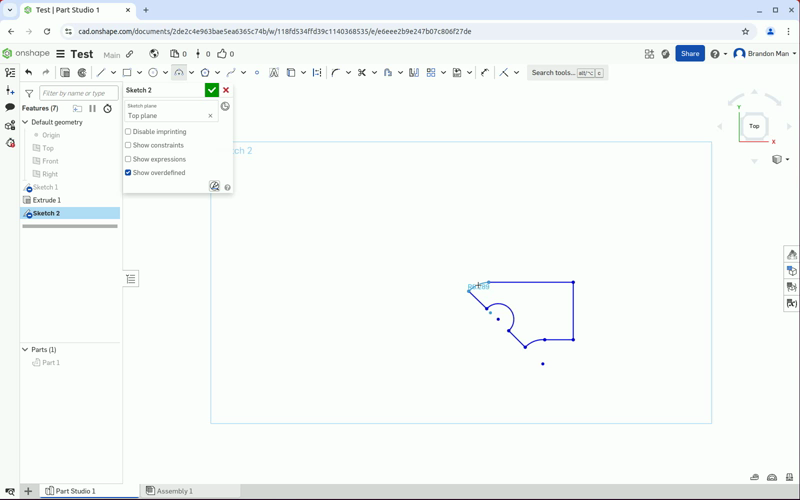
key(esc)
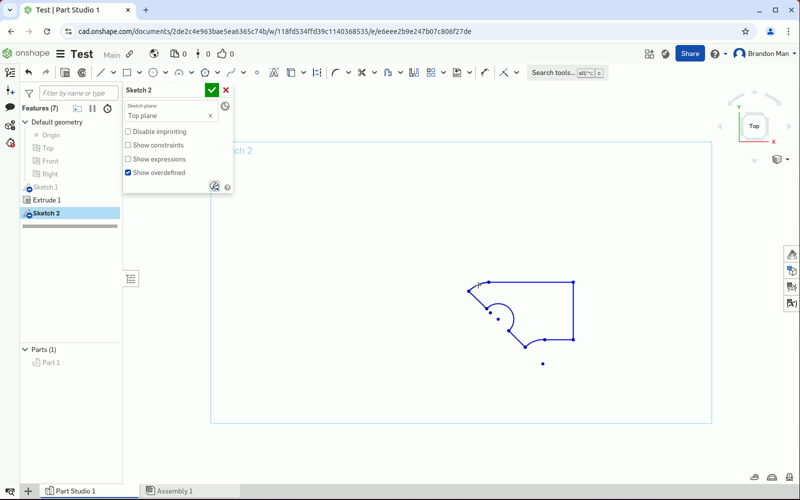
mouse_move(501, 318)
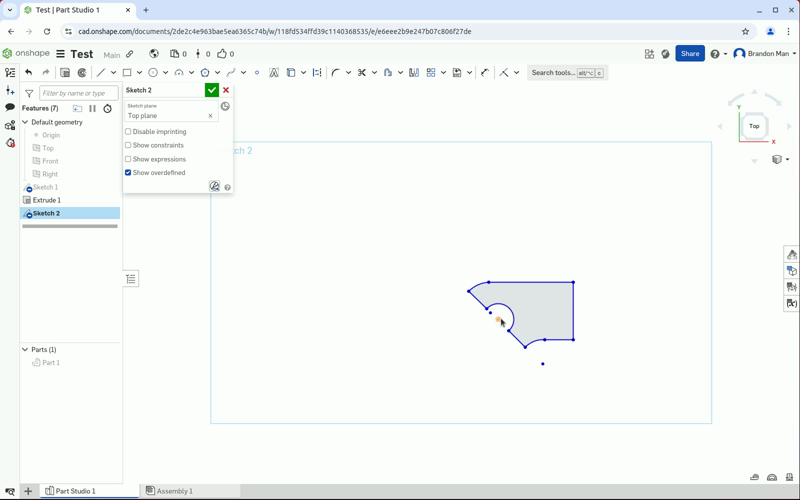
scroll(6)
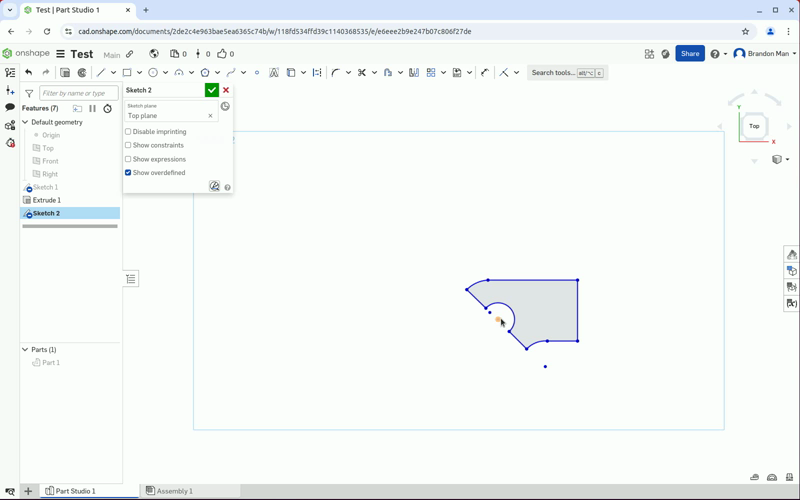
scroll(6)
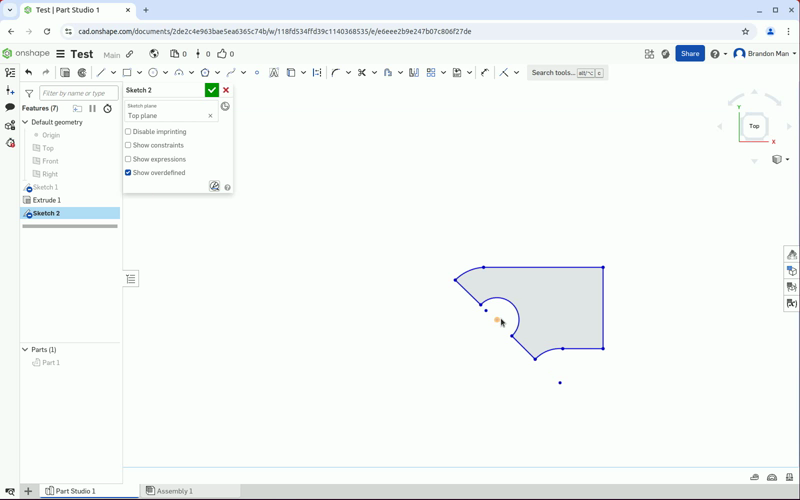
scroll(6)
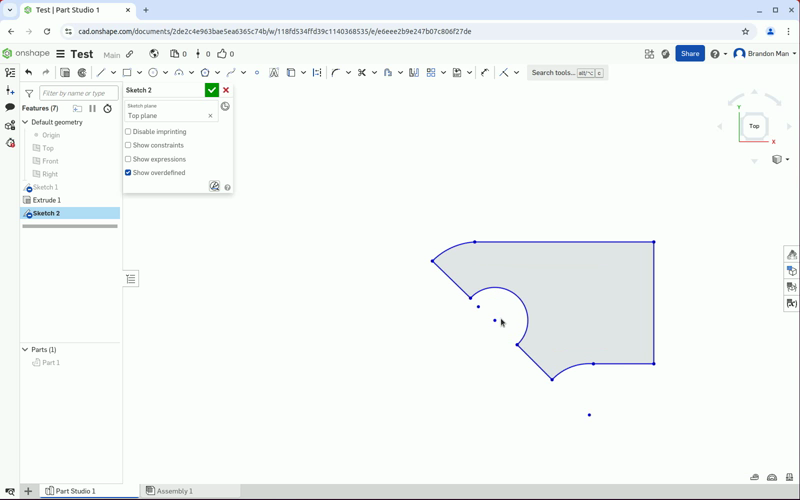
scroll(6)
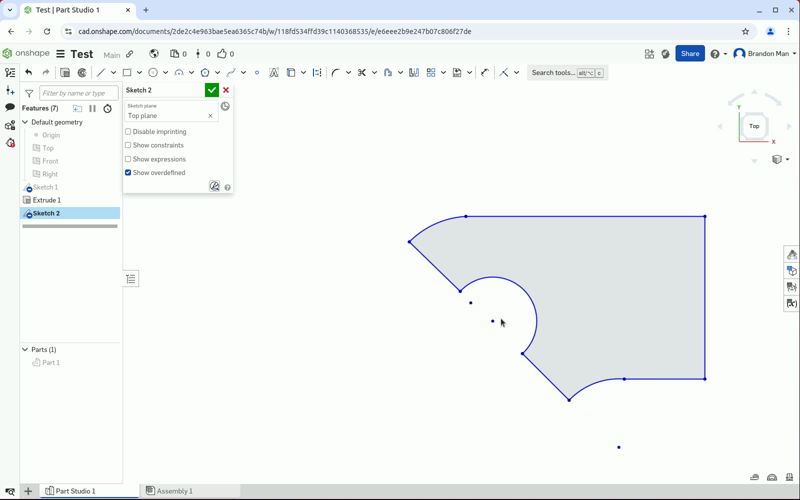
scroll(6)
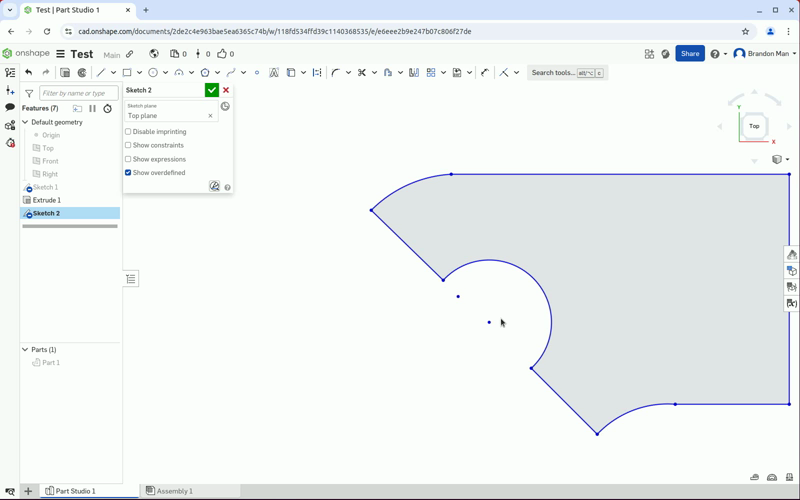
scroll(6)
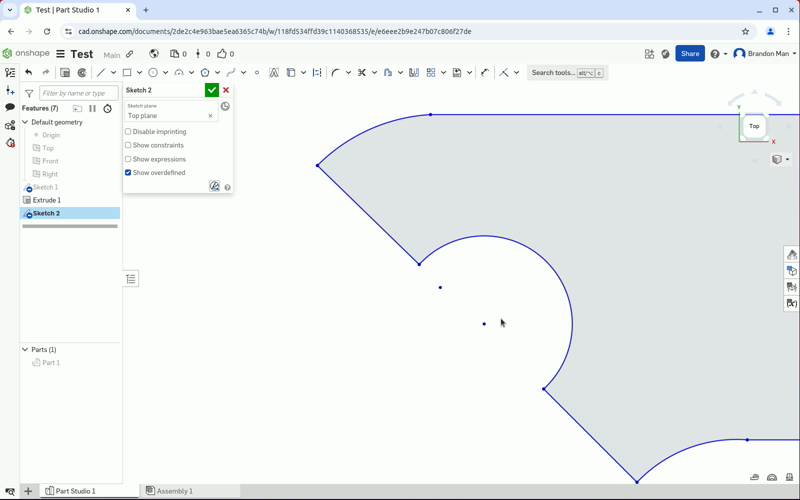
scroll(6)
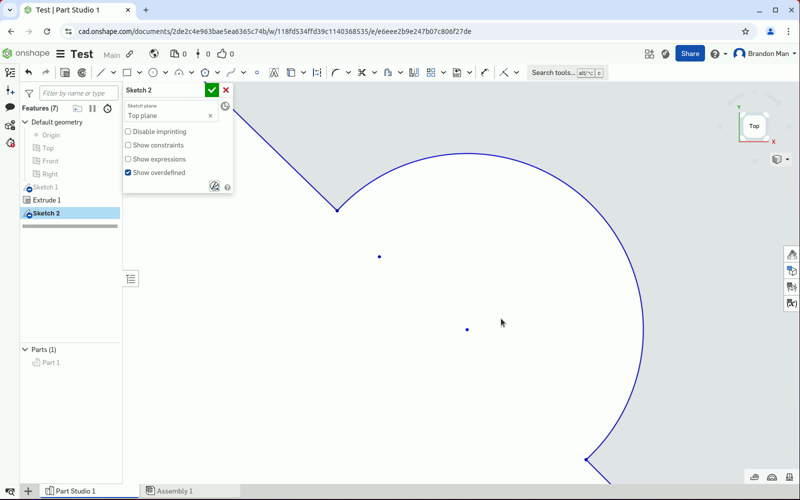
click(501, 318)
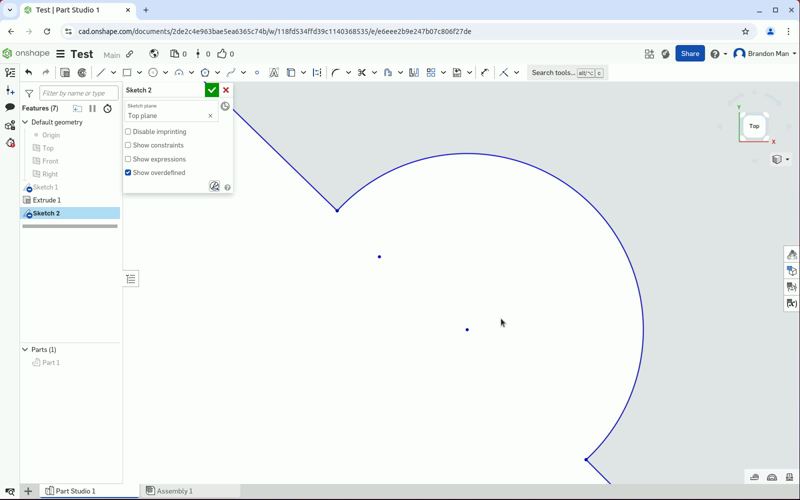
scroll(-6)
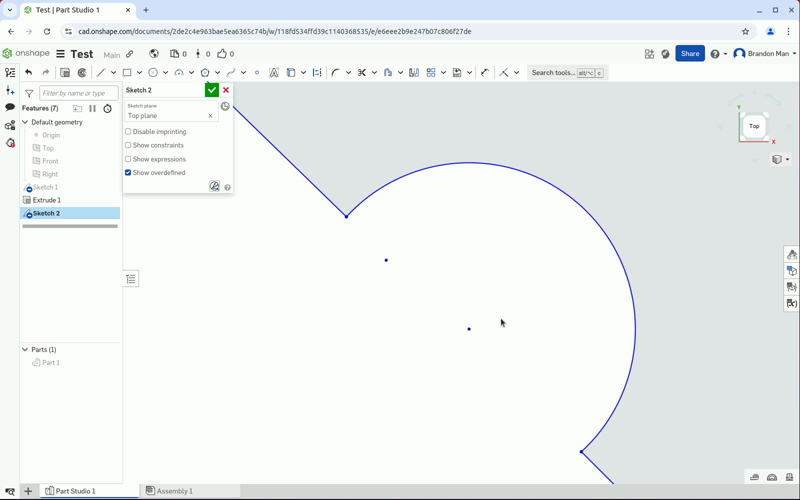
scroll(-6)
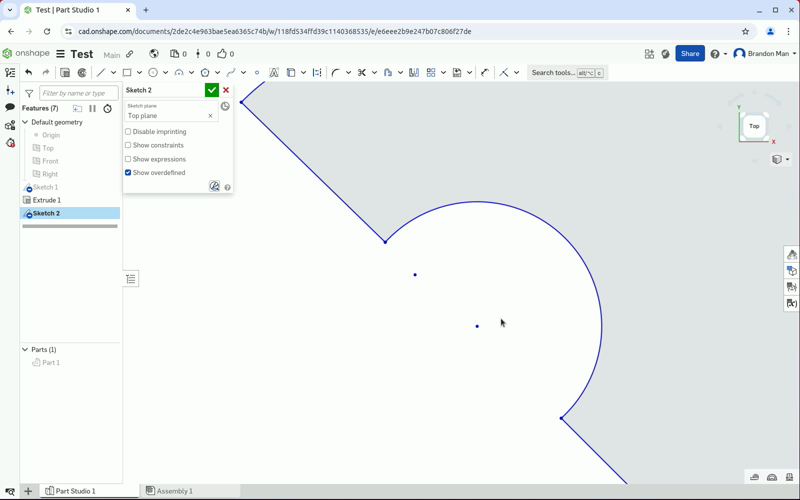
scroll(-6)
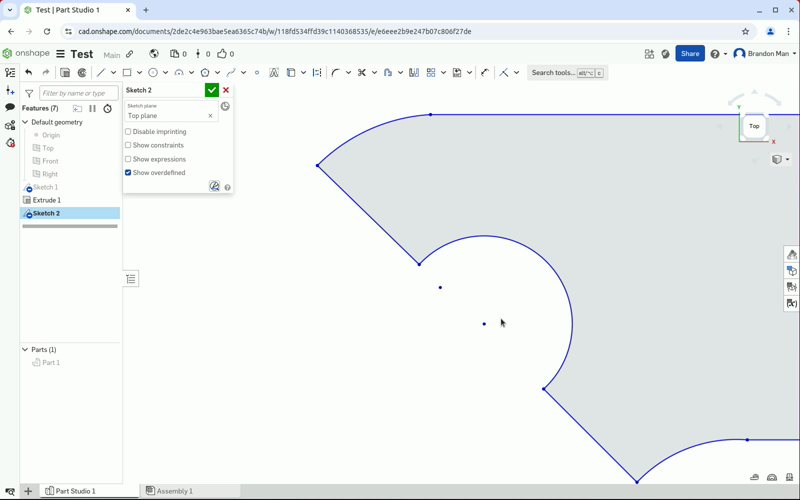
scroll(-6)
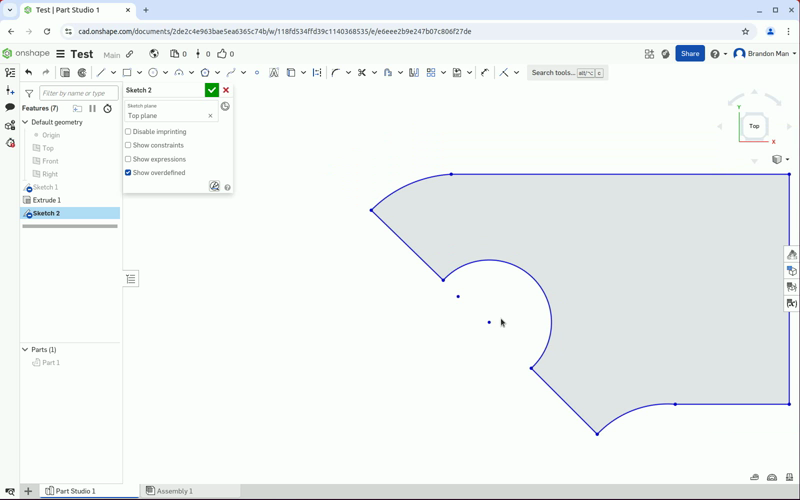
scroll(-6)
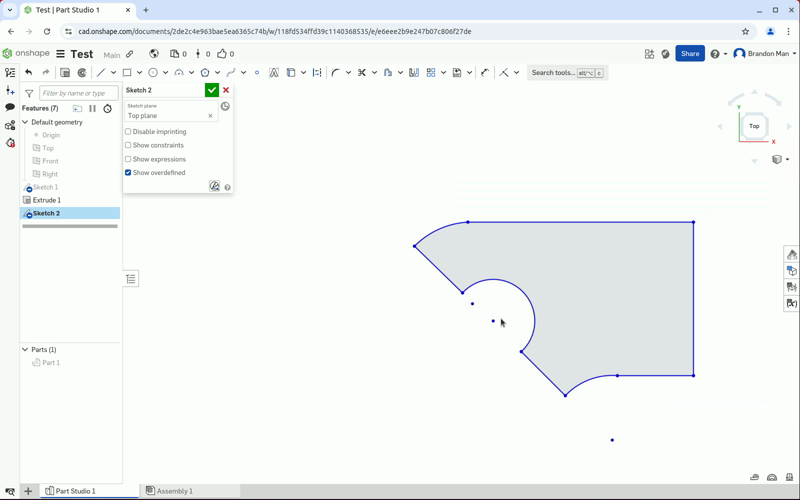
scroll(-6)
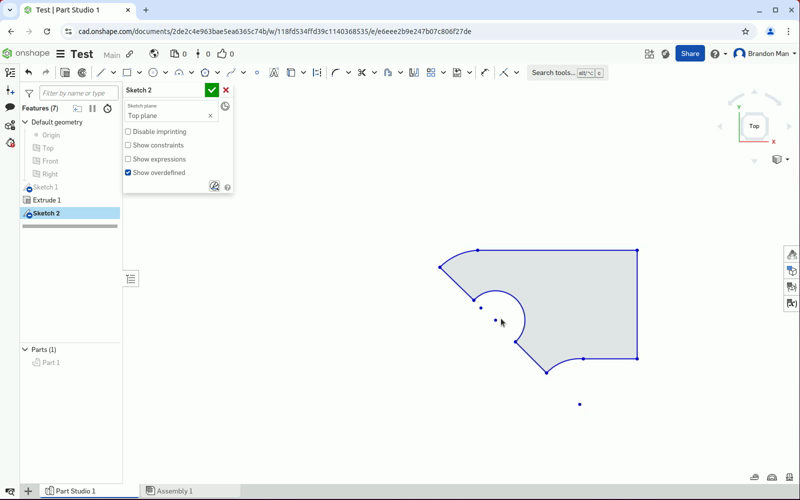
scroll(-6)
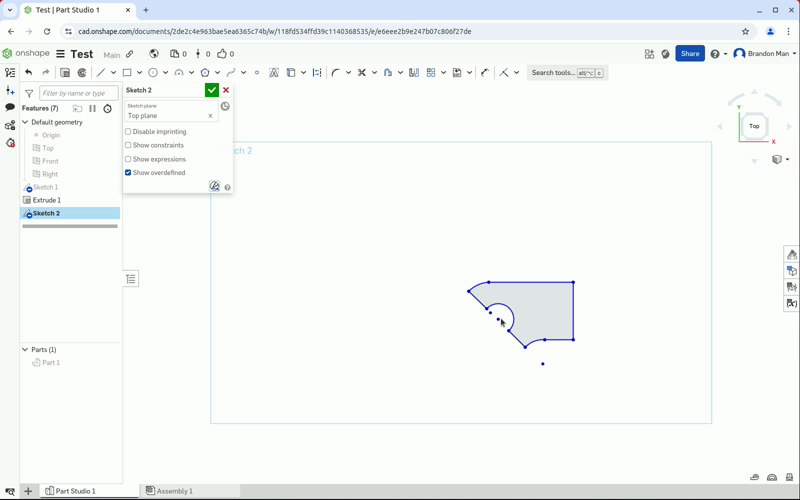
mouse_move(73, 352)
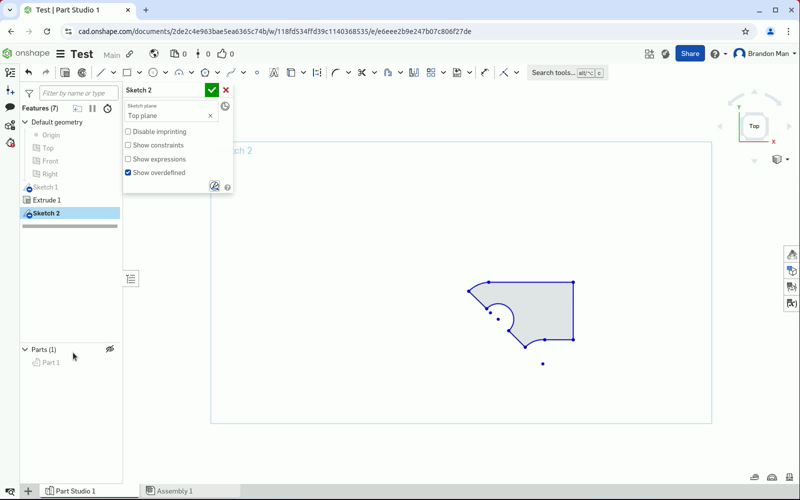
key(shift+y)
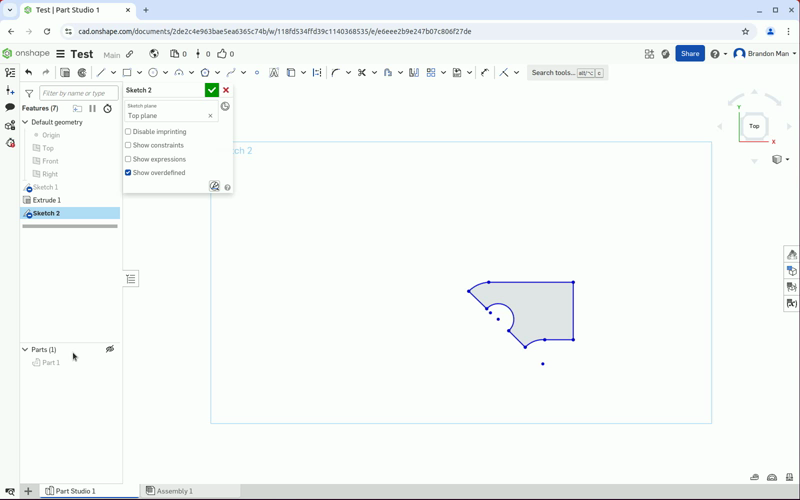
key(shift+e)
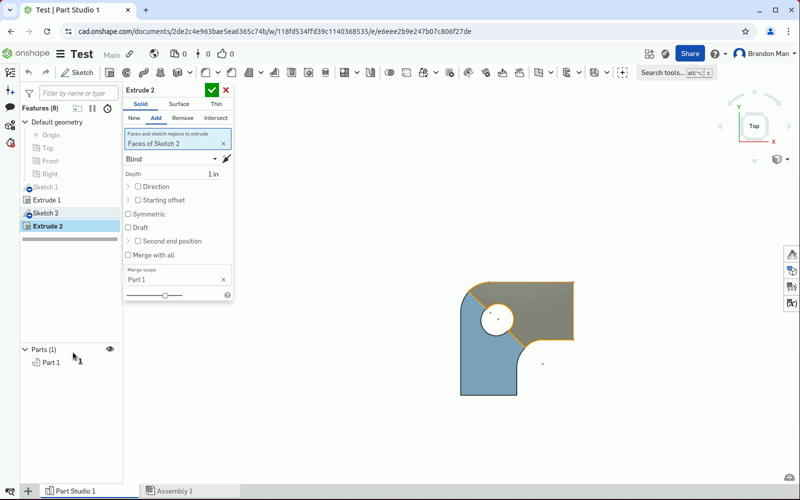
mouse_move(143, 106)
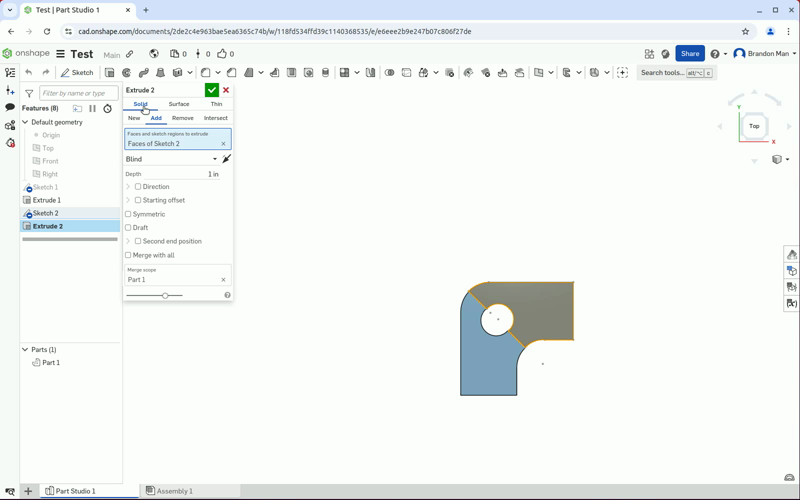
click(143, 106)
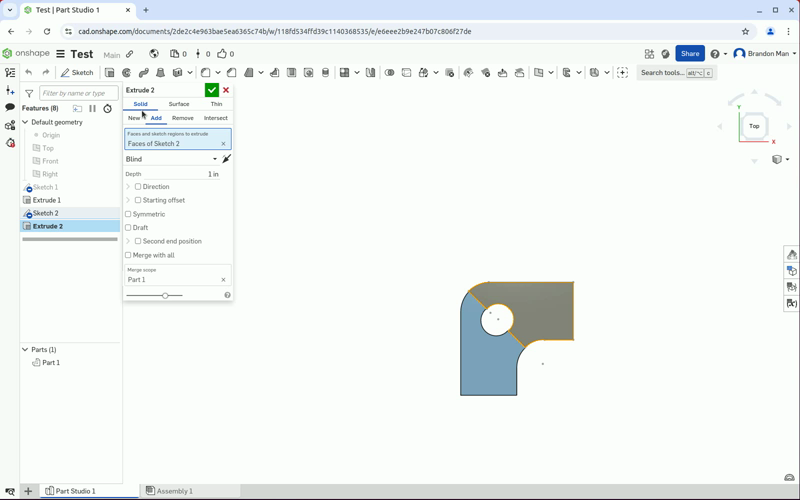
mouse_move(137, 120)
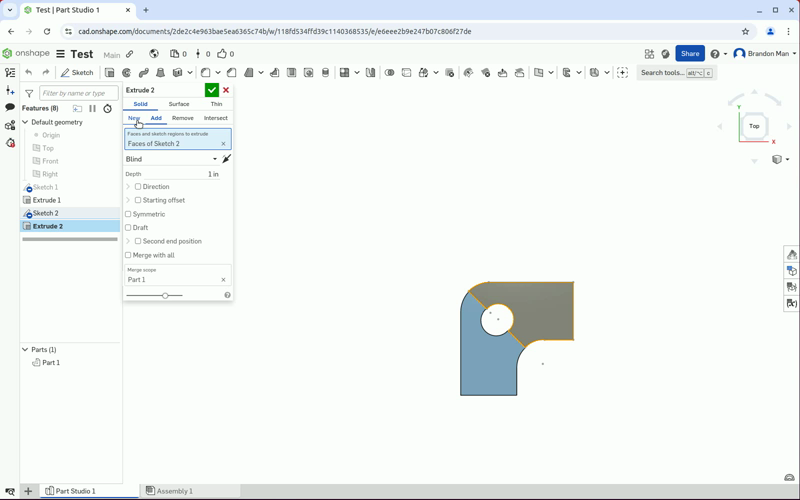
click(137, 120)
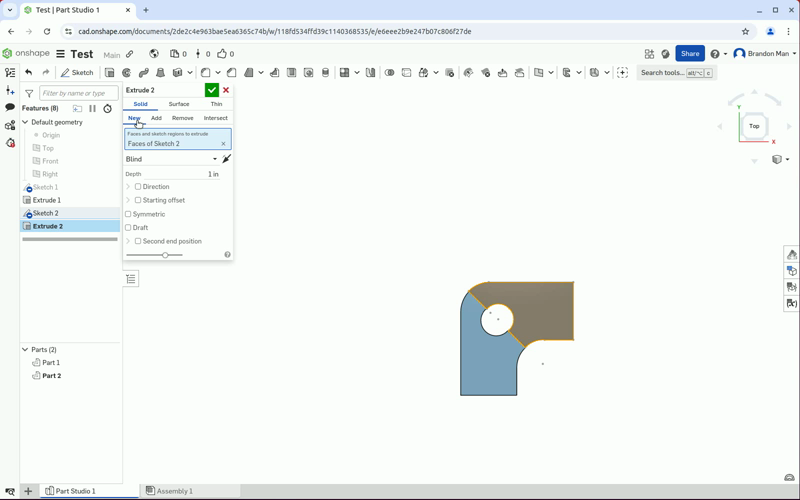
key(tab, 4)
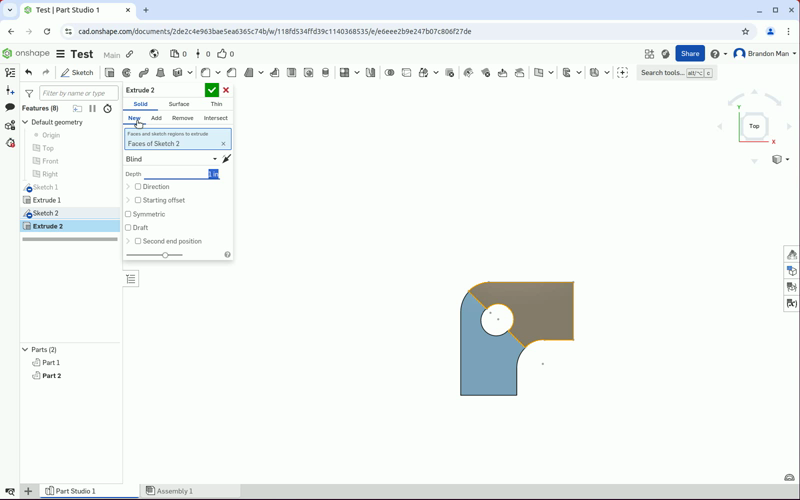
text(3.851)
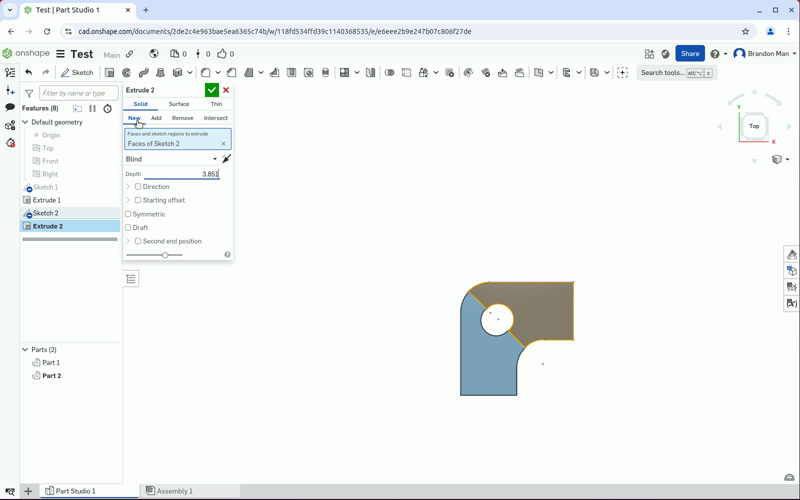
key(enter)
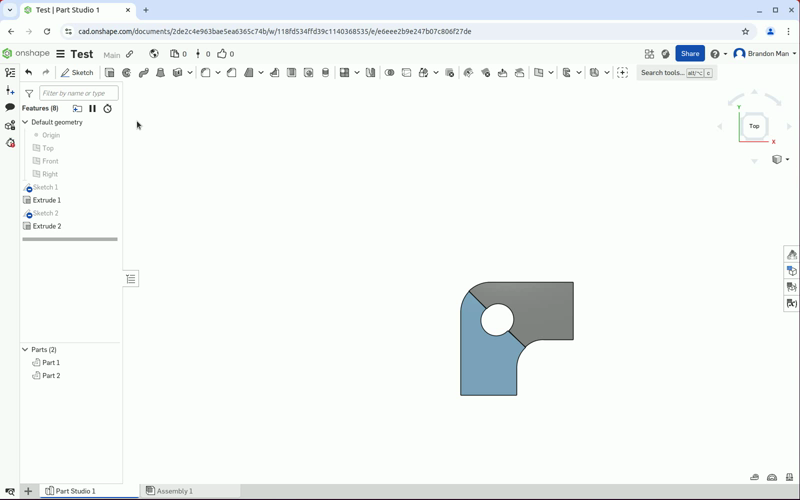
key(shift+h)
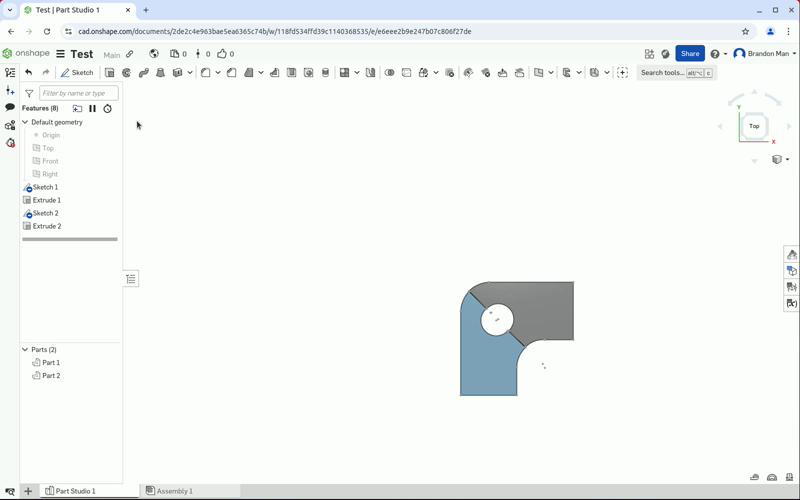
key(shift+h)
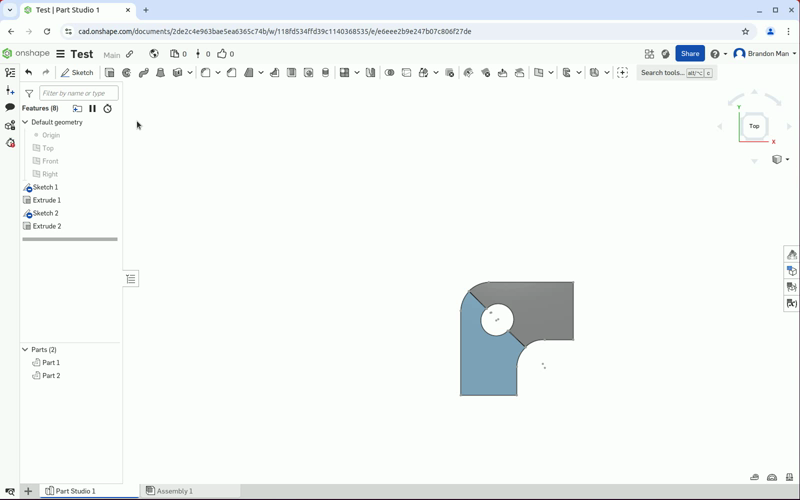
key(shift+7)
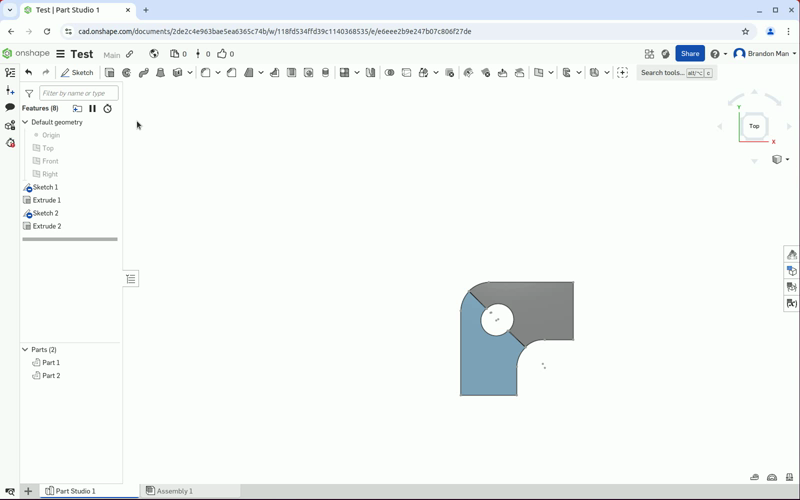
key(up, 3)
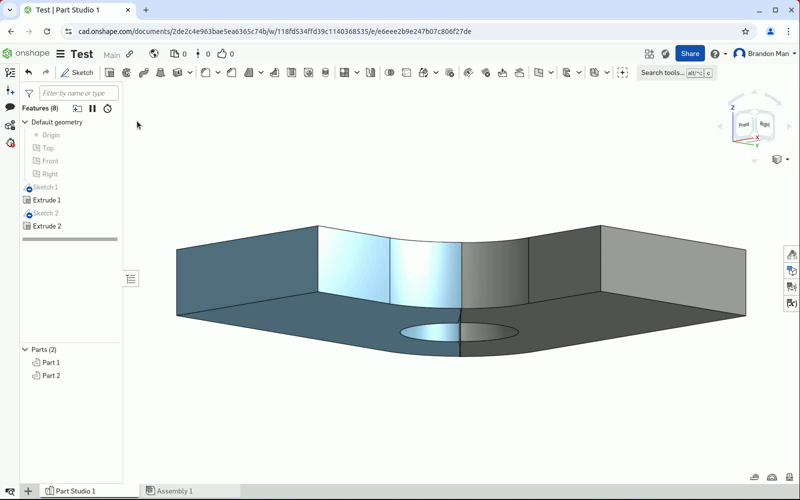
key(left, 3)
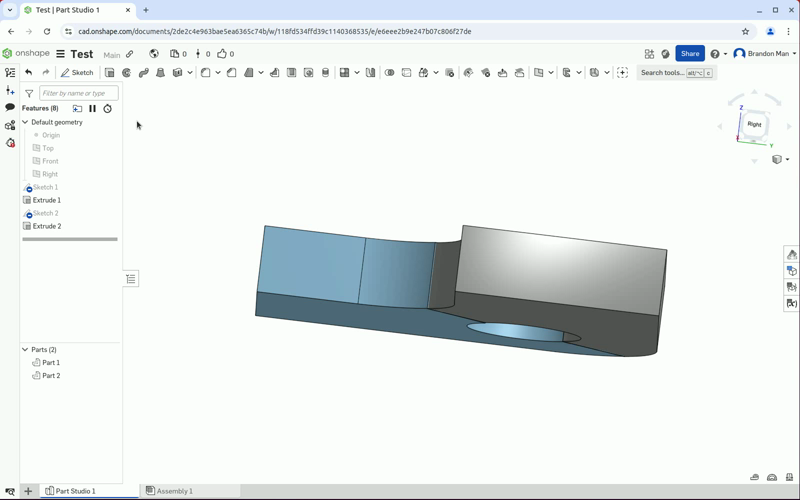
key(right, 3)
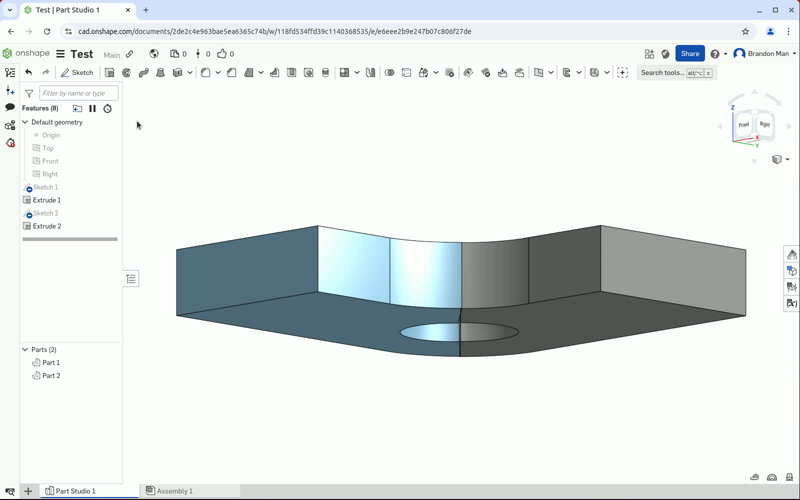
key(down, 3)
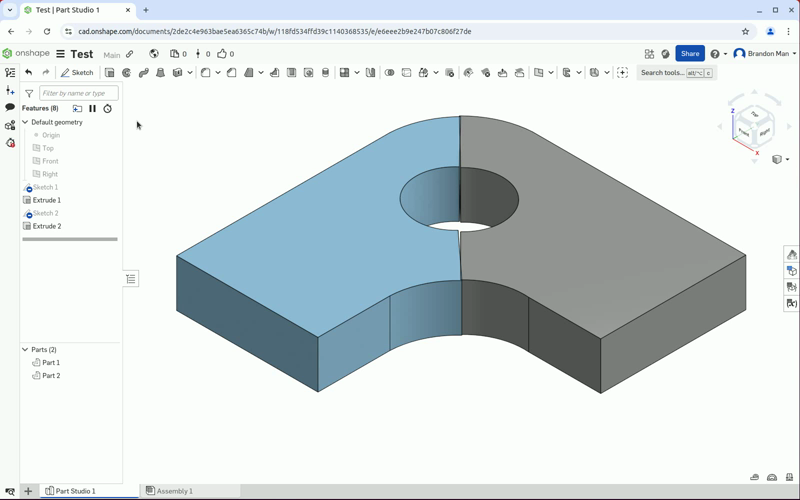
mouse_move(73, 189)
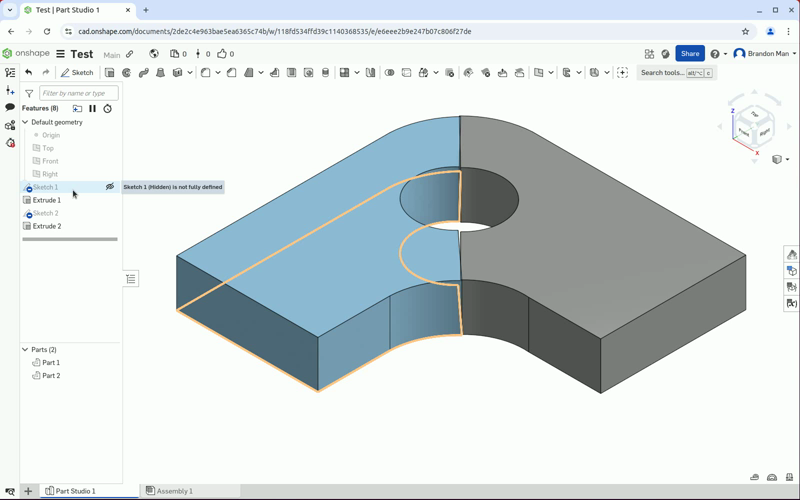
click(73, 189)